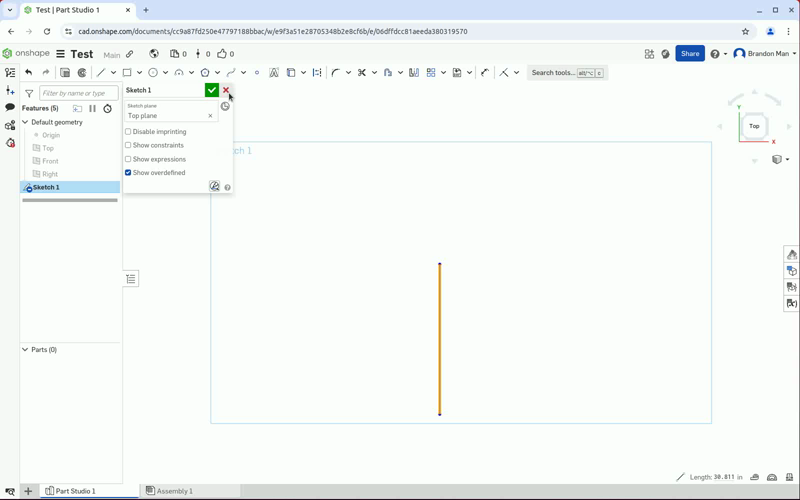
key(shift+h)
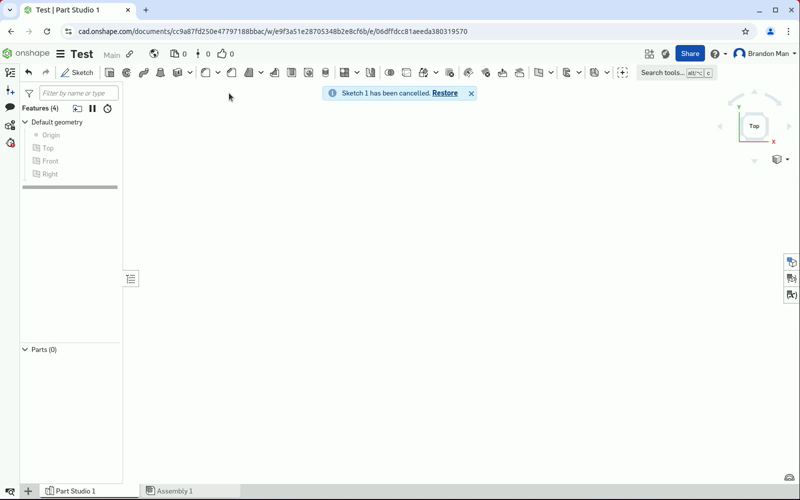
mouse_move(73, 352)
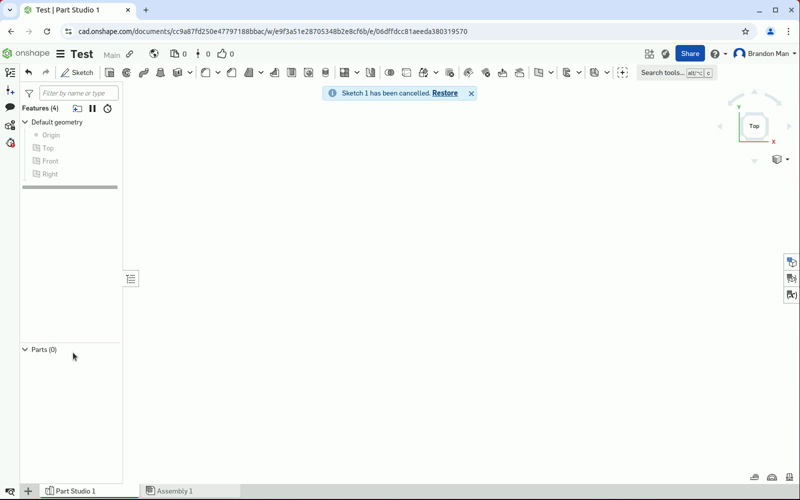
key(y)
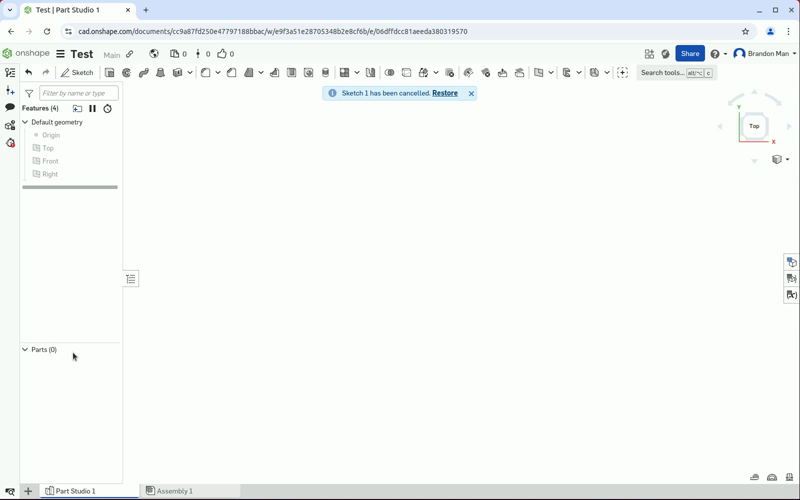
key(shift+p)
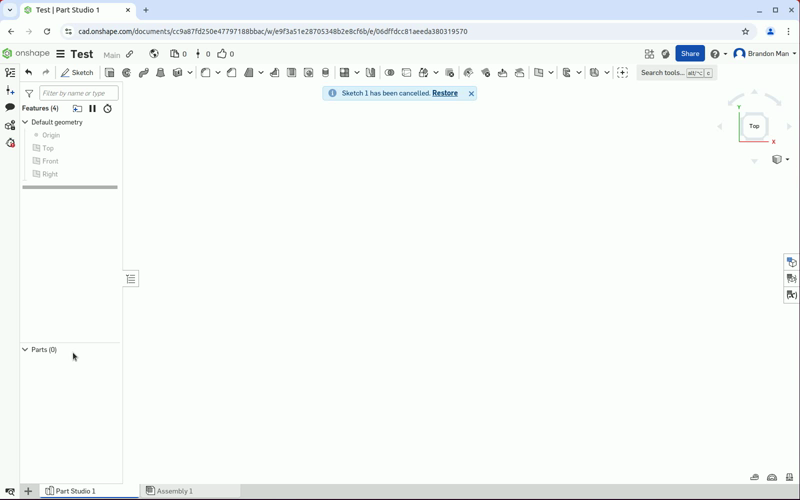
key(space)
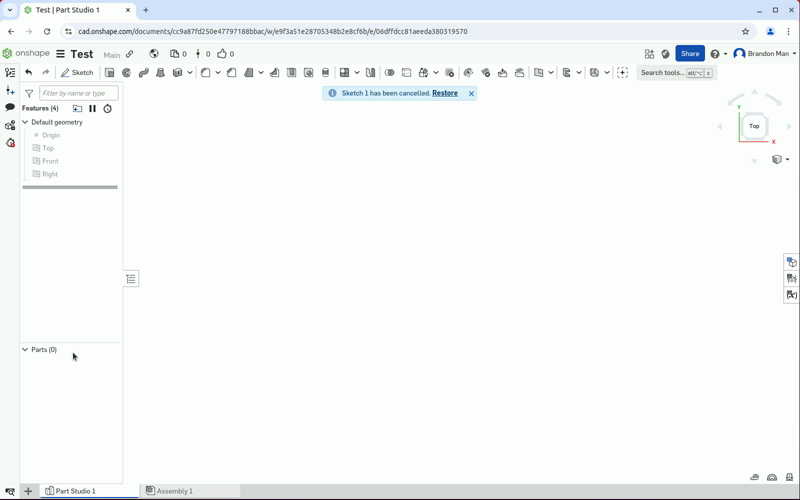
key_down(shift)
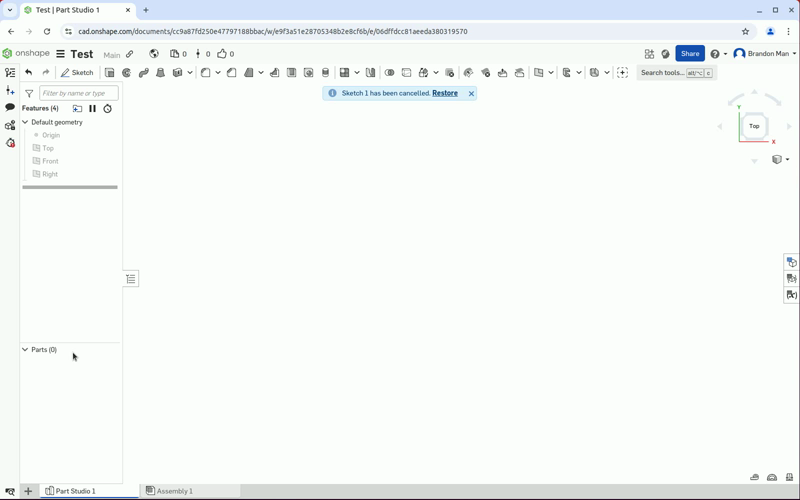
key(up)
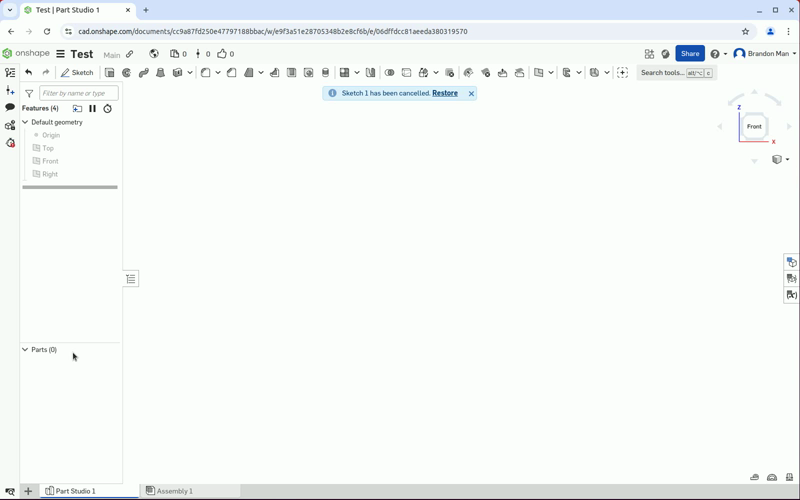
key_up(shift)
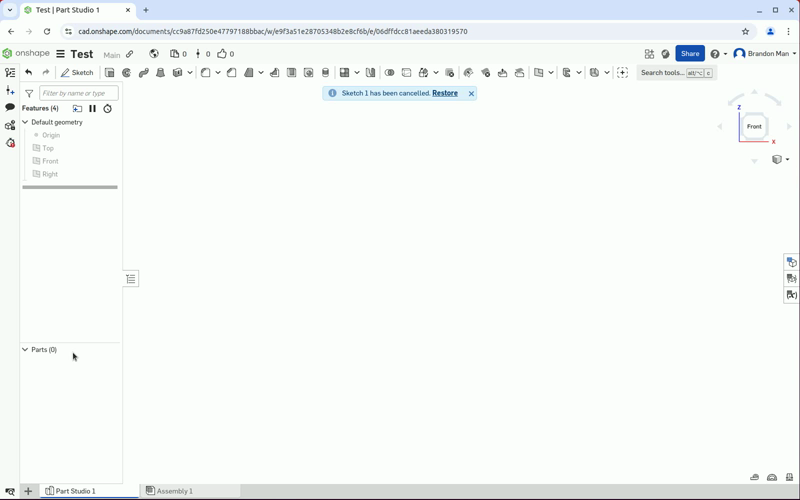
key(space)
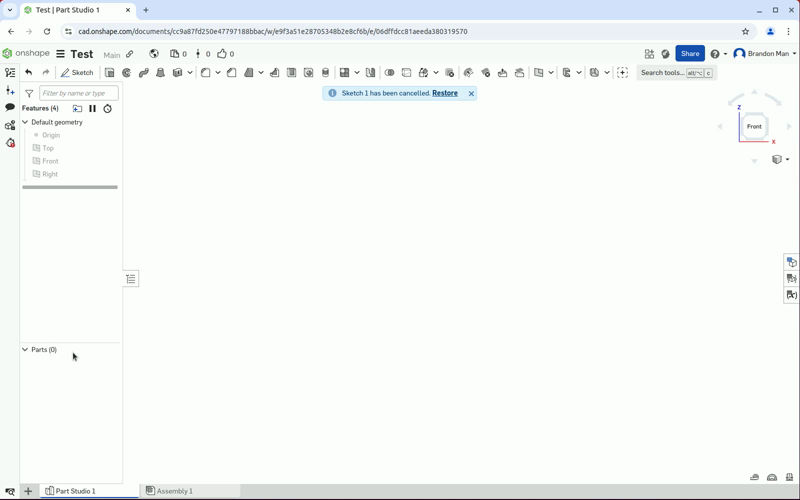
key_down(shift)
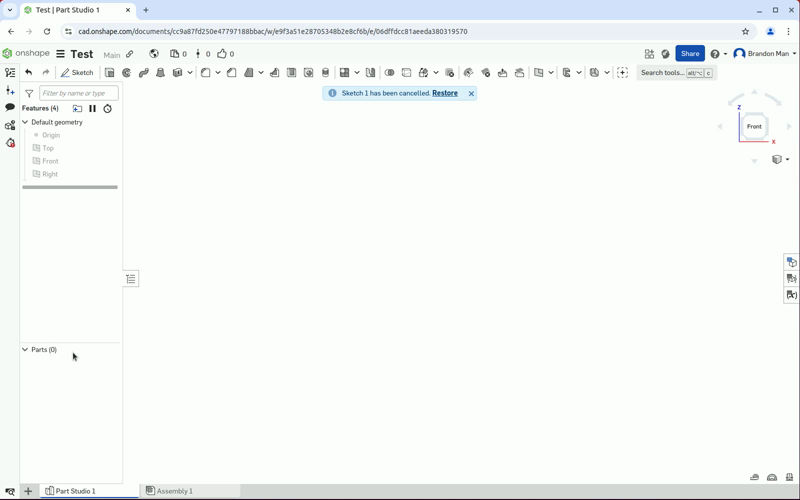
key(left)
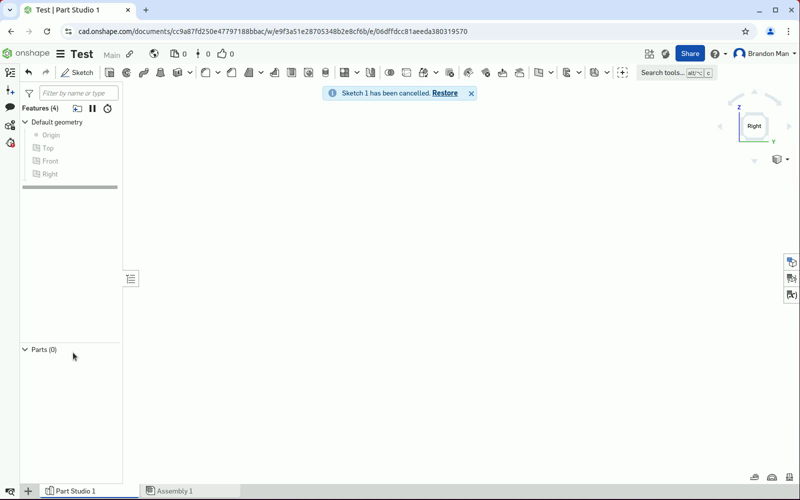
key_up(shift)
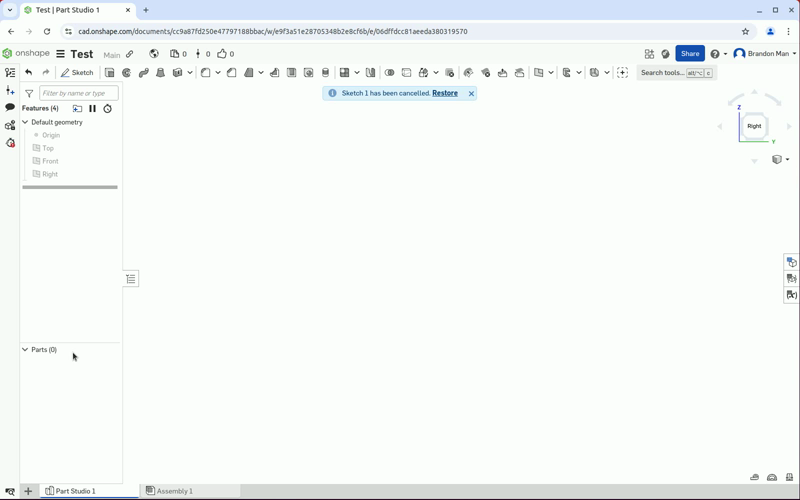
mouse_move(73, 352)
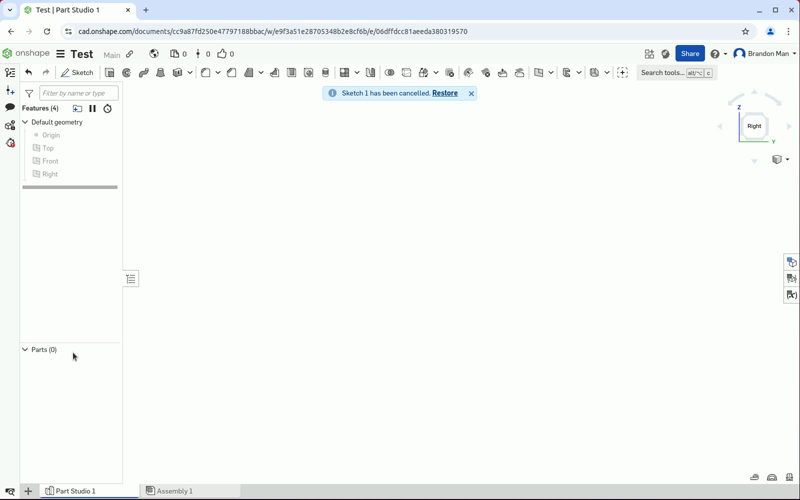
key(shift+y)
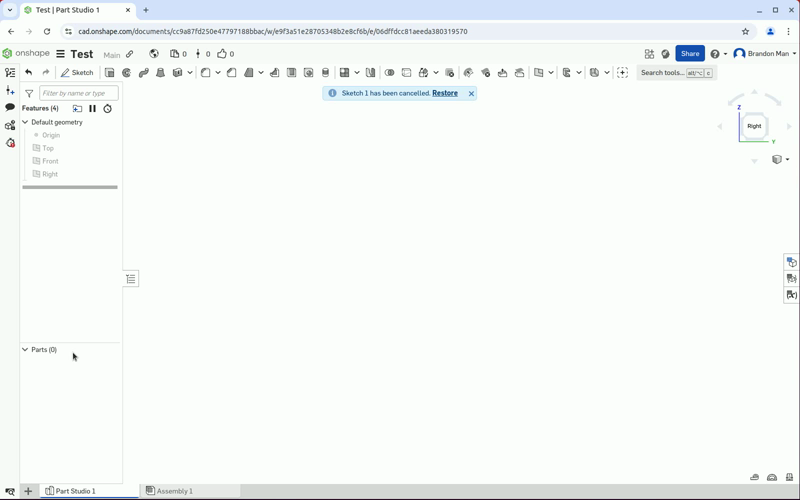
key(shift+s)
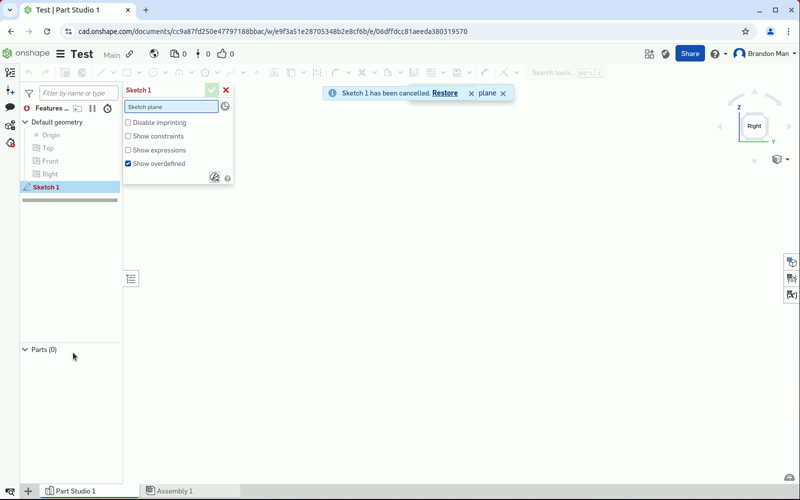
mouse_move(73, 176)
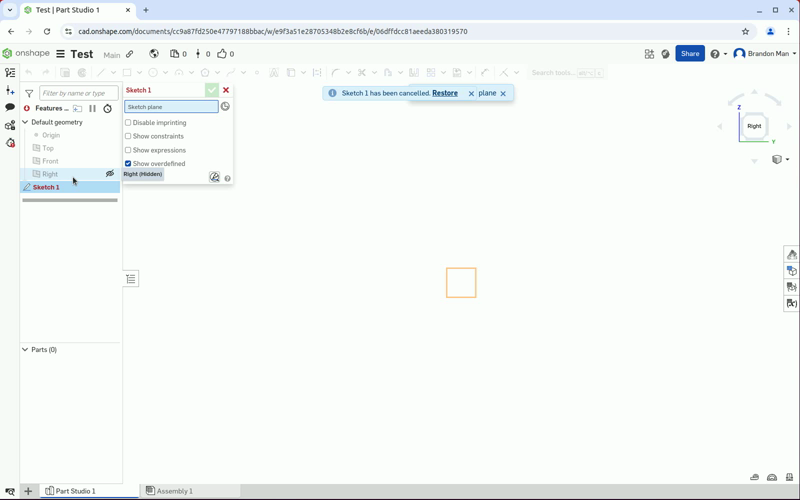
click(73, 176)
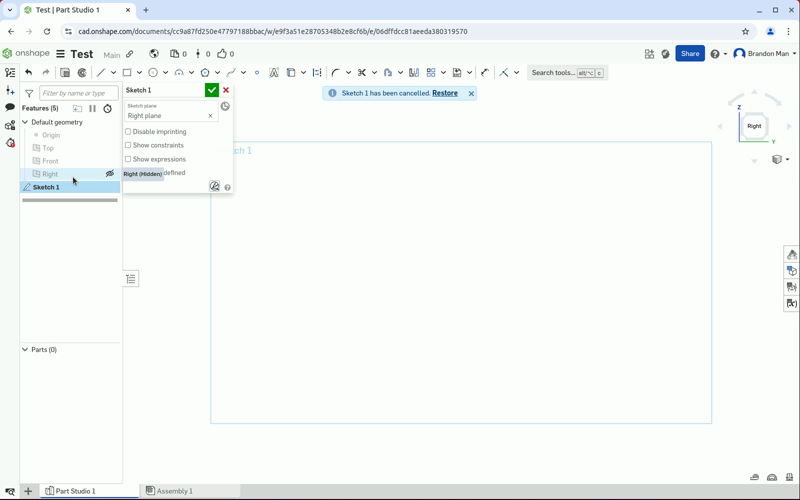
mouse_move(73, 352)
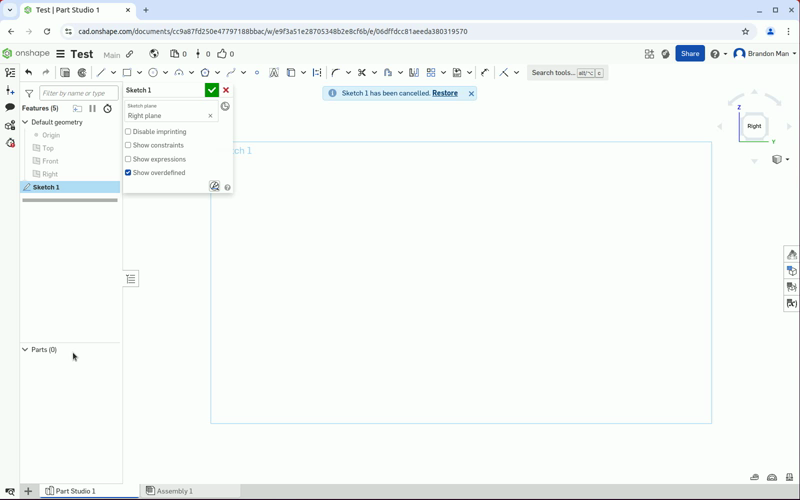
key(y)
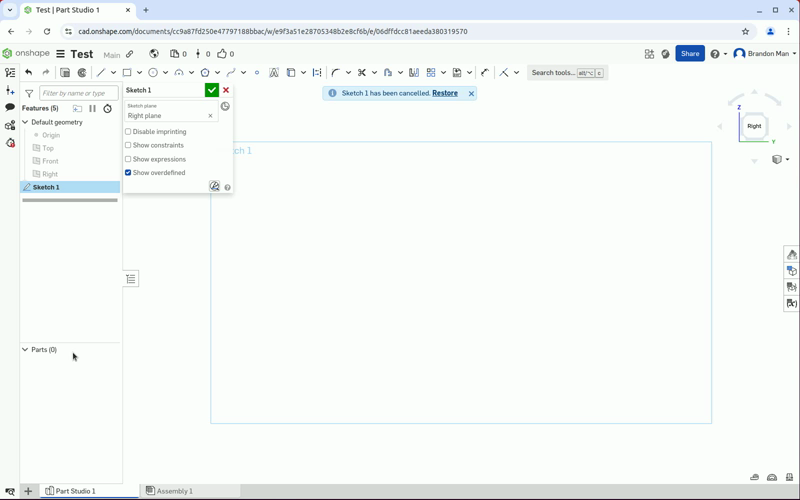
key(l)
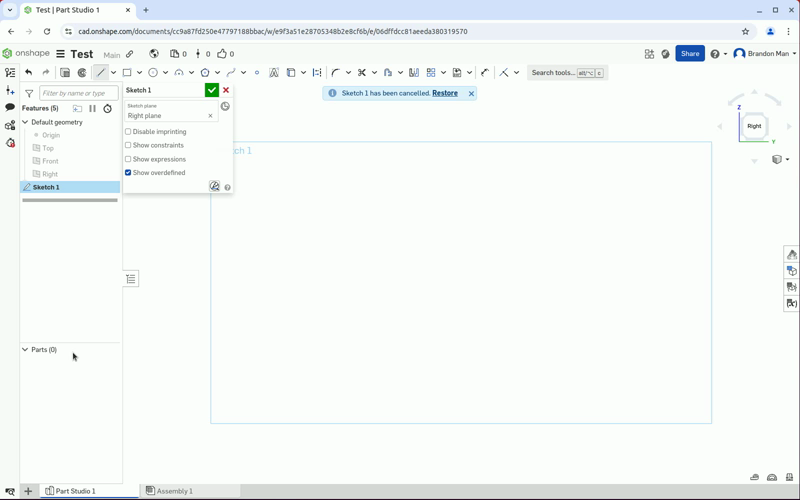
key_down(shift)
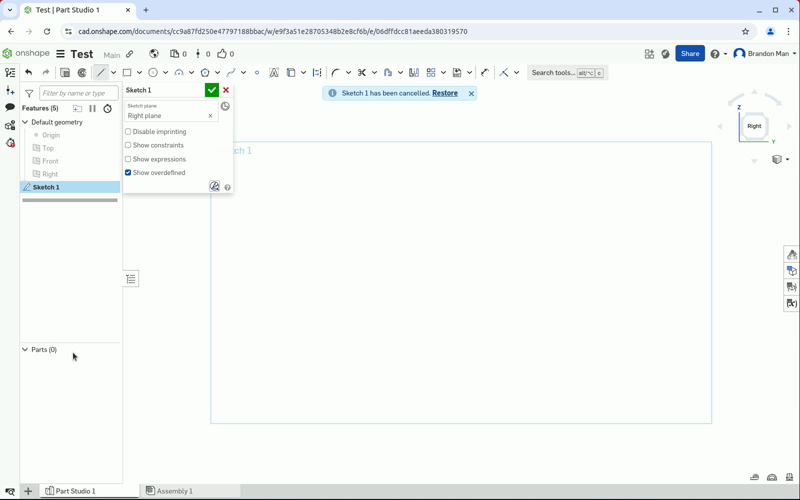
mouse_move(439, 326)
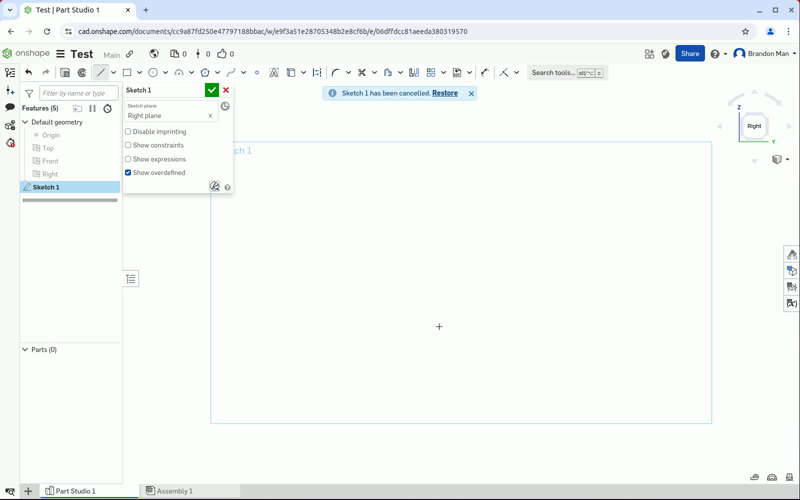
click(439, 326)
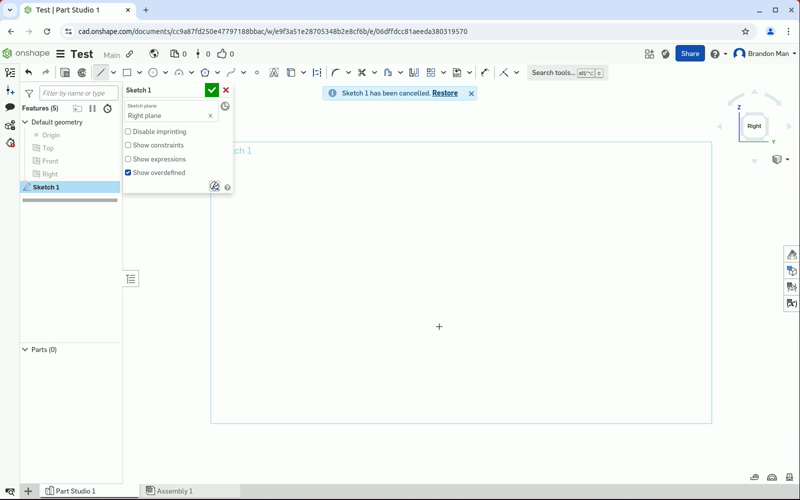
key_up(shift)
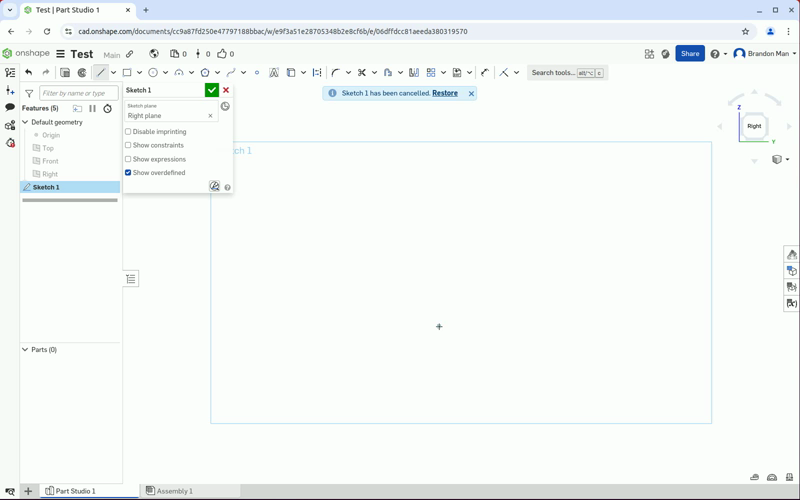
key_down(shift)
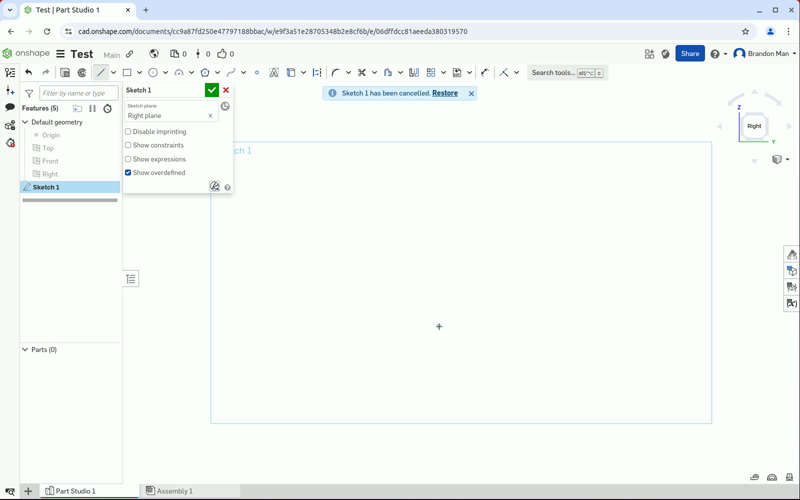
mouse_move(526, 326)
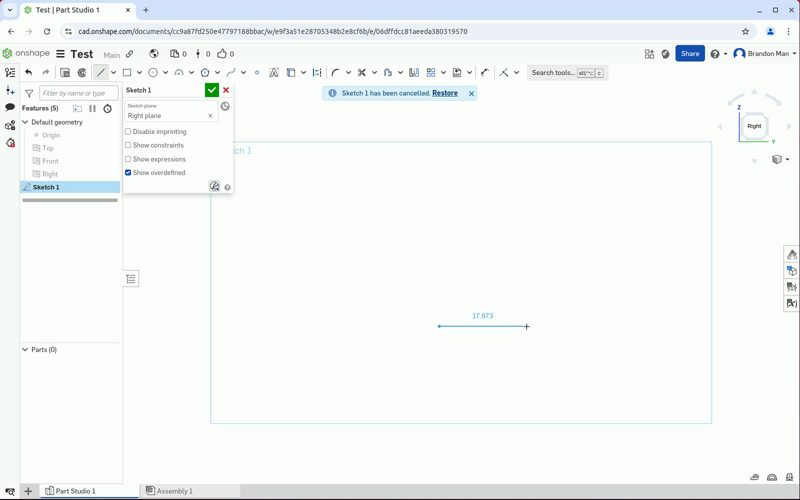
click(526, 326)
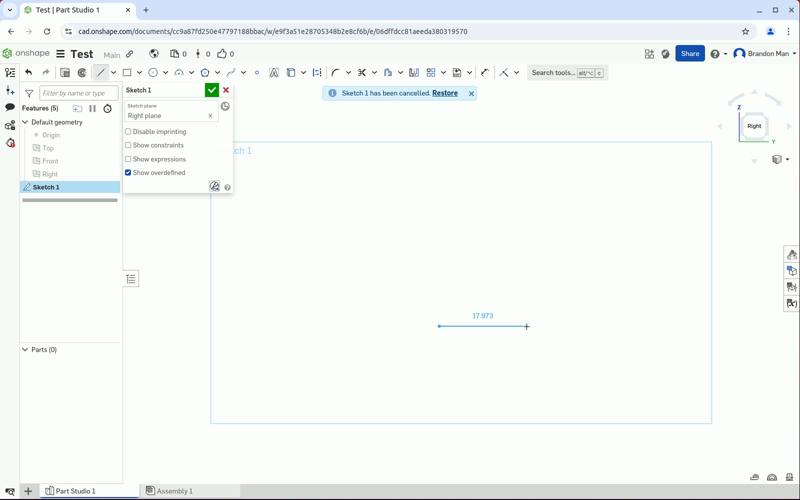
key_up(shift)
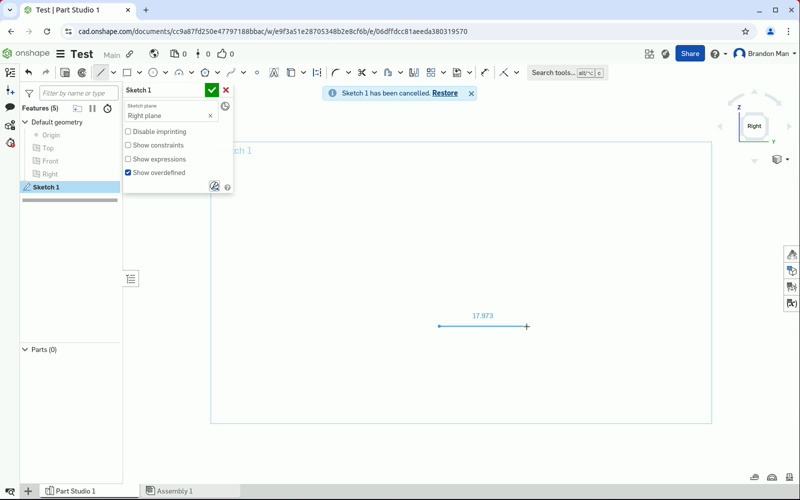
key_down(shift)
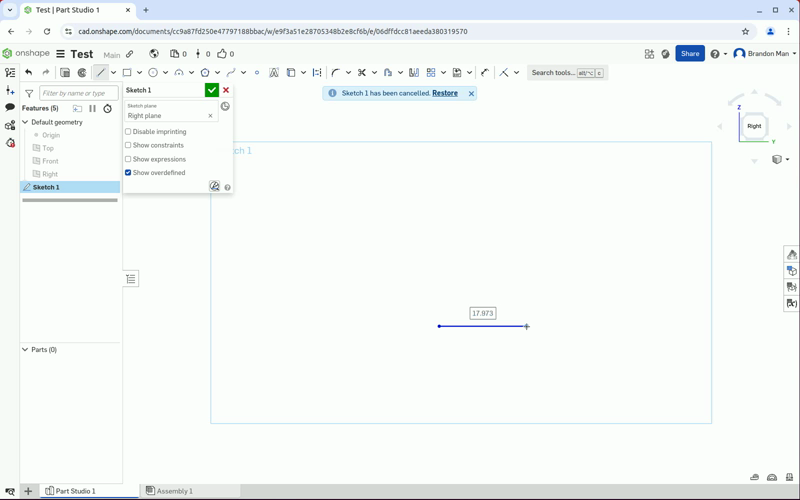
mouse_move(526, 239)
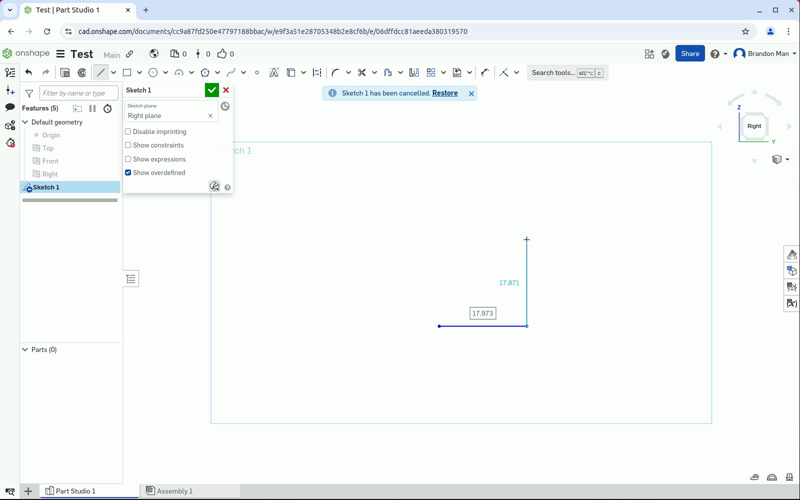
click(526, 239)
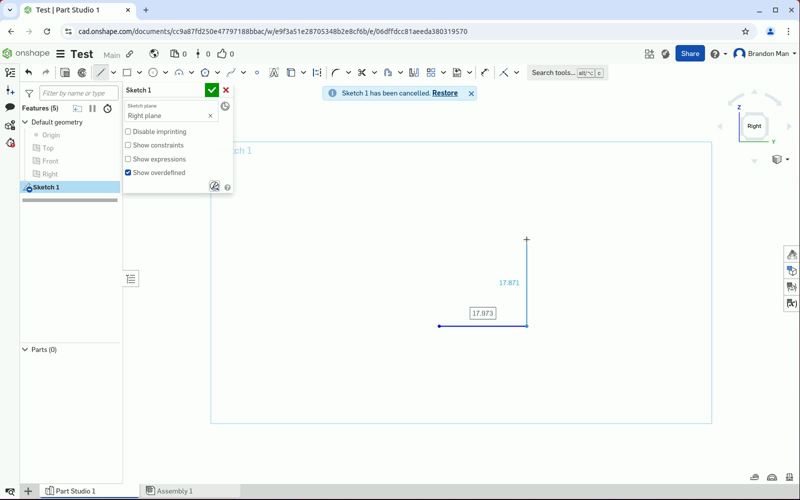
key_up(shift)
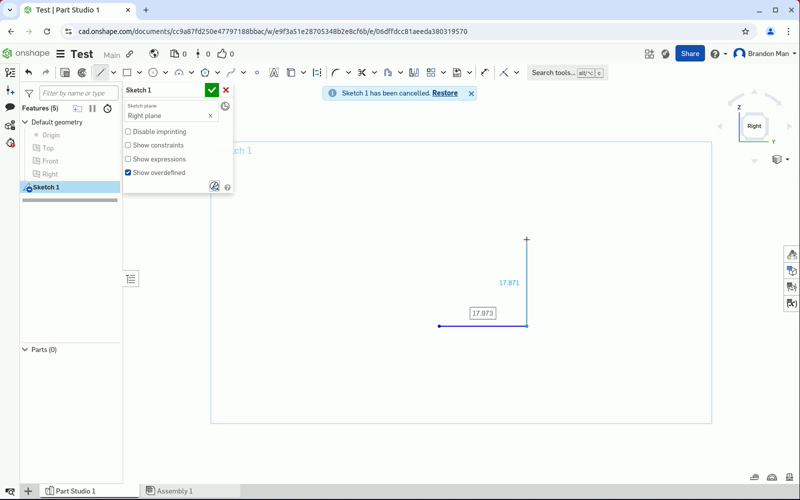
key_down(shift)
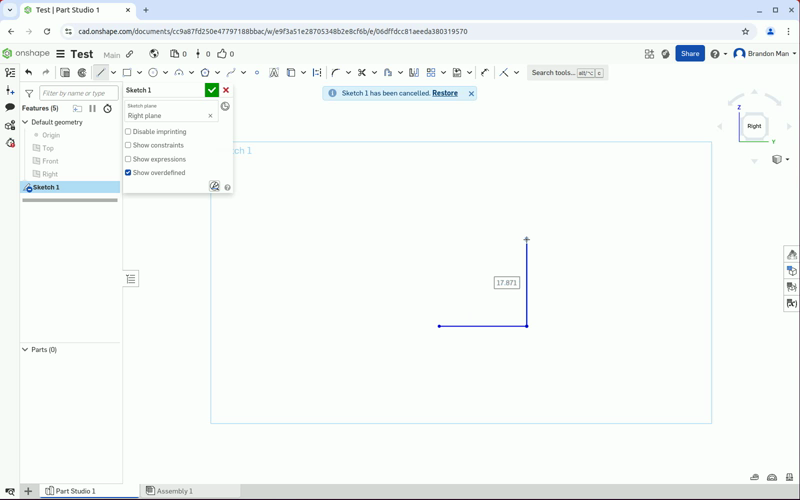
mouse_move(439, 239)
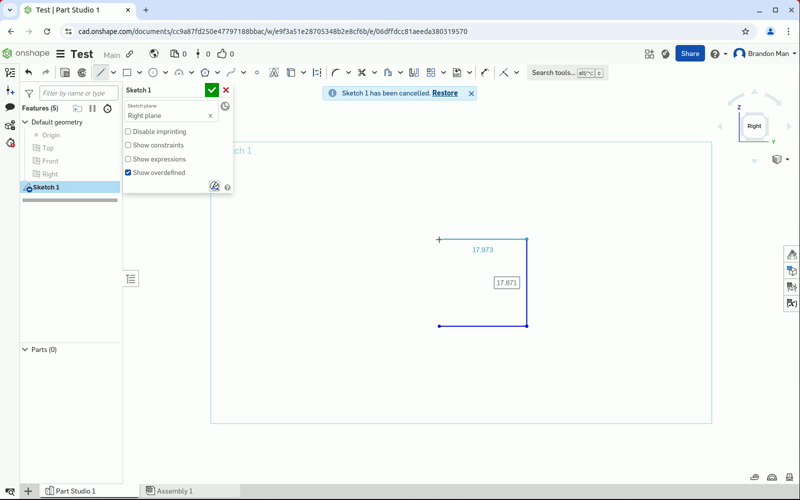
click(439, 239)
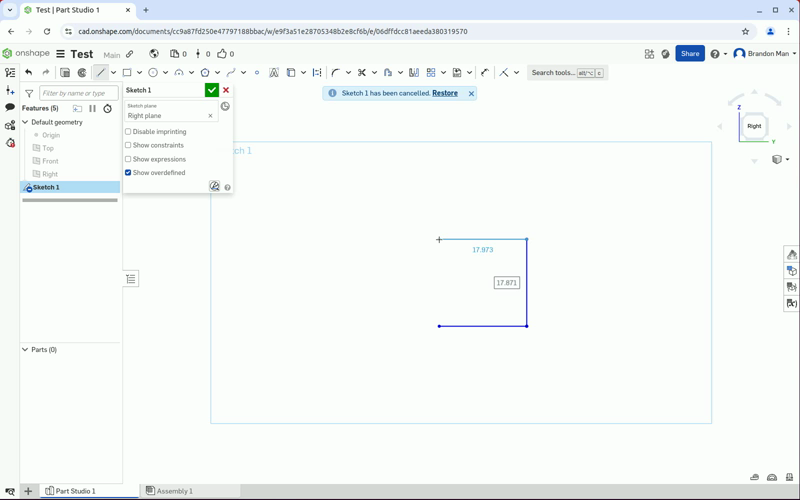
key_up(shift)
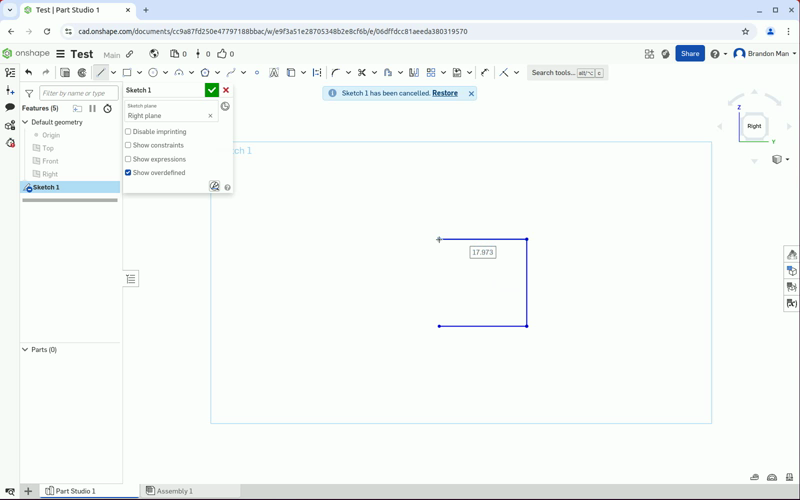
key(esc)
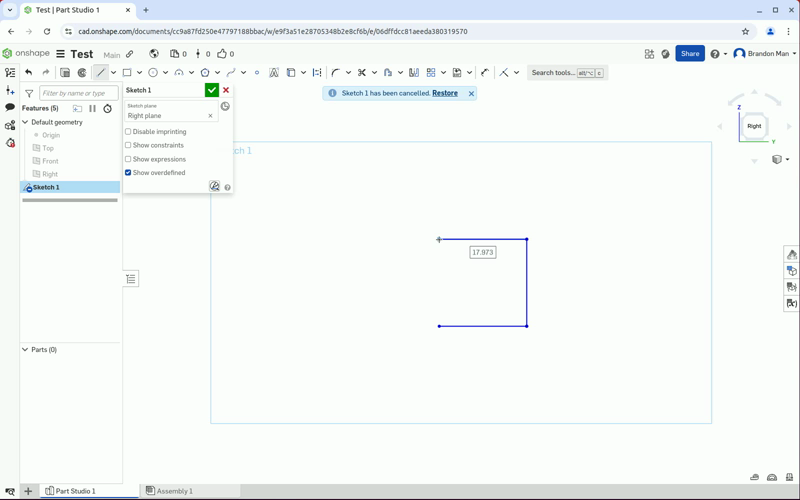
key(a)
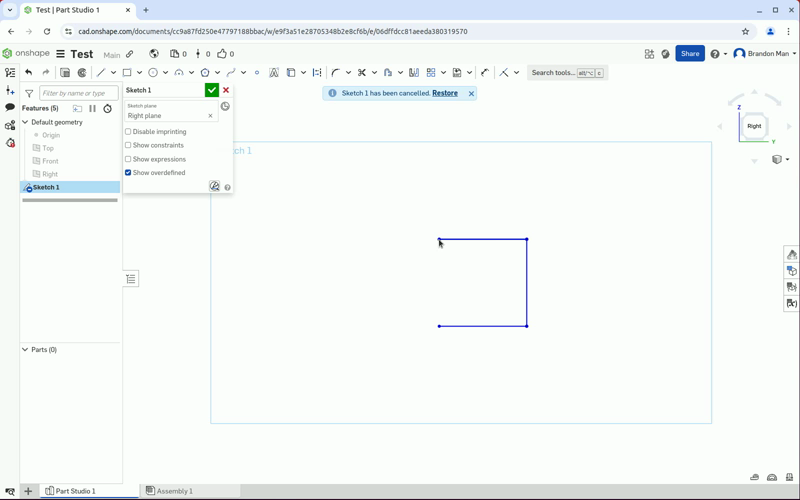
mouse_move(439, 239)
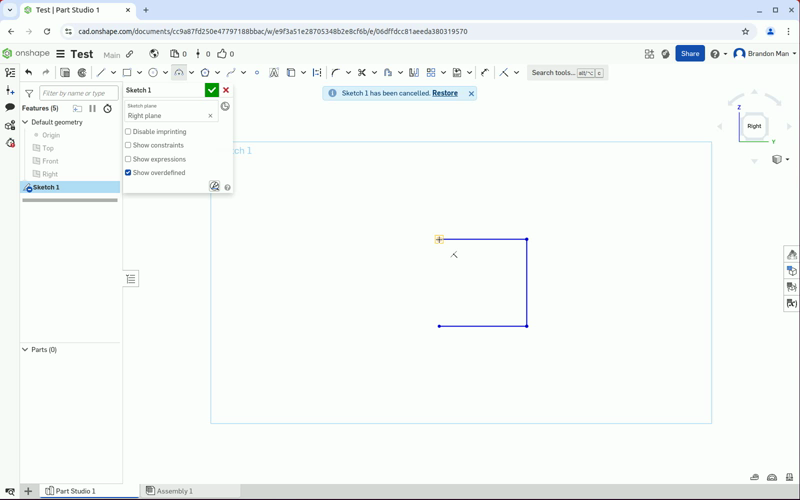
click(439, 239)
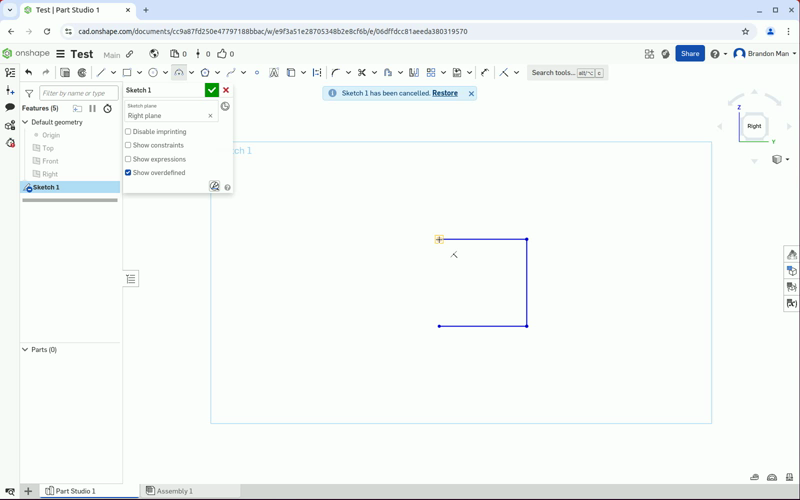
mouse_move(439, 326)
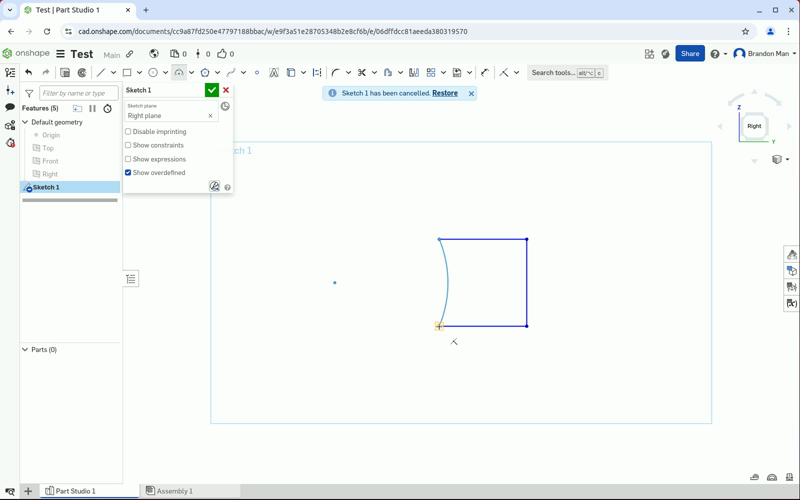
click(439, 326)
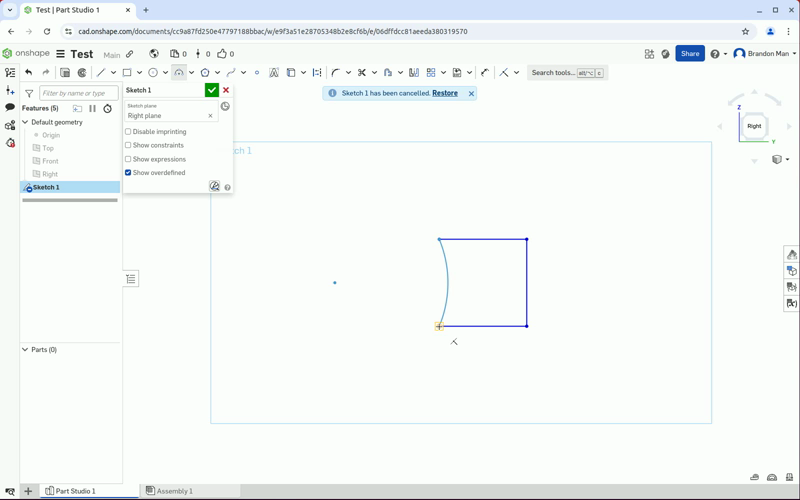
key_down(shift)
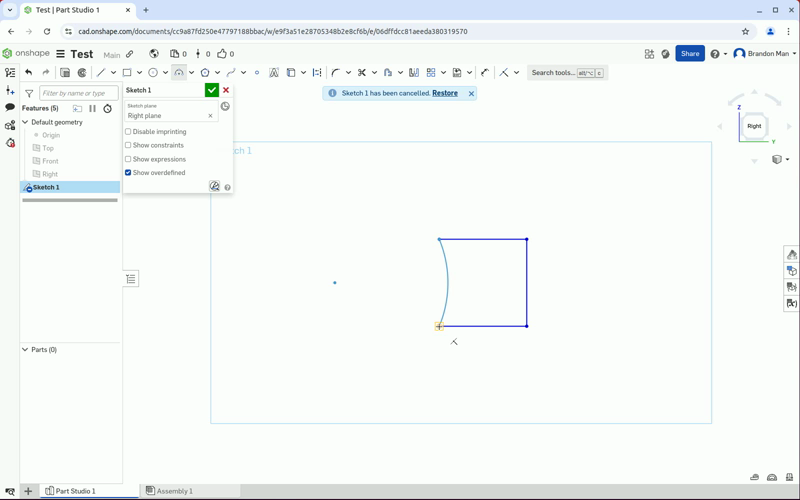
mouse_move(396, 282)
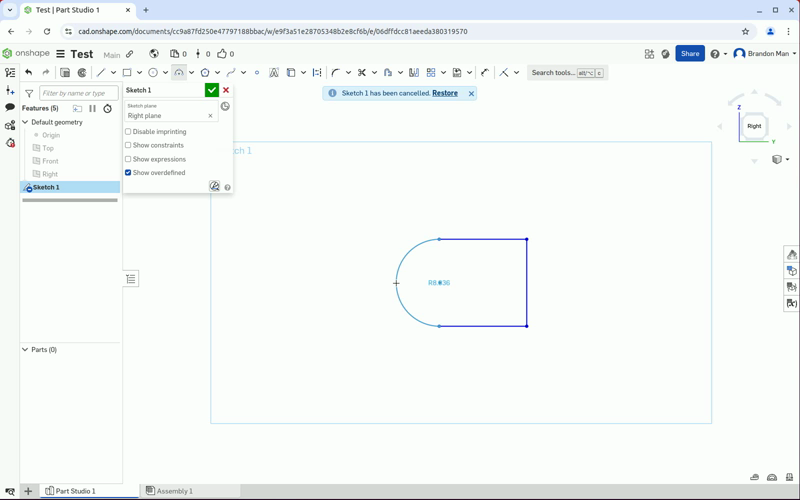
click(396, 282)
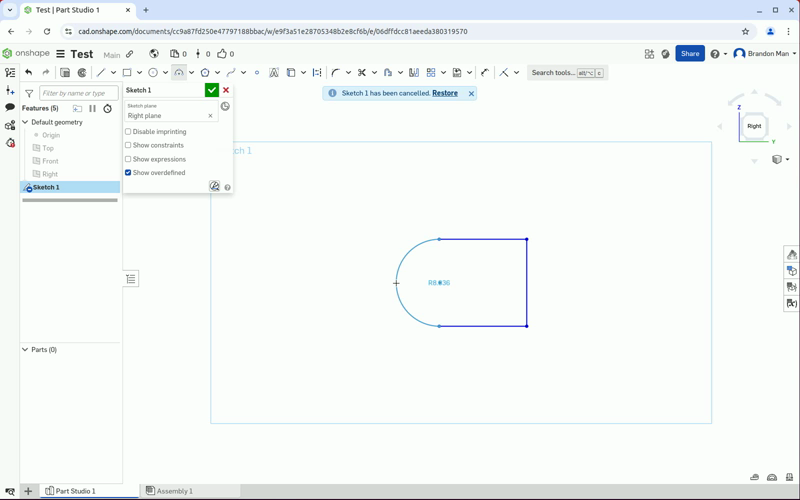
key_up(shift)
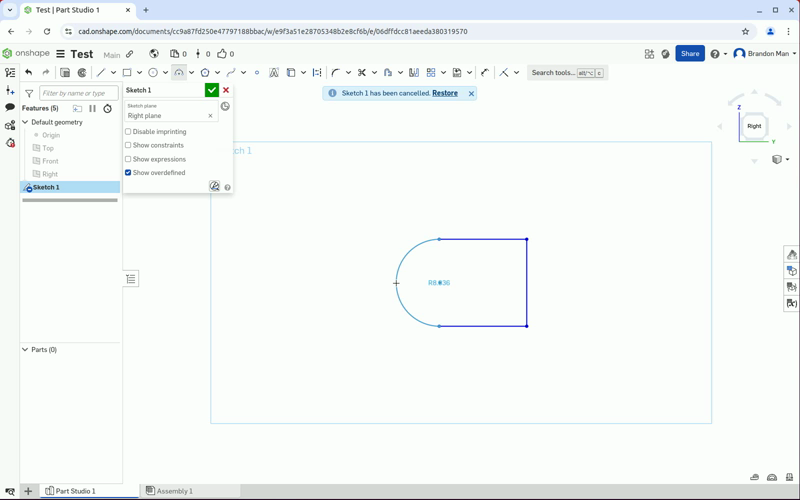
key(esc)
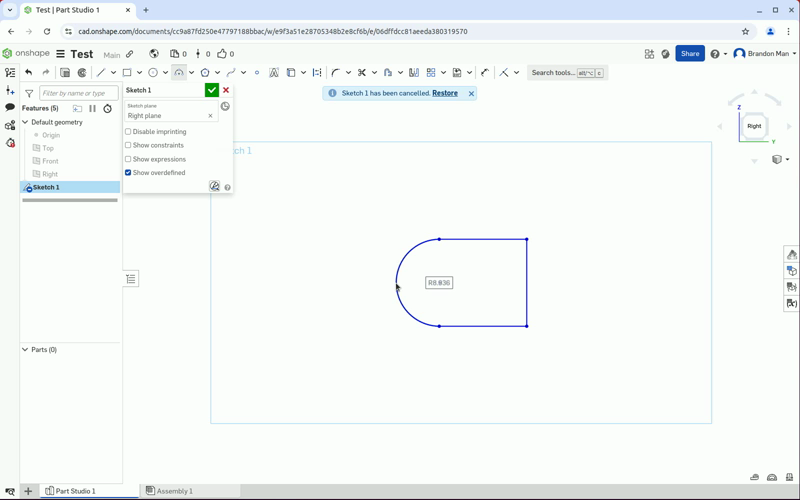
mouse_move(498, 255)
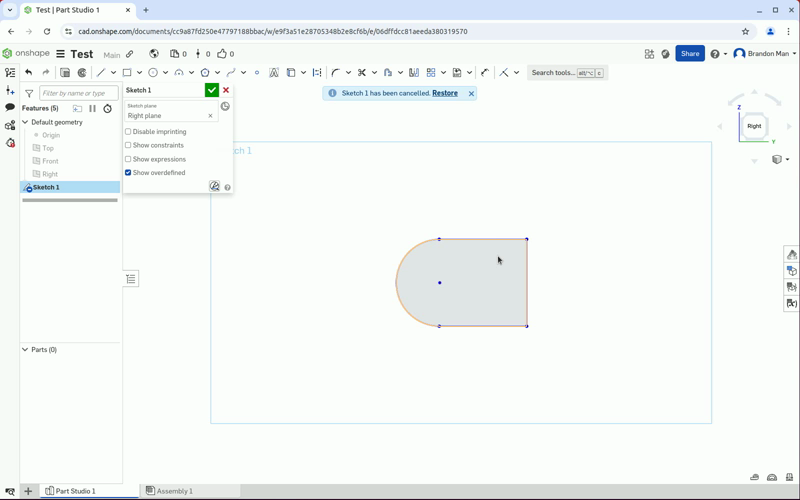
click(498, 255)
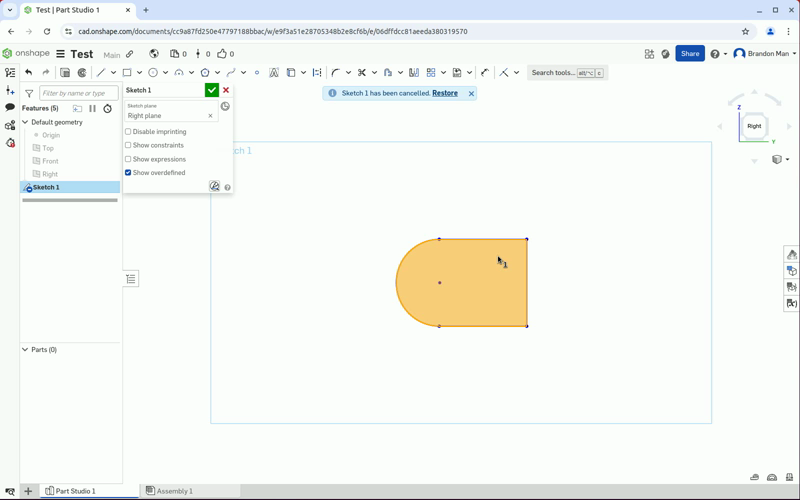
mouse_move(73, 352)
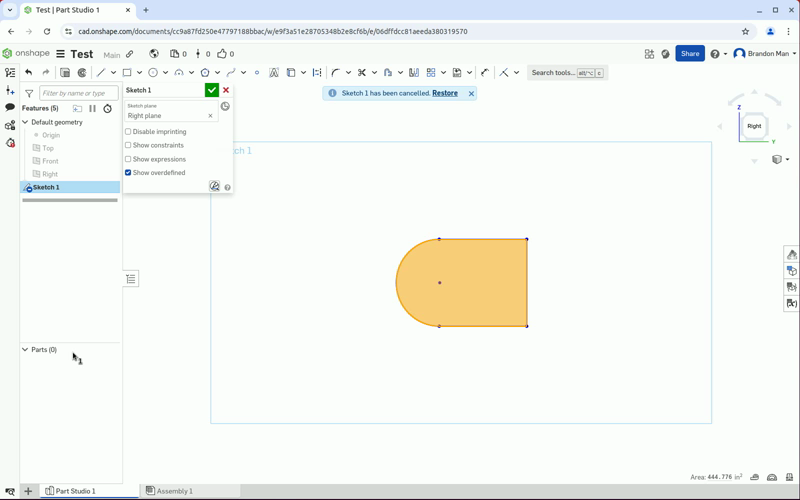
key(shift+y)
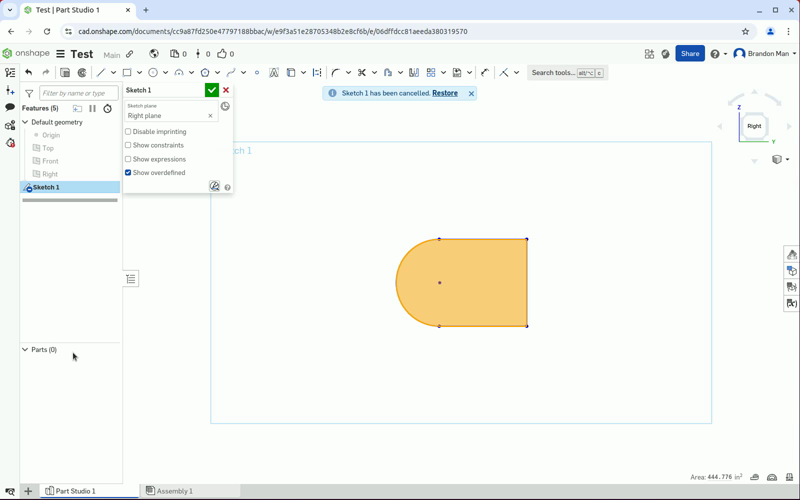
key(shift+e)
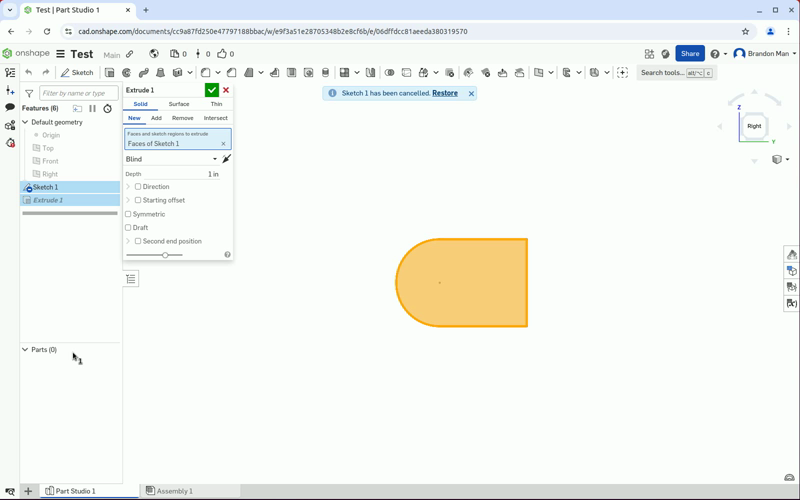
mouse_move(143, 106)
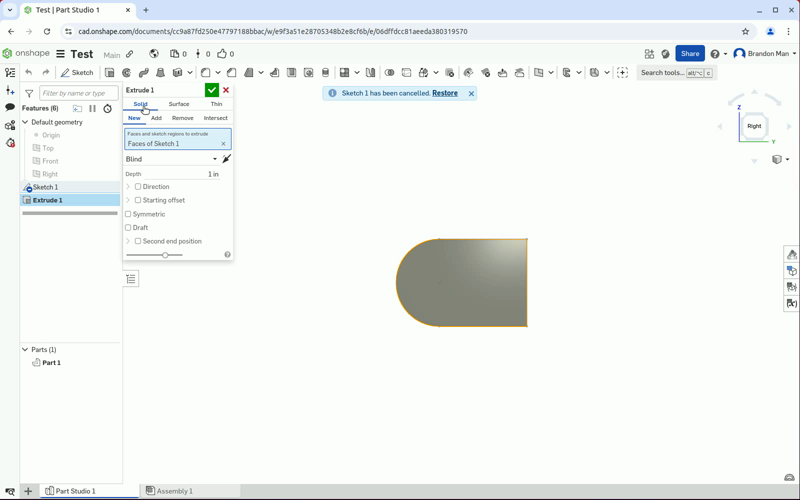
click(143, 106)
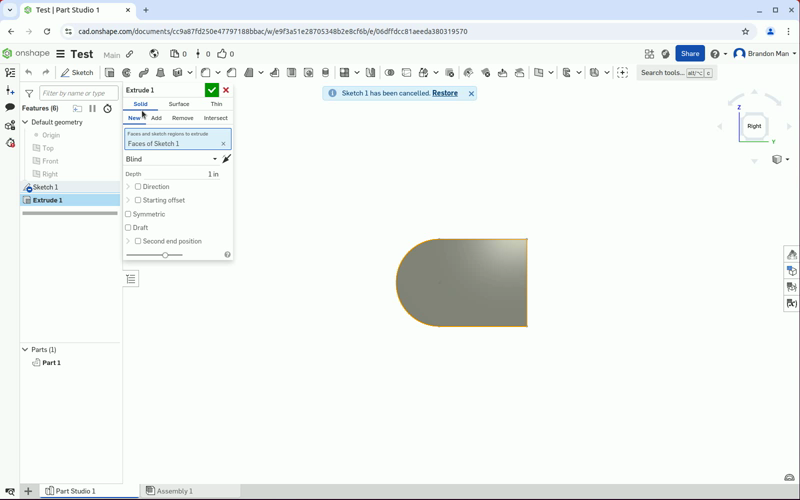
mouse_move(137, 120)
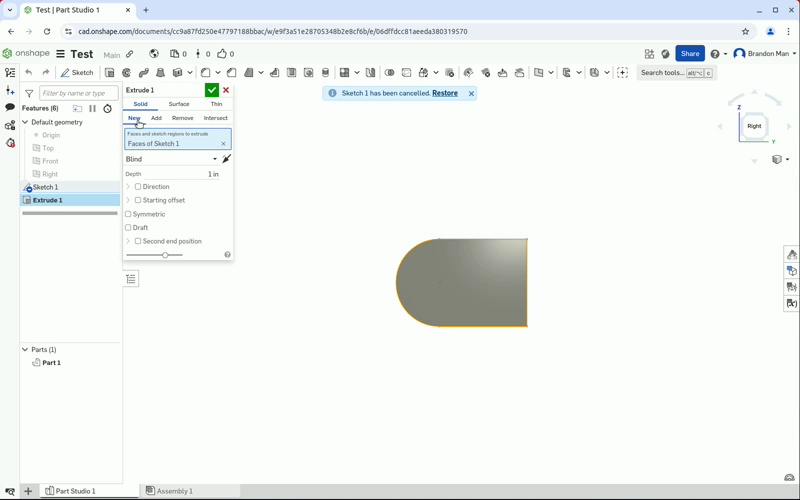
click(137, 120)
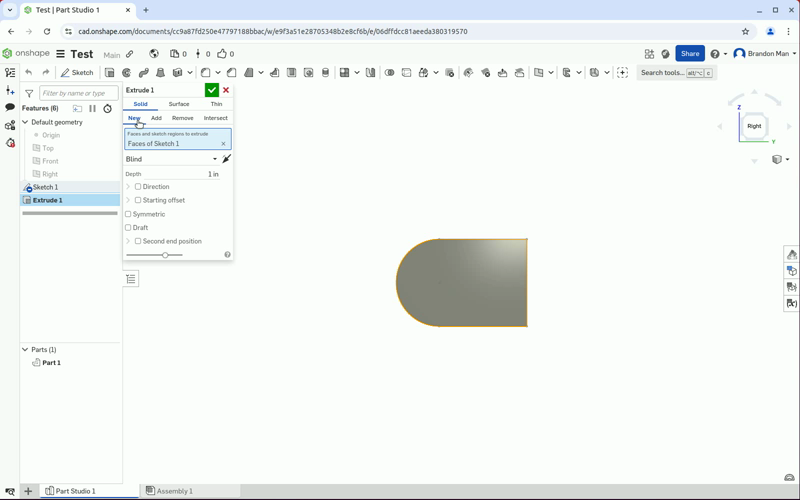
key(tab, 4)
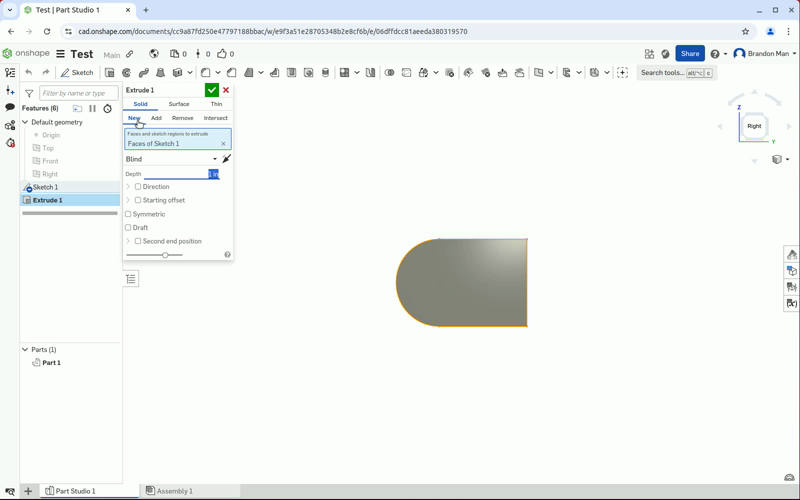
text(23.108)
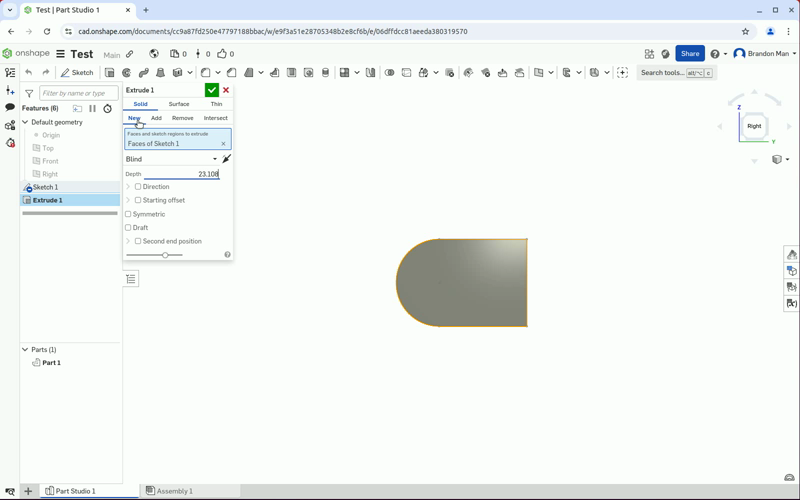
key(enter)
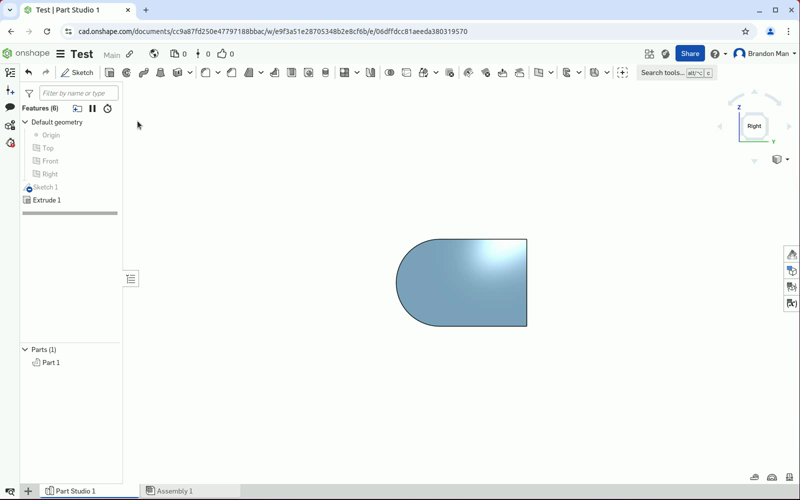
key(shift+h)
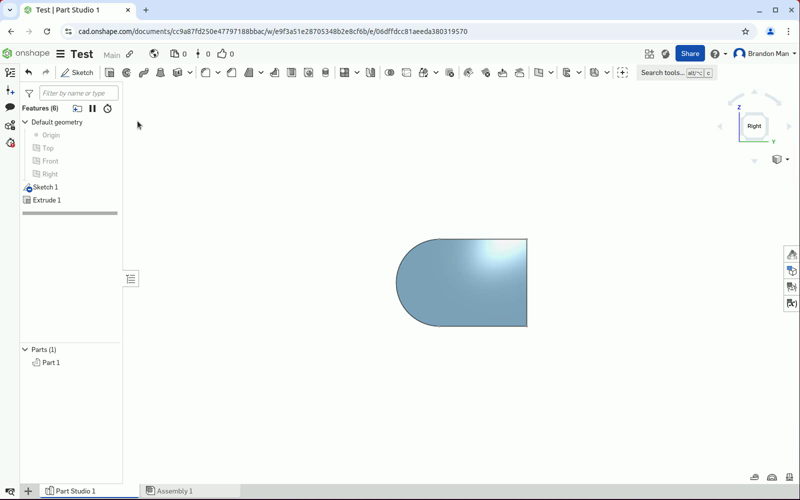
key(shift+h)
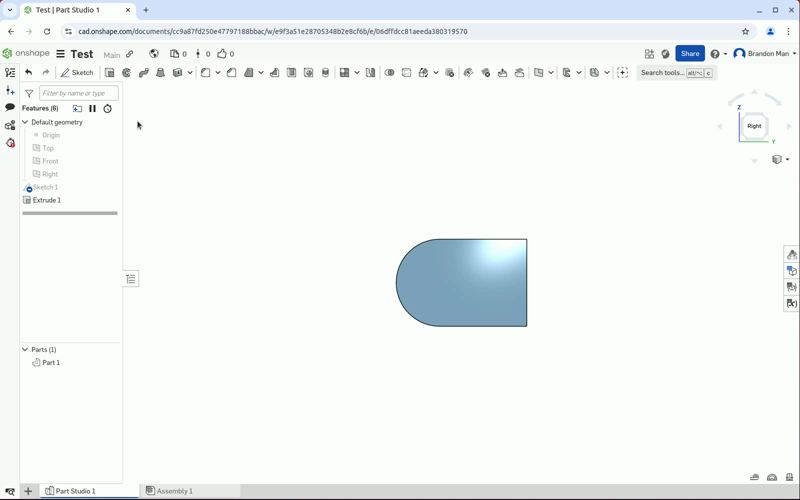
mouse_move(73, 189)
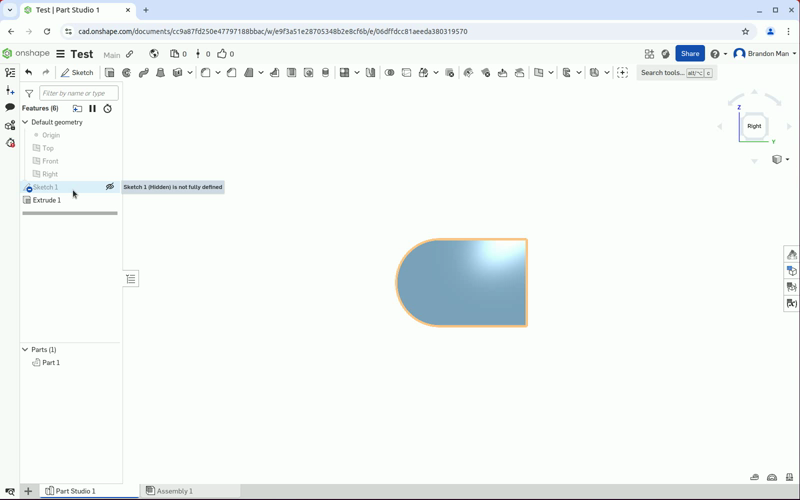
click(73, 189)
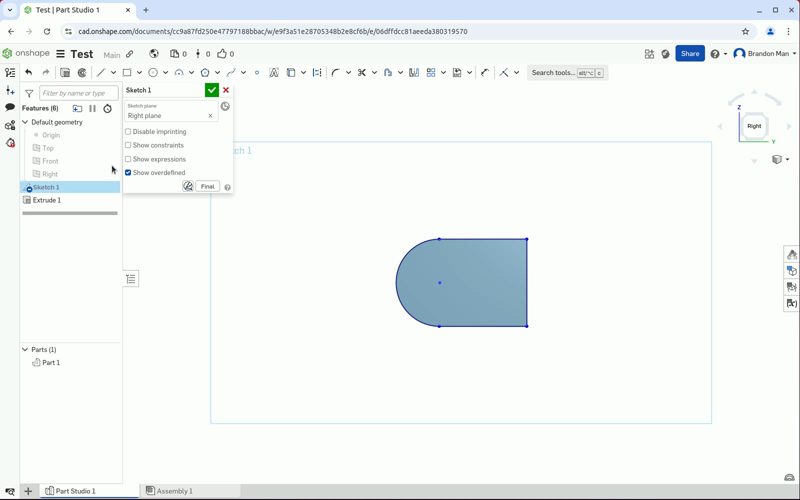
mouse_move(229, 92)
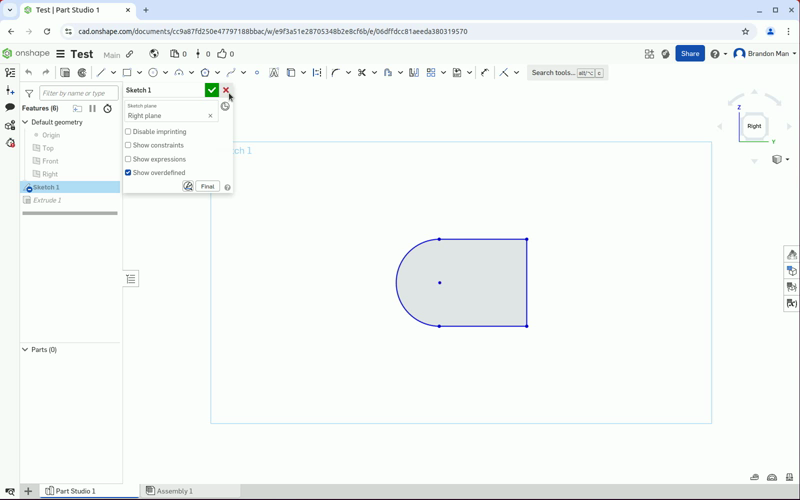
click(229, 92)
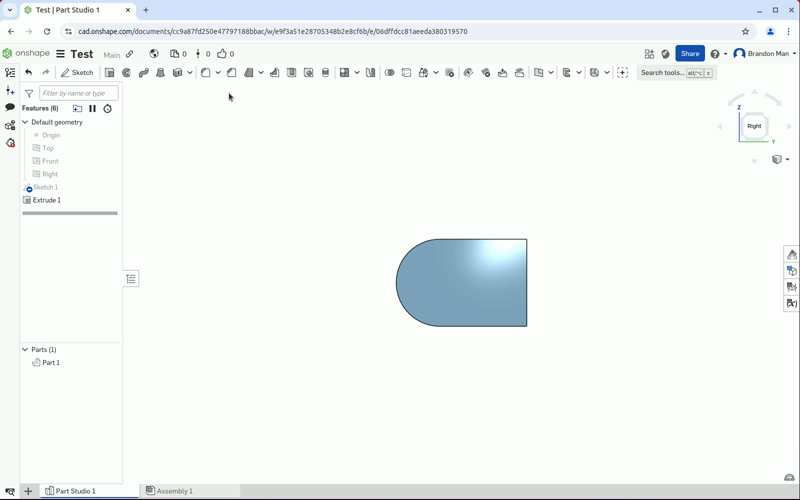
mouse_move(541, 75)
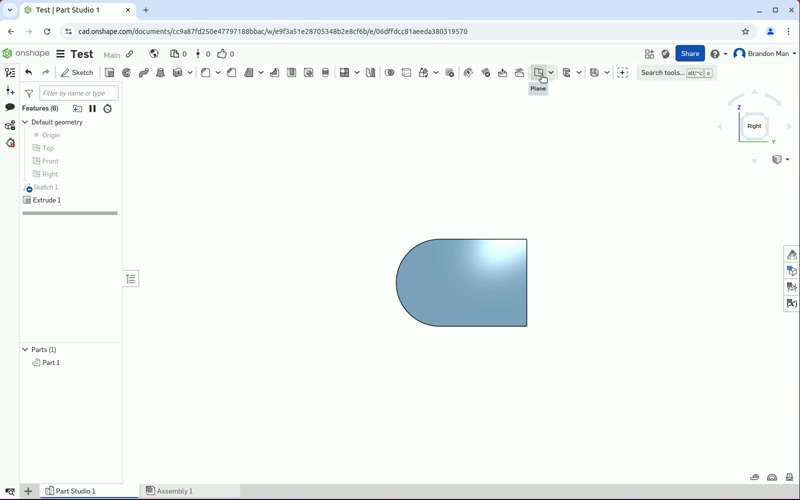
click(541, 75)
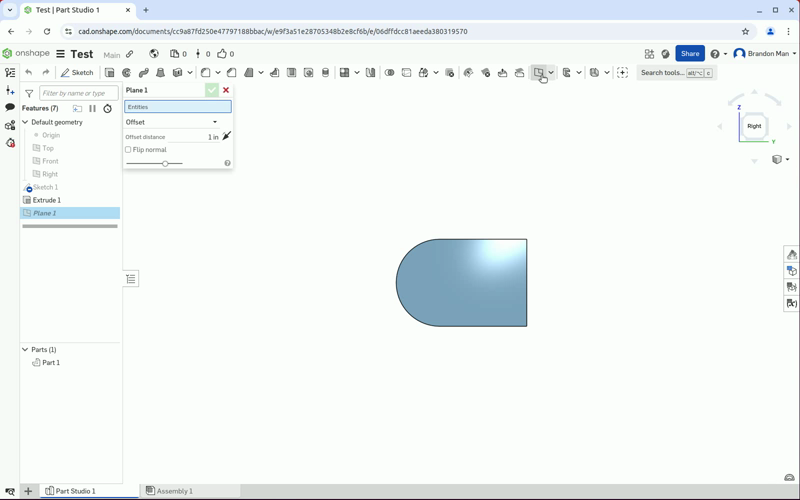
mouse_move(73, 176)
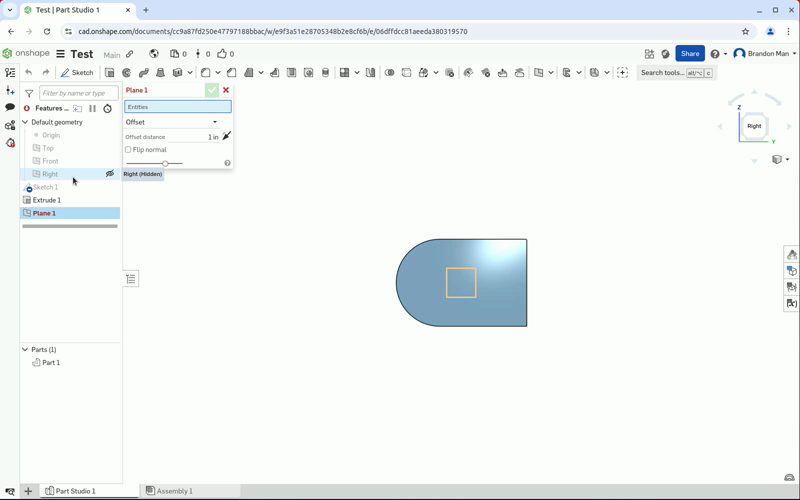
click(73, 176)
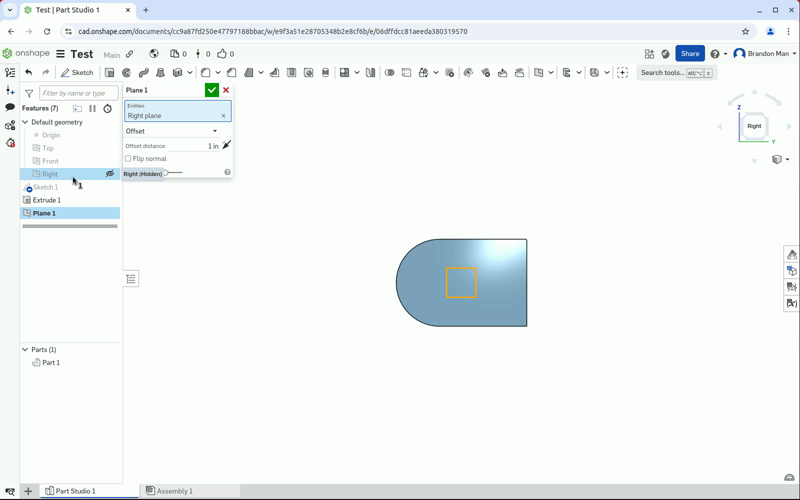
key(tab, 2)
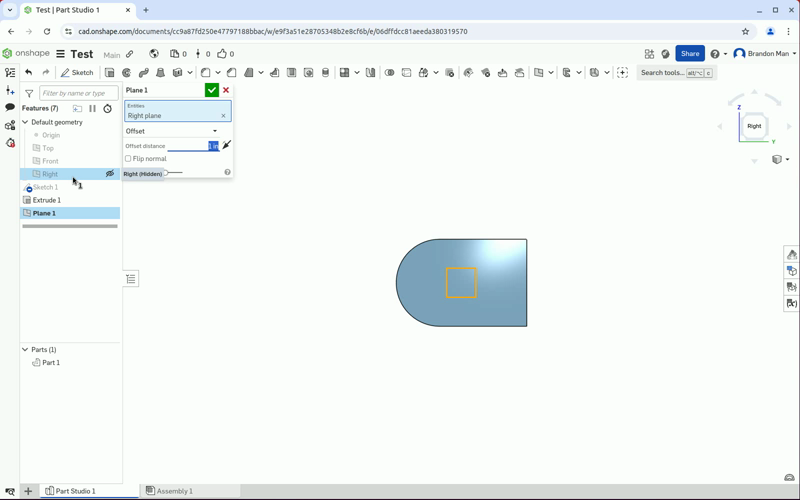
text(23.108)
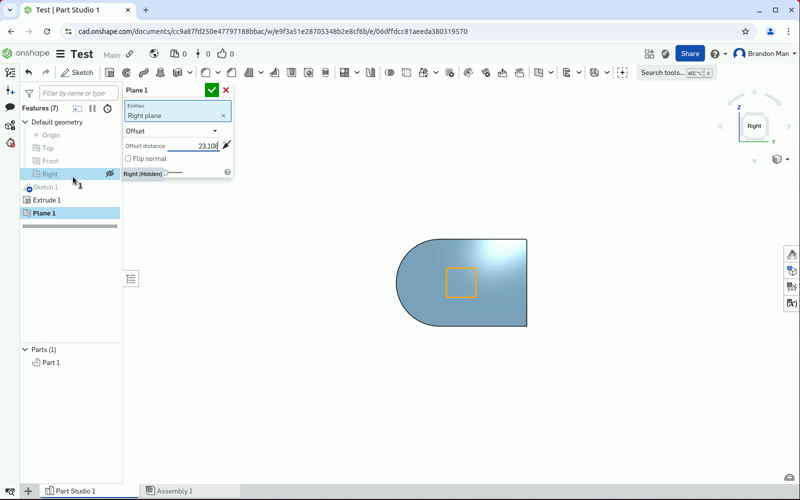
key(enter, 2)
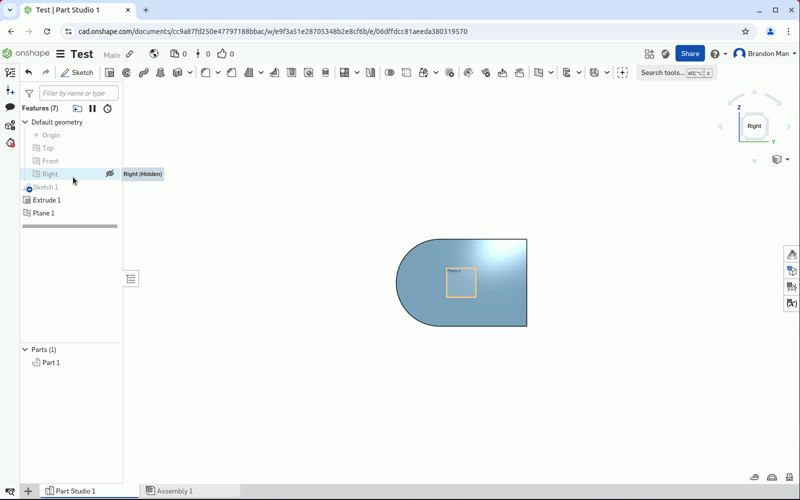
key(shift+s)
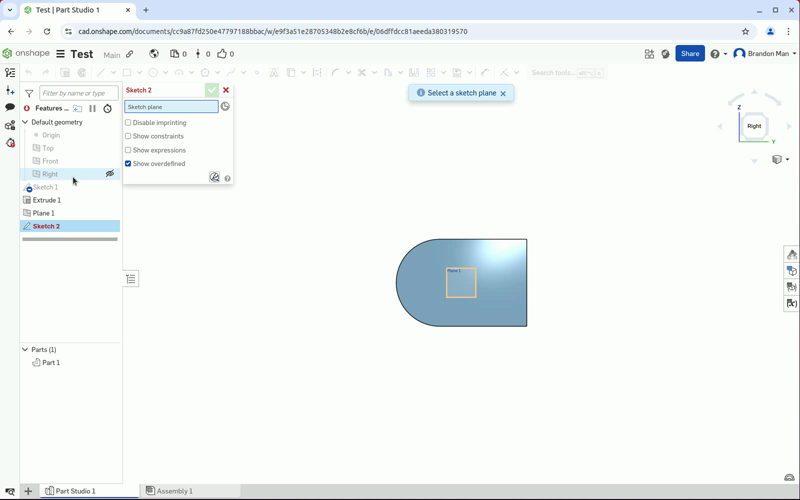
mouse_move(73, 215)
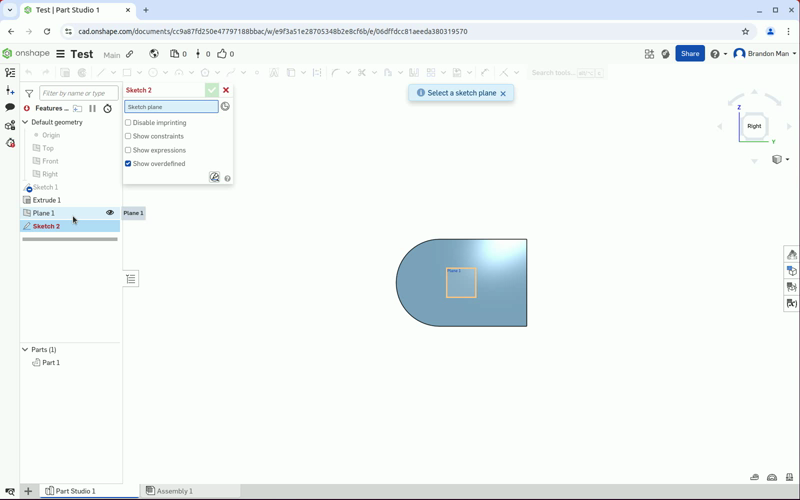
click(73, 215)
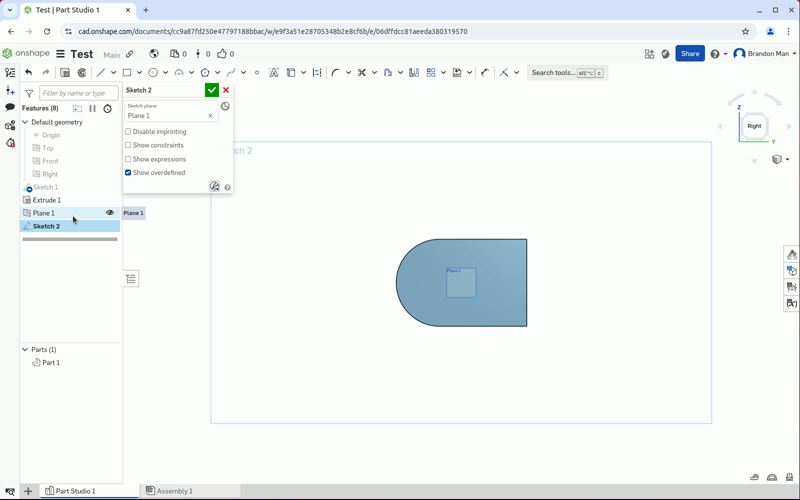
mouse_move(73, 352)
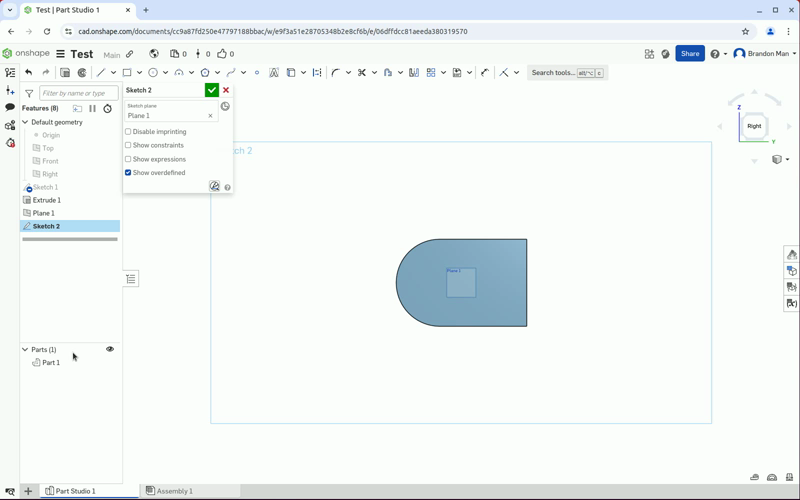
key(y)
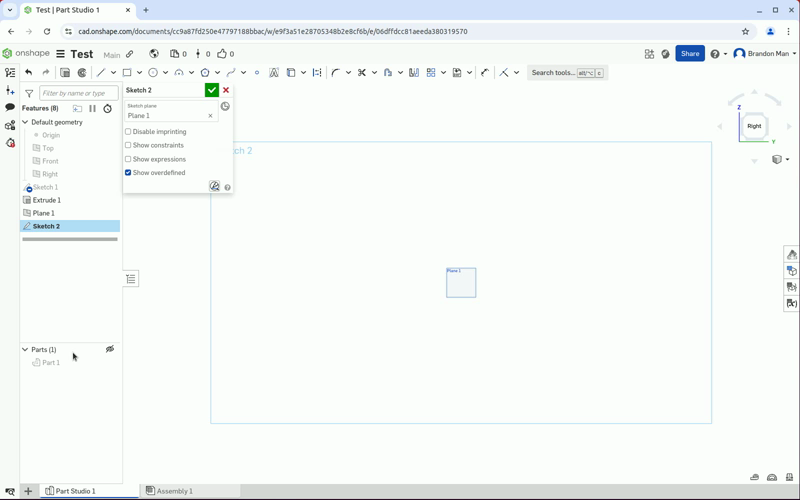
key(c)
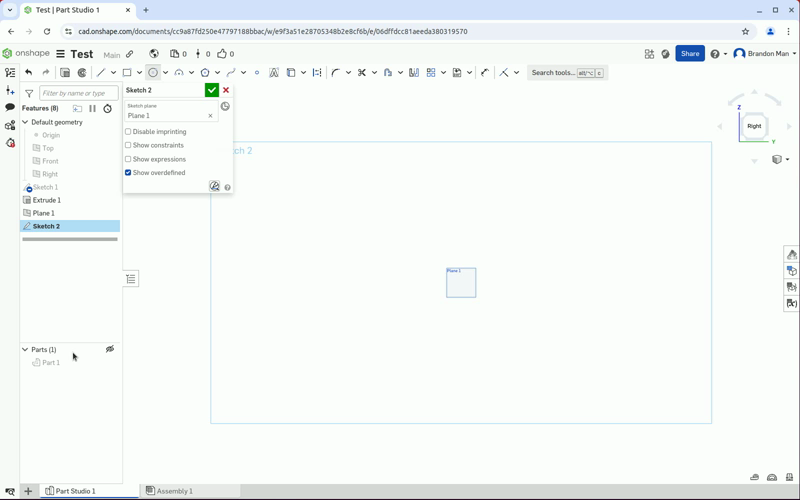
key_down(shift)
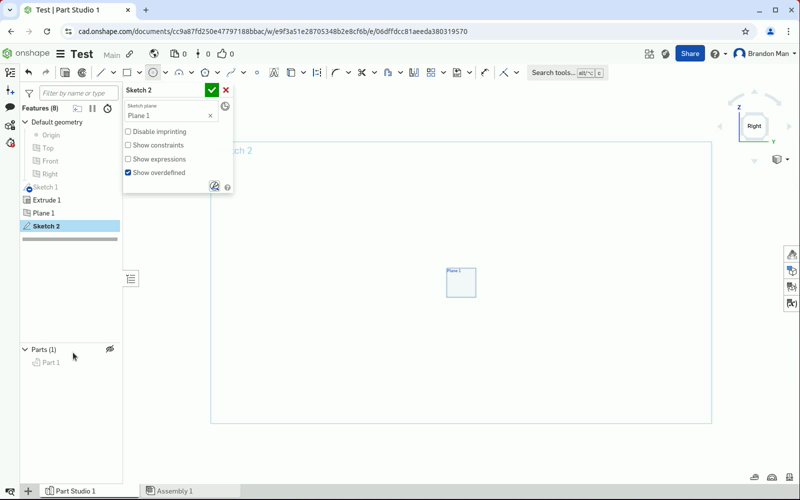
mouse_move(439, 282)
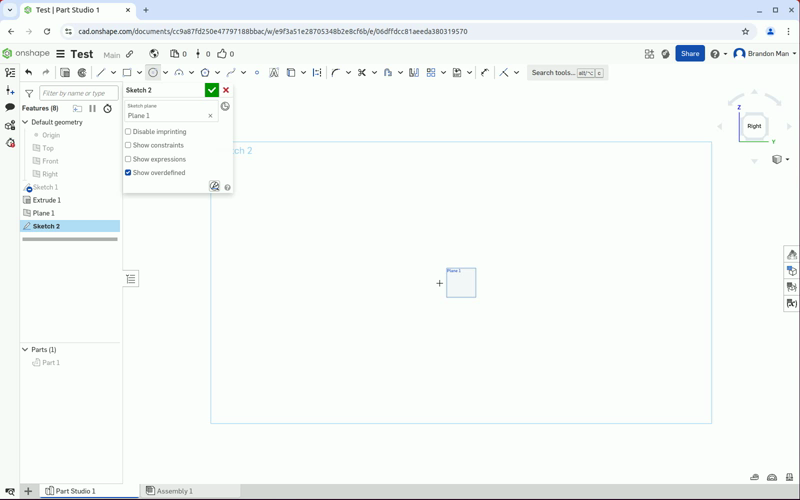
click(439, 282)
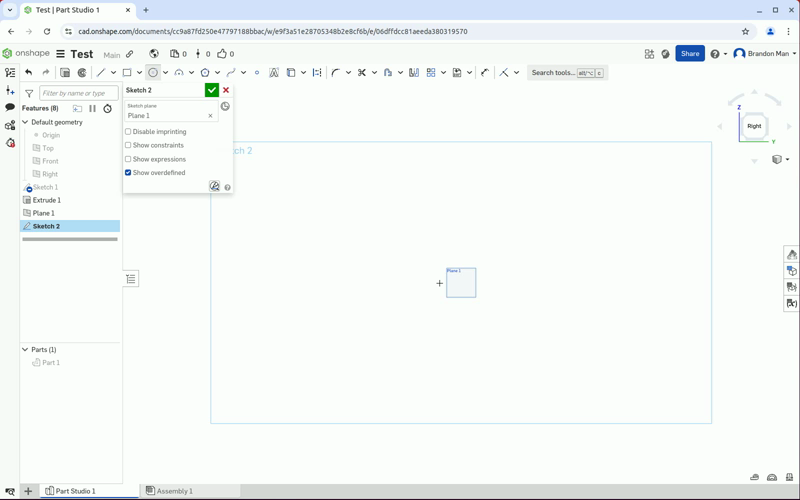
key_up(shift)
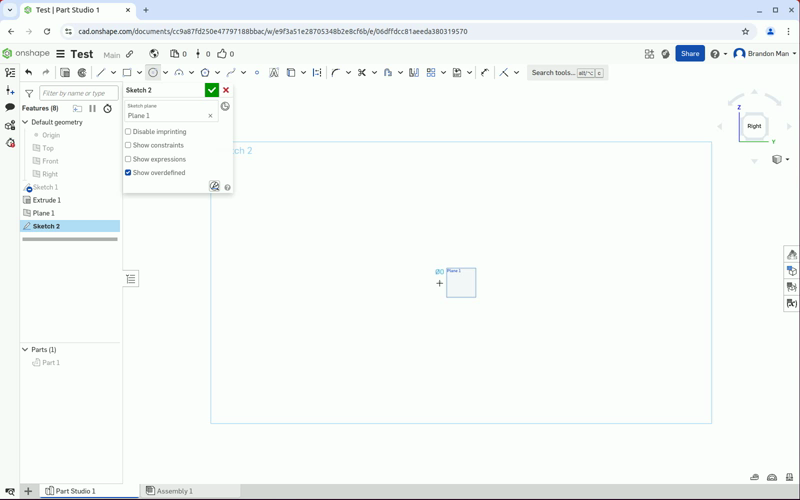
mouse_move(443, 282)
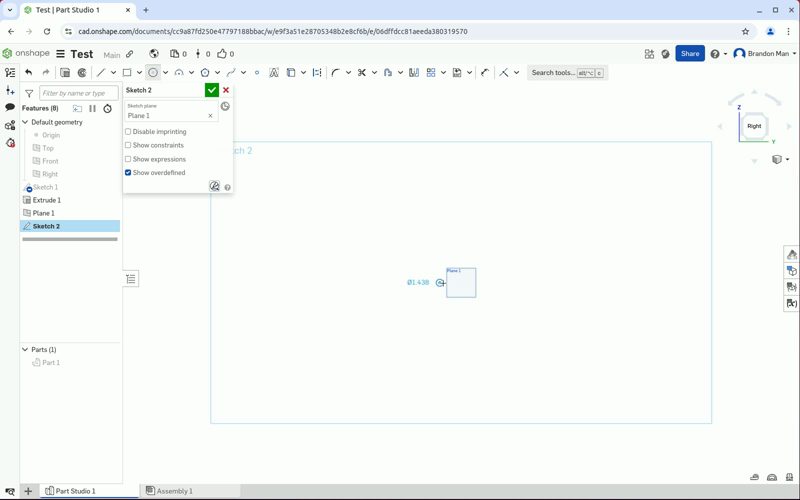
click(443, 282)
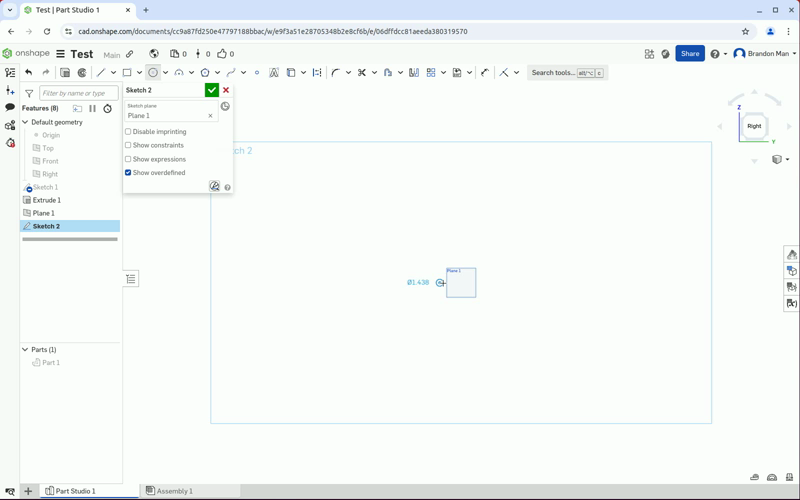
key(esc)
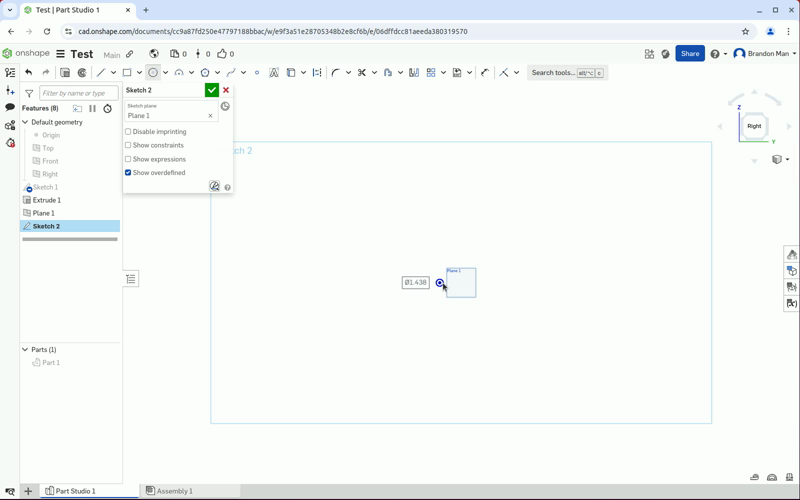
mouse_move(436, 282)
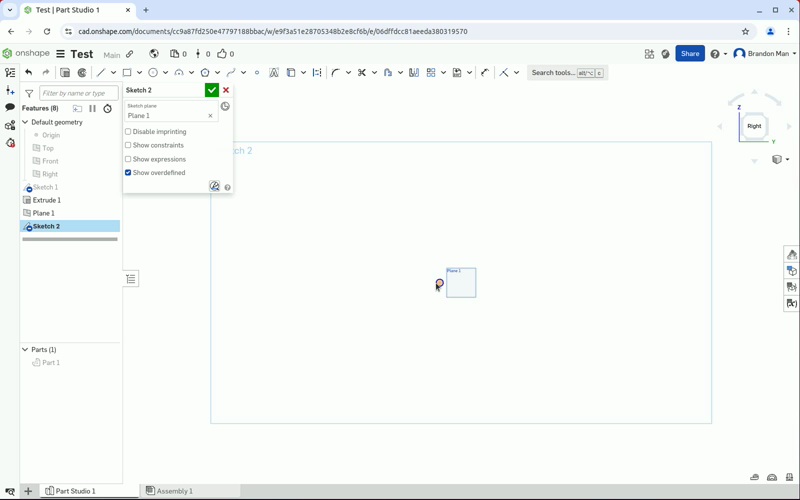
scroll(6)
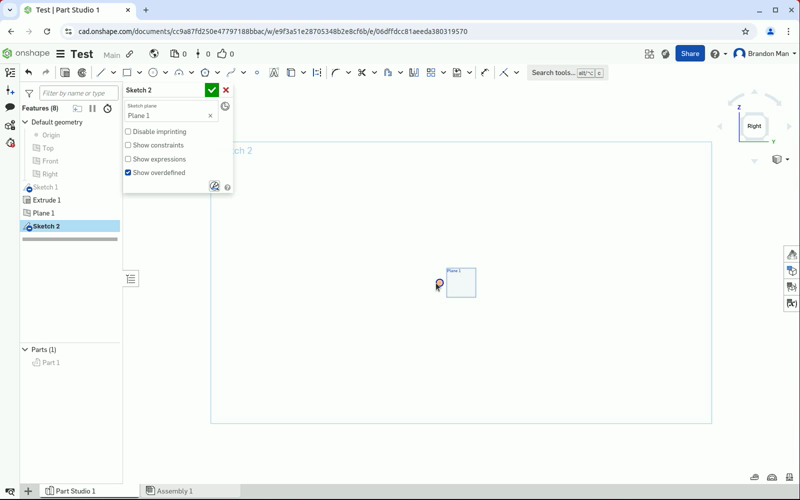
scroll(6)
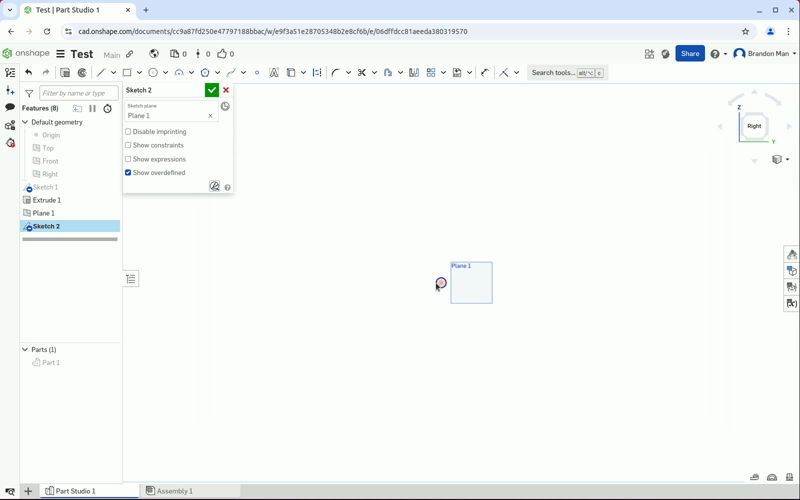
scroll(6)
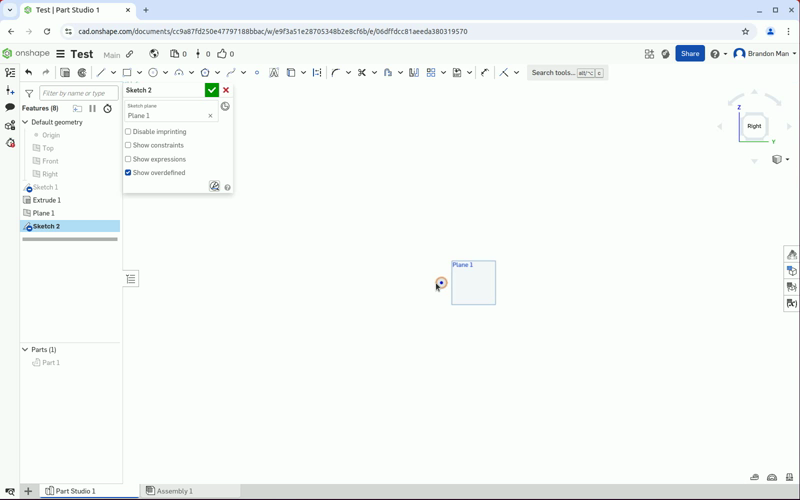
scroll(6)
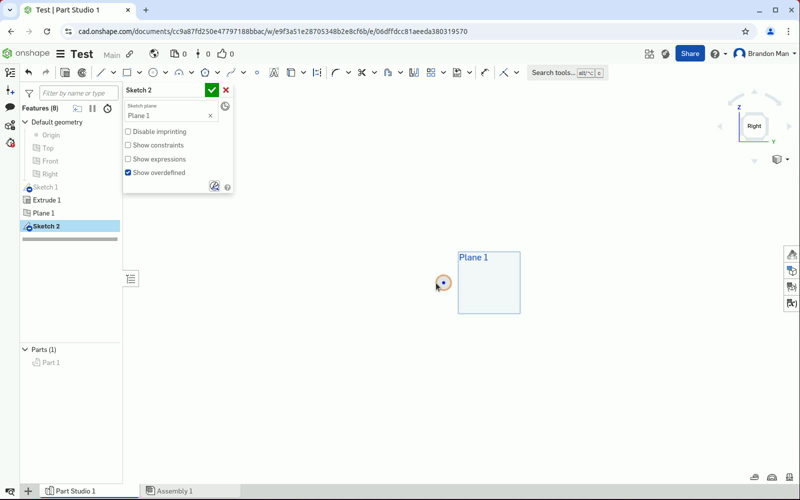
scroll(6)
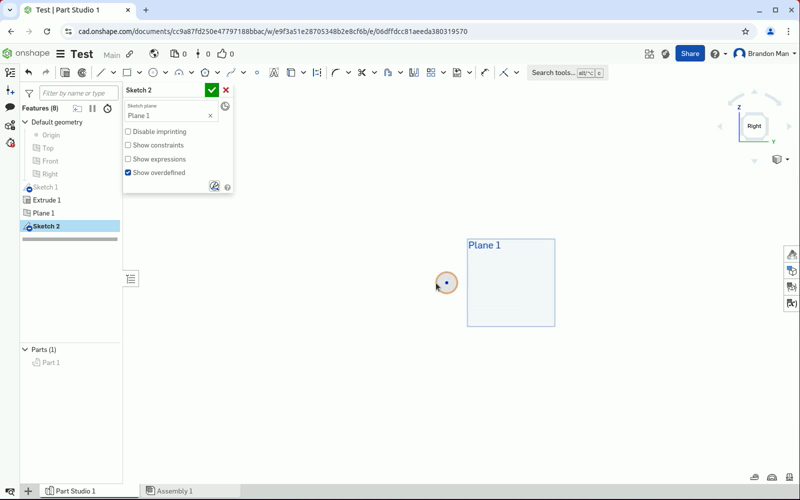
scroll(6)
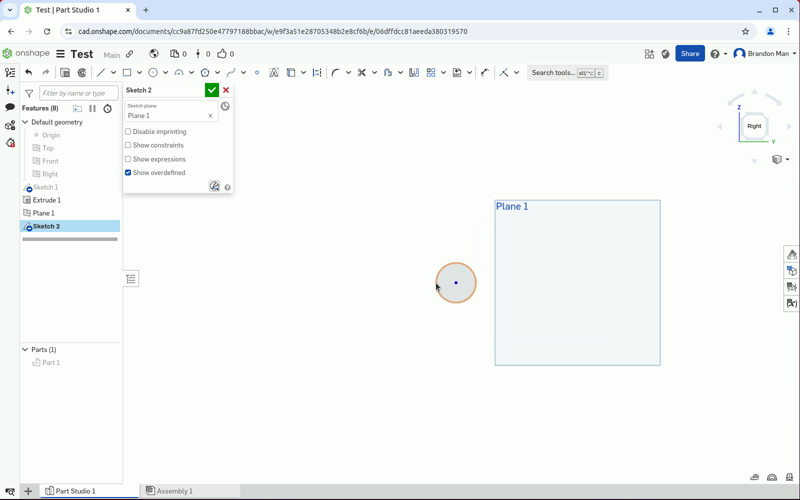
scroll(6)
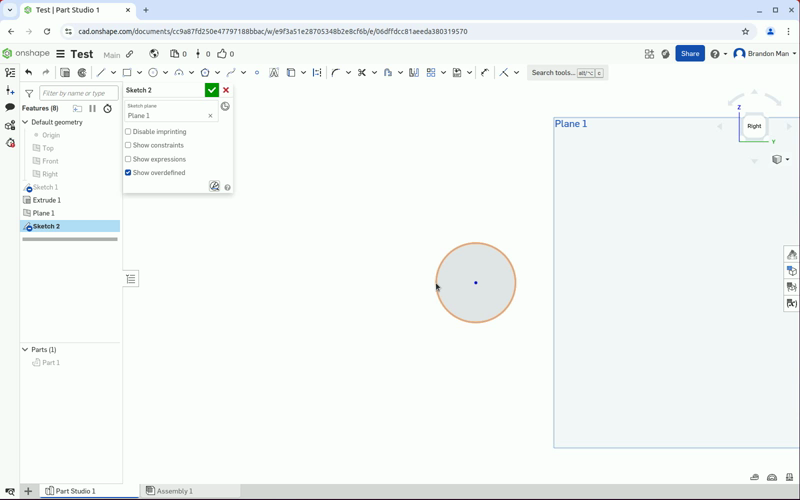
click(436, 282)
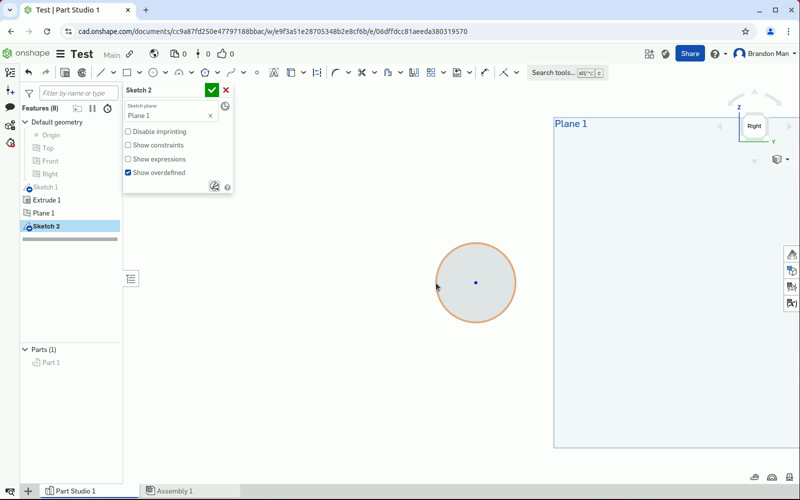
scroll(-6)
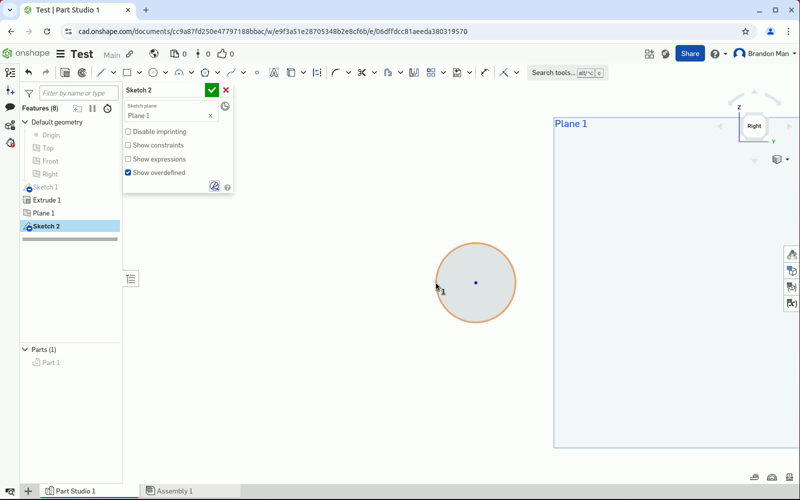
scroll(-6)
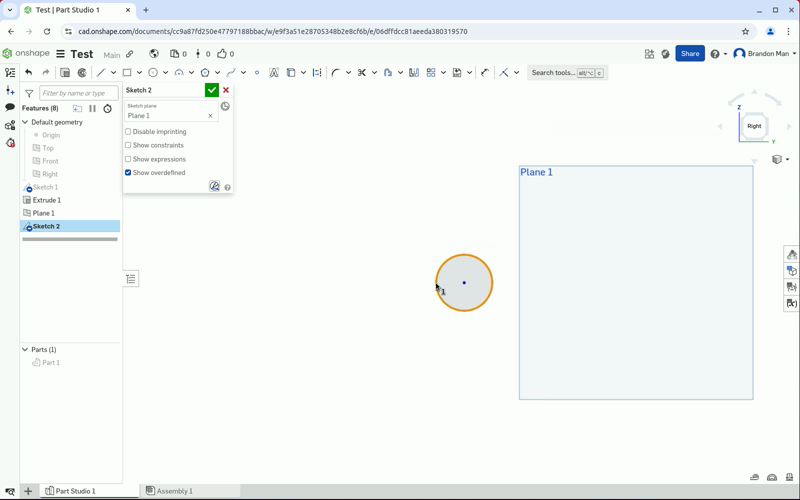
scroll(-6)
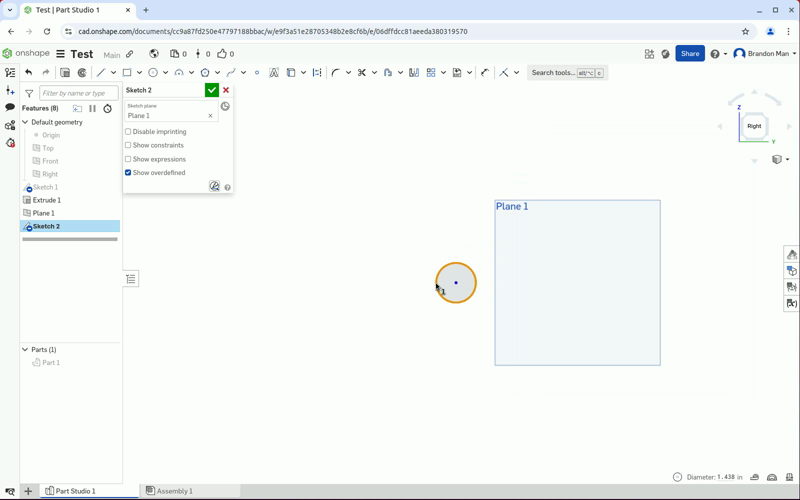
scroll(-6)
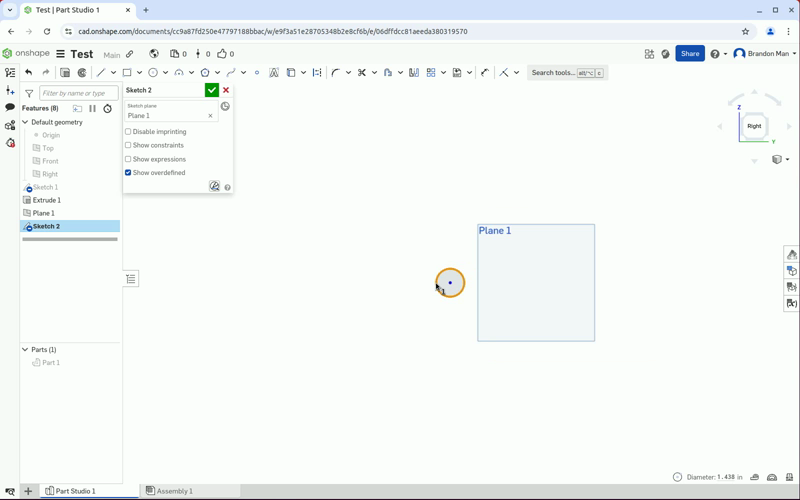
scroll(-6)
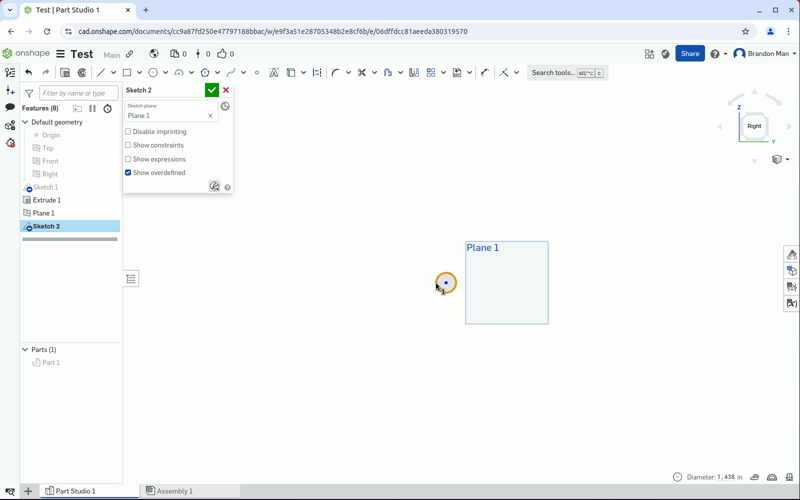
scroll(-6)
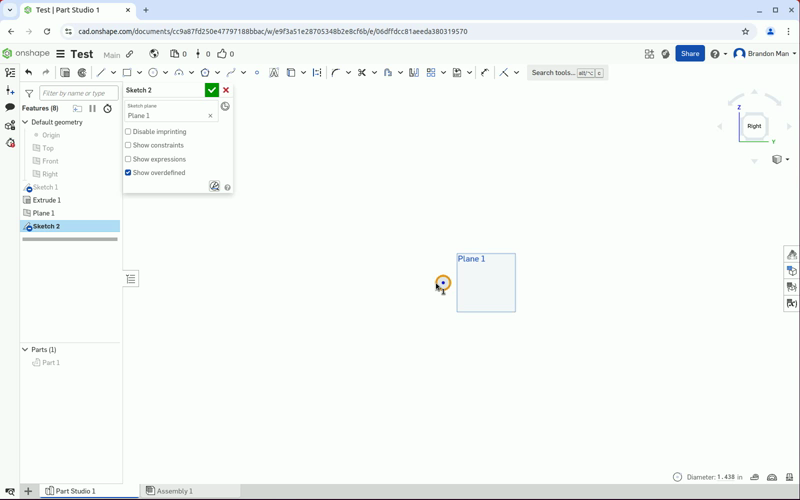
scroll(-6)
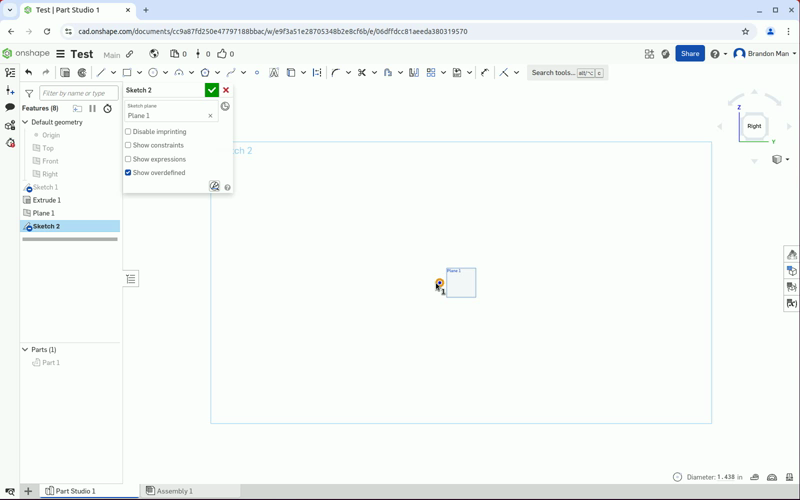
mouse_move(73, 352)
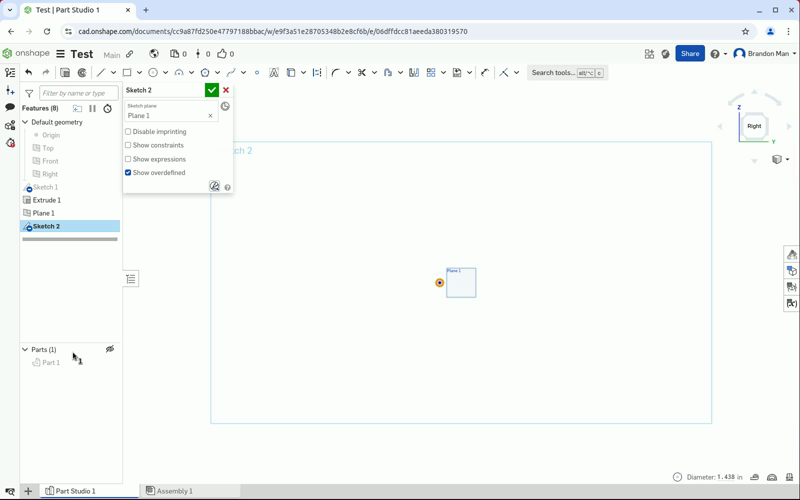
key(shift+y)
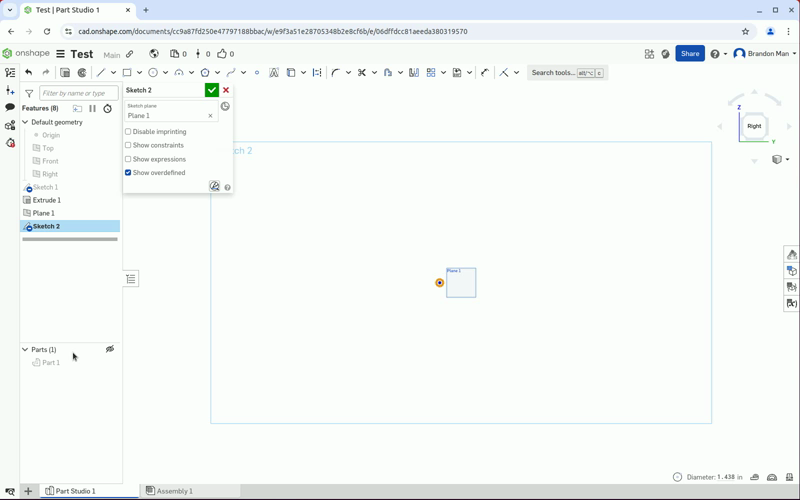
key(shift+e)
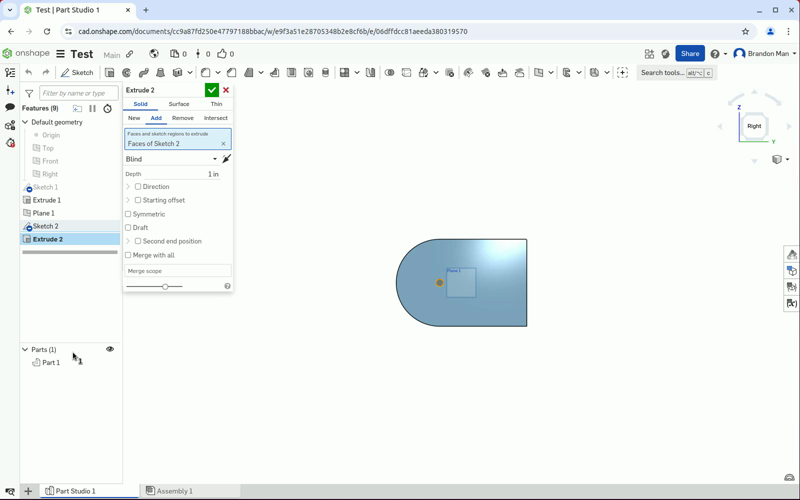
mouse_move(143, 106)
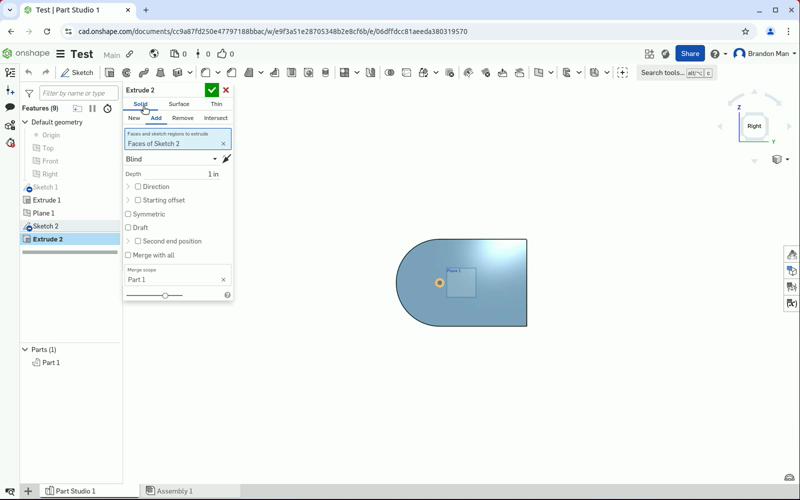
click(143, 106)
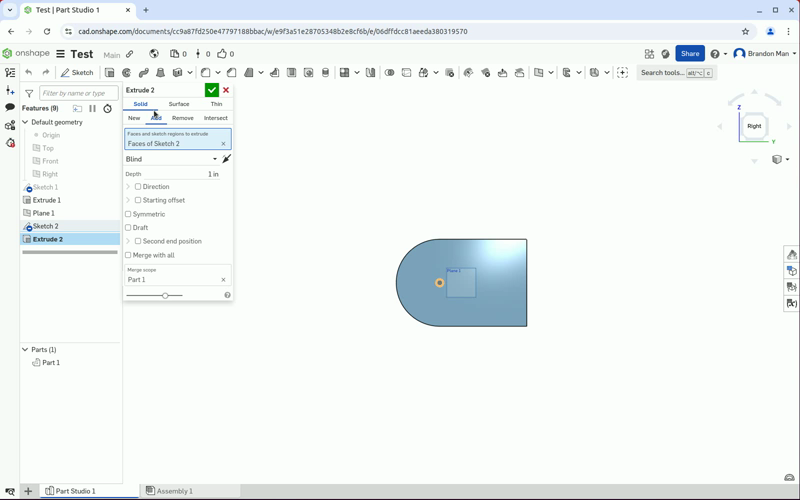
mouse_move(186, 120)
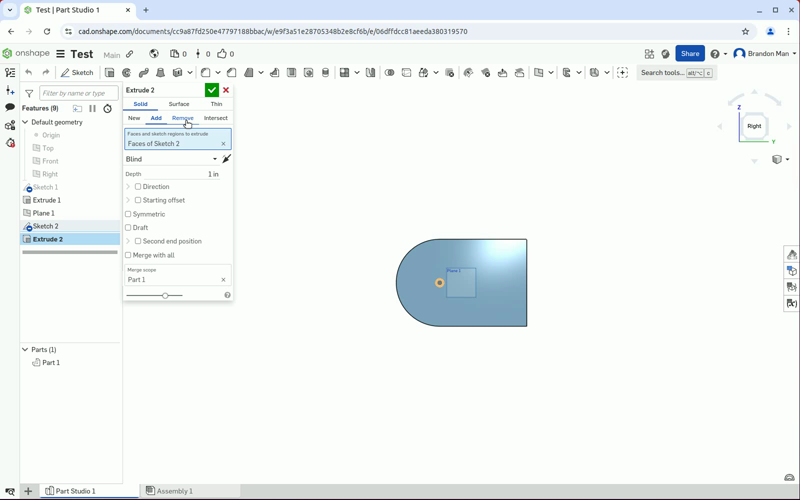
click(186, 120)
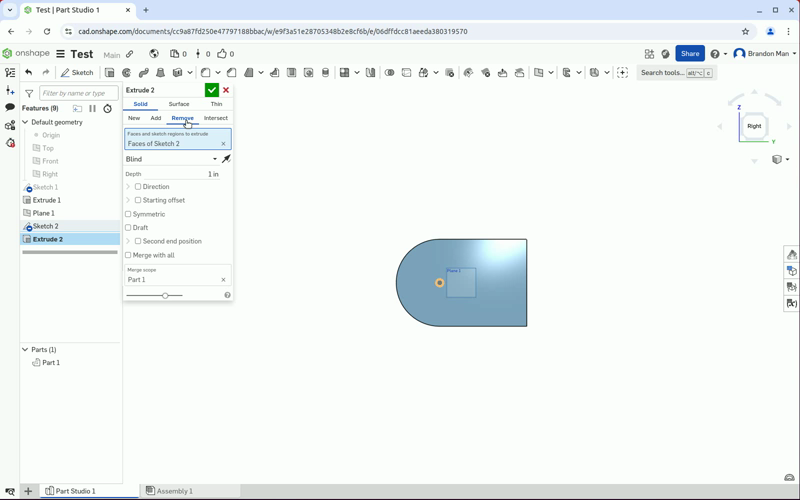
key(tab, 4)
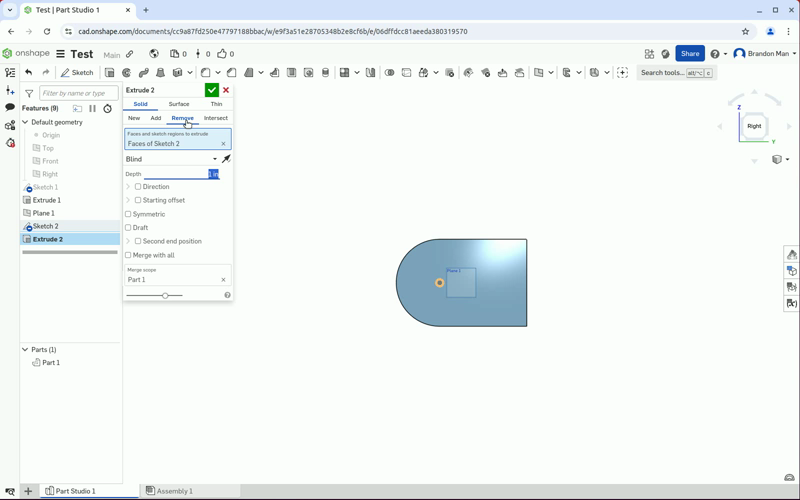
text(23.108)
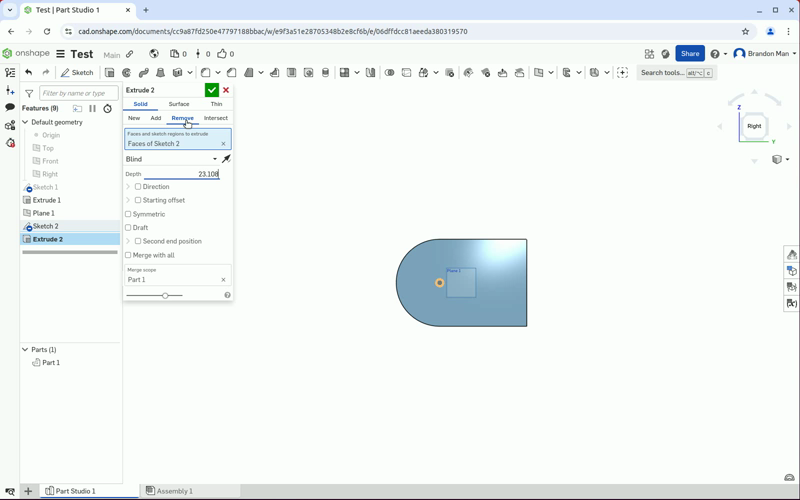
key(tab, 6)
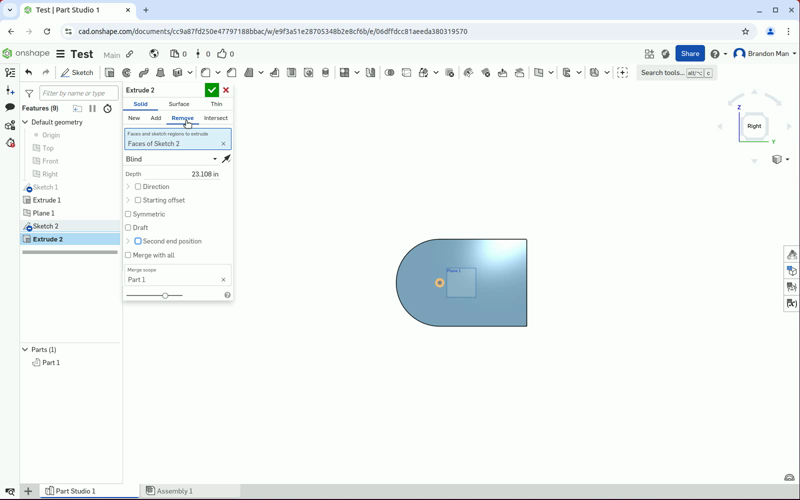
key(space)
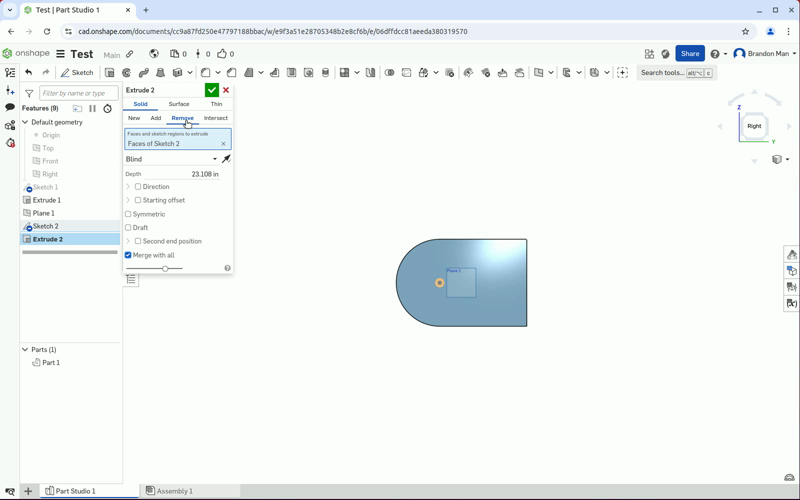
key(enter)
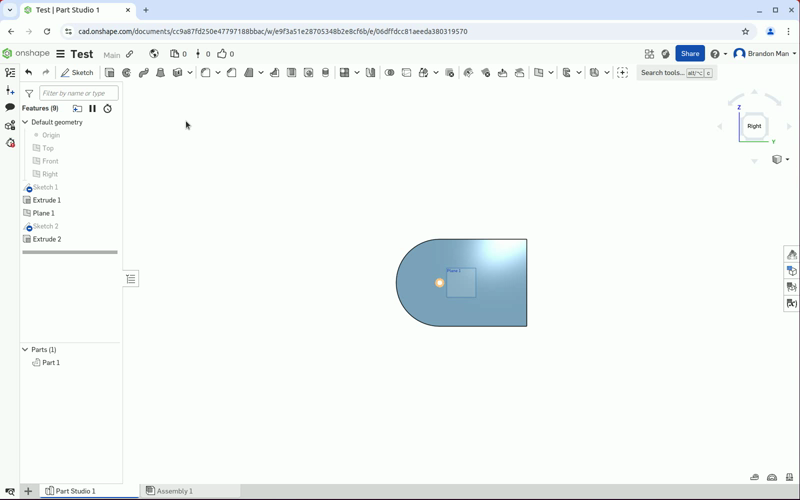
key(shift+h)
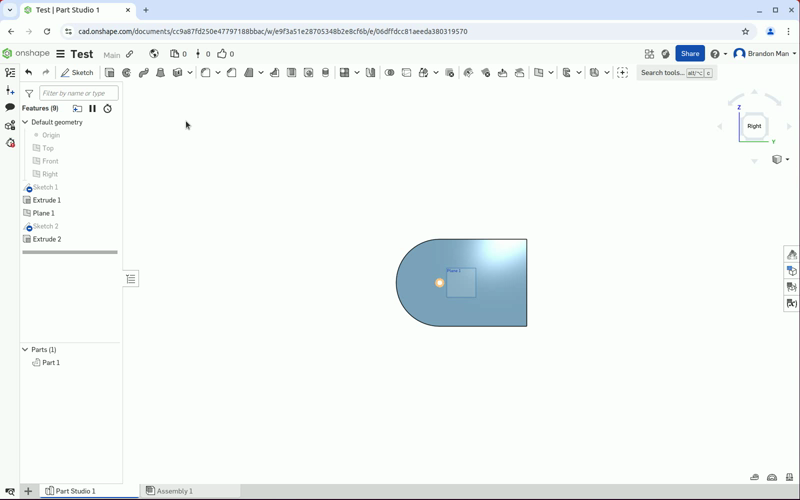
key(shift+h)
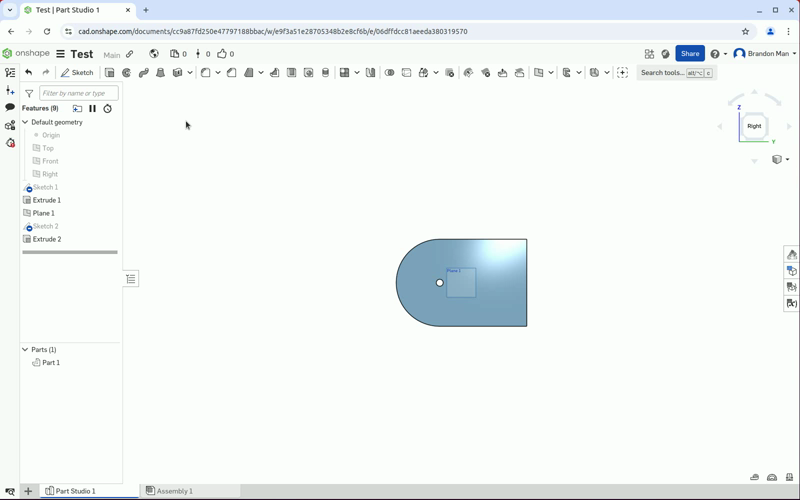
mouse_move(73, 189)
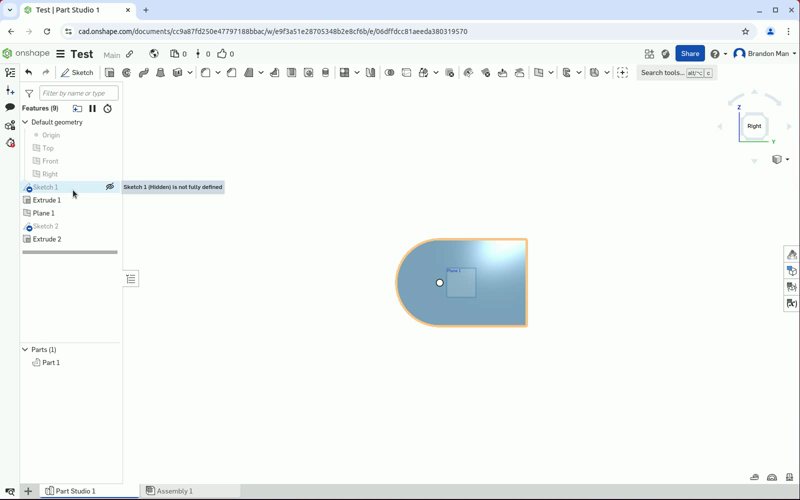
click(73, 189)
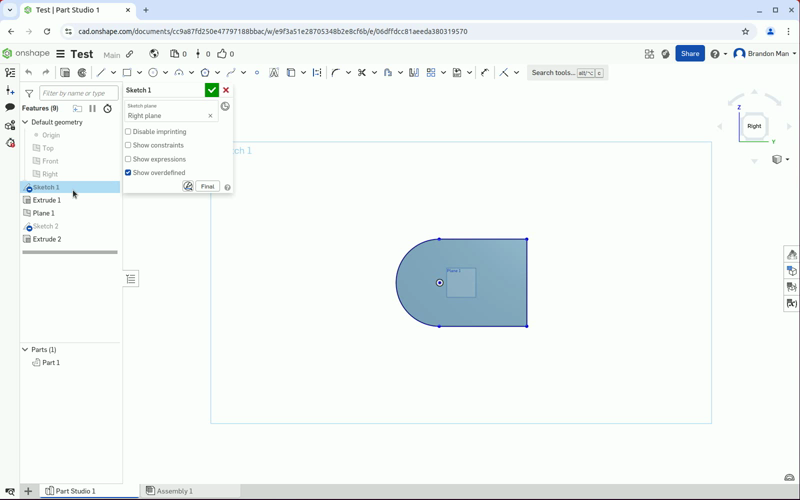
mouse_move(229, 92)
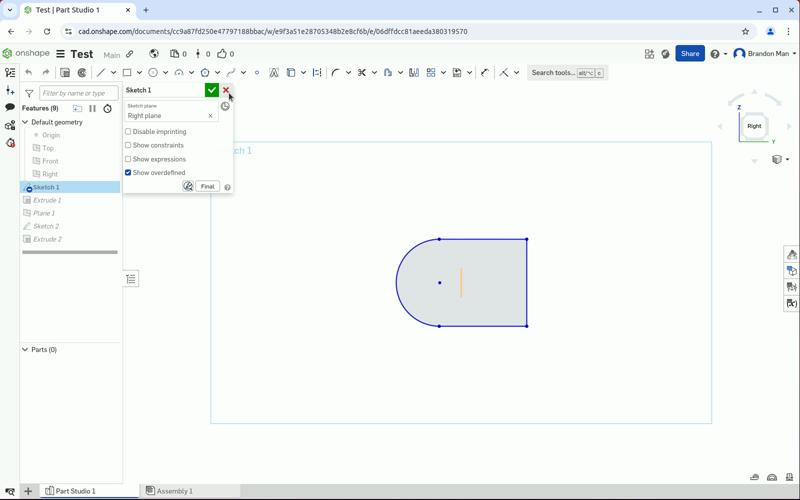
click(229, 92)
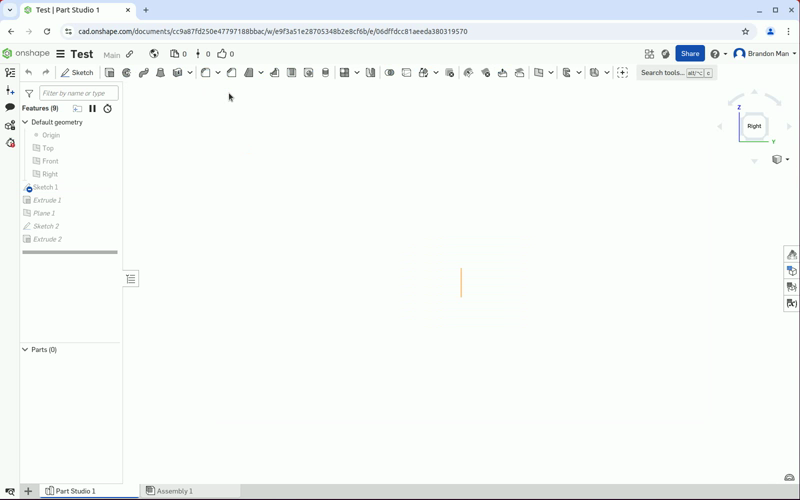
key(shift+s)
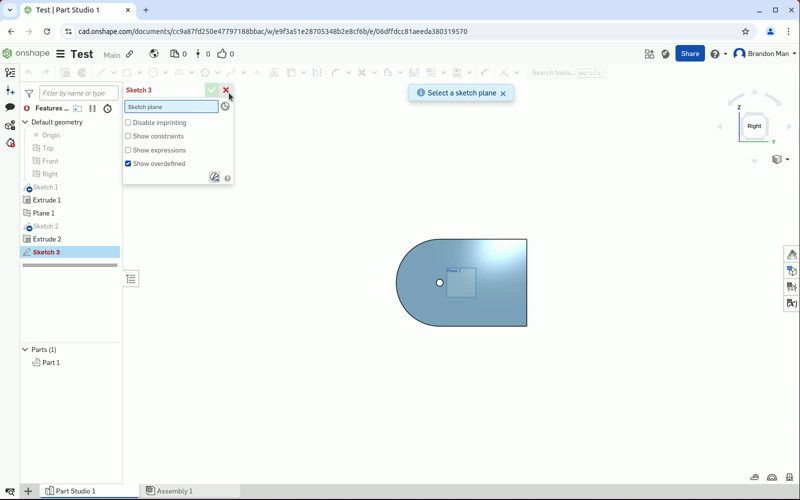
mouse_move(73, 215)
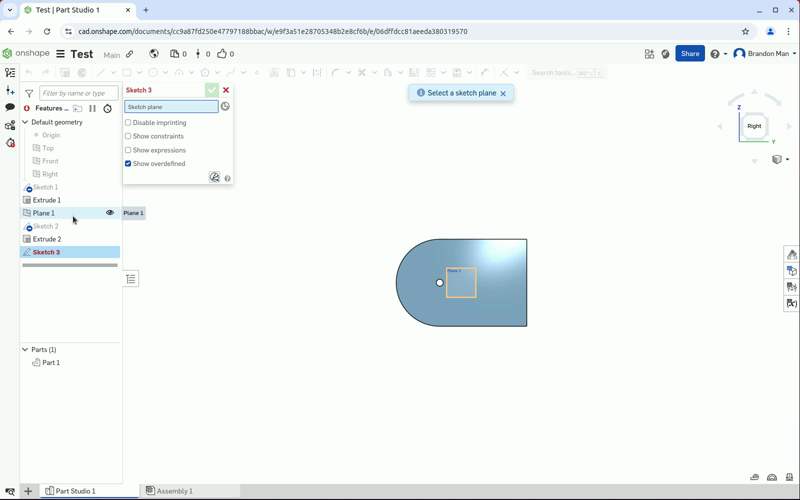
click(73, 215)
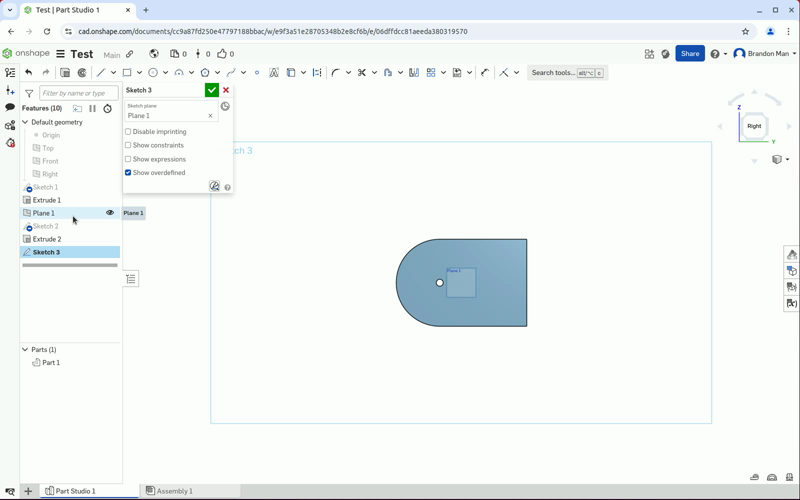
mouse_move(73, 352)
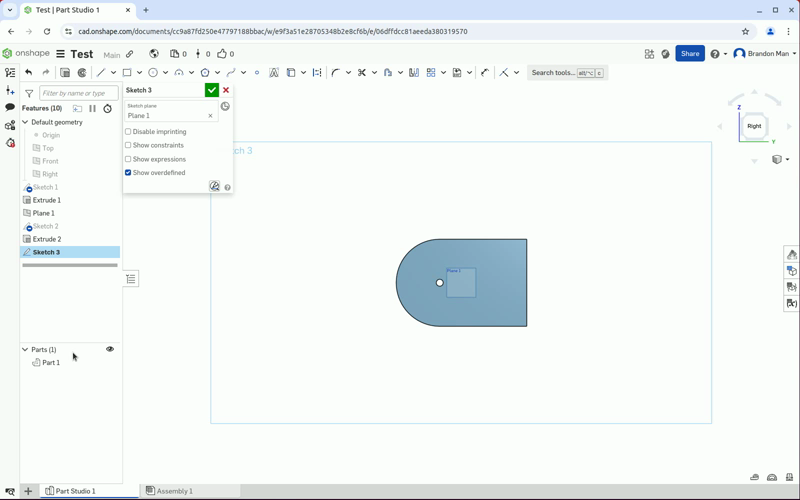
key(y)
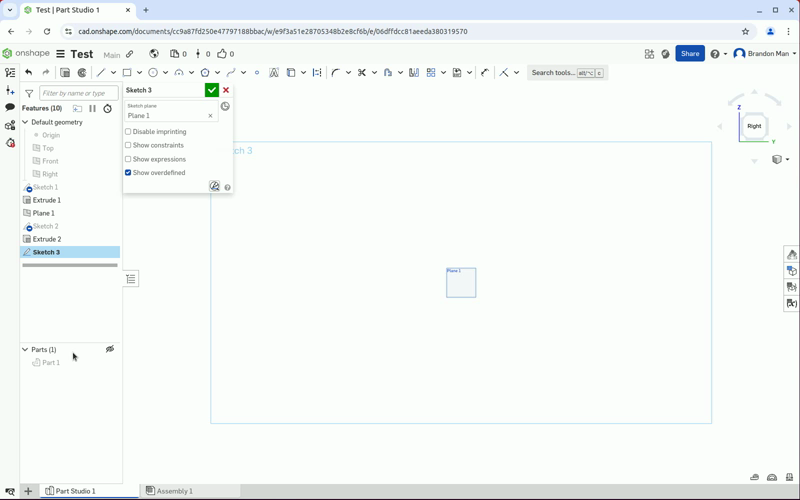
key(c)
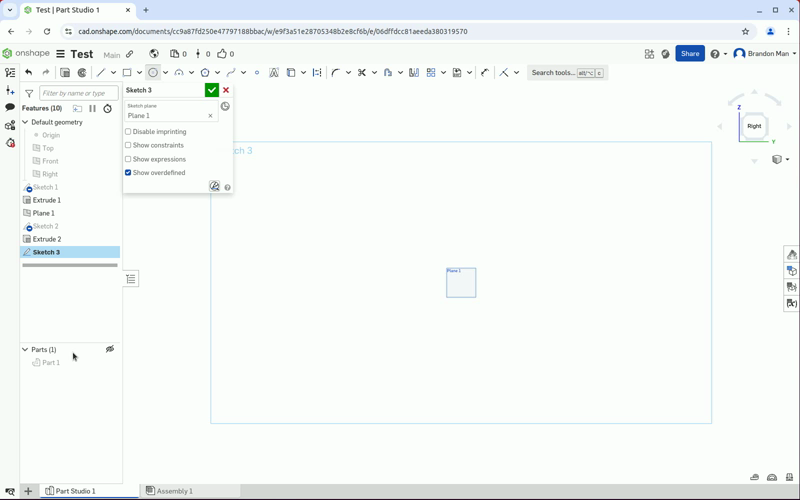
key_down(shift)
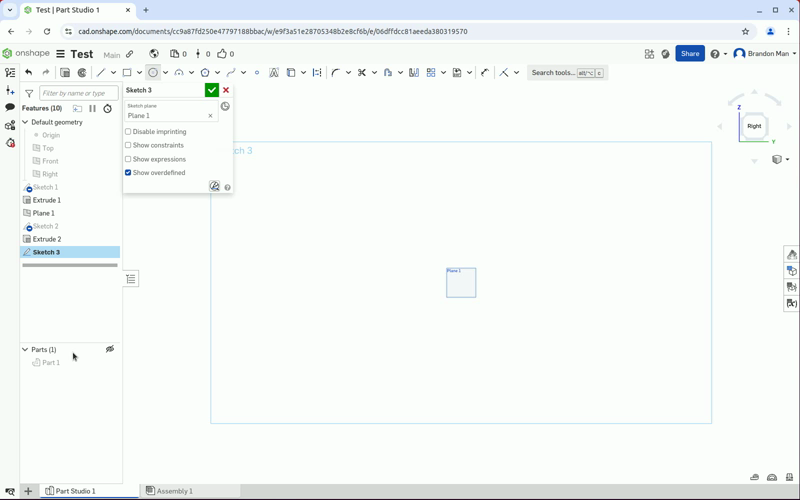
mouse_move(439, 252)
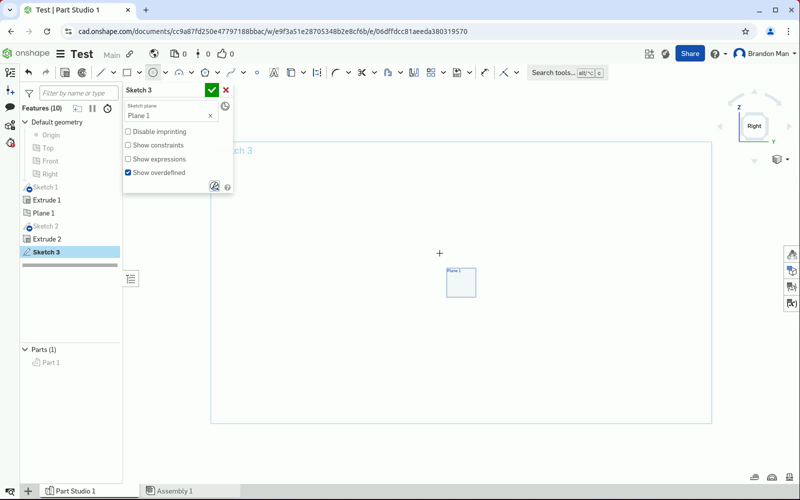
click(439, 252)
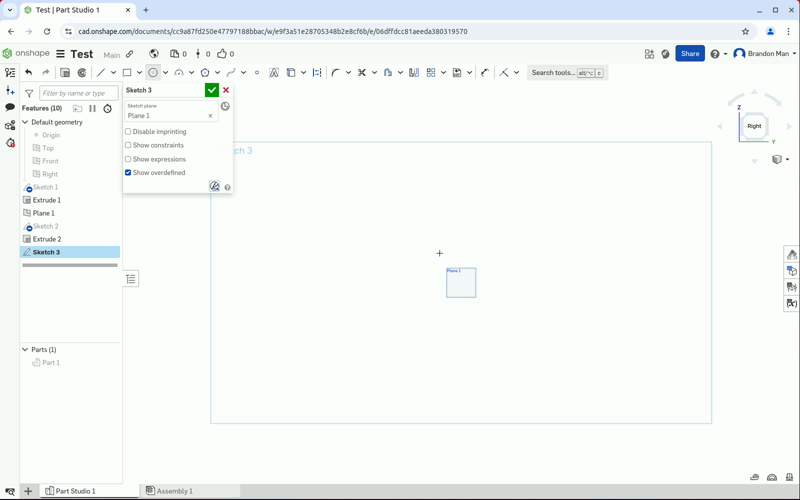
key_up(shift)
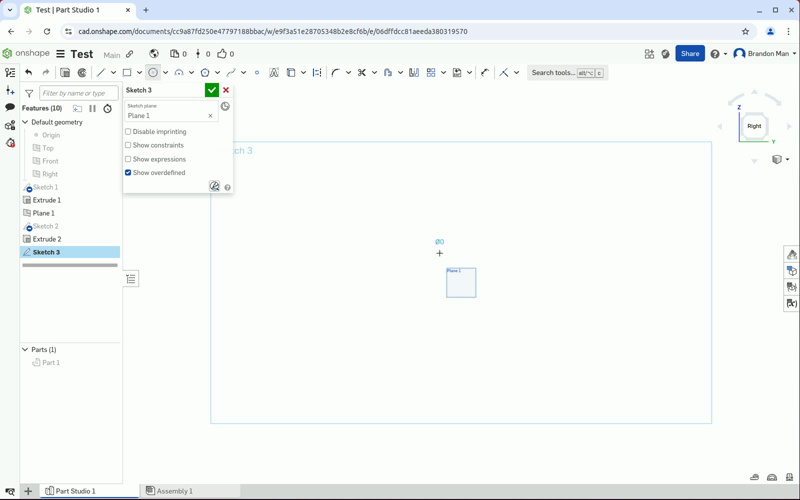
mouse_move(443, 252)
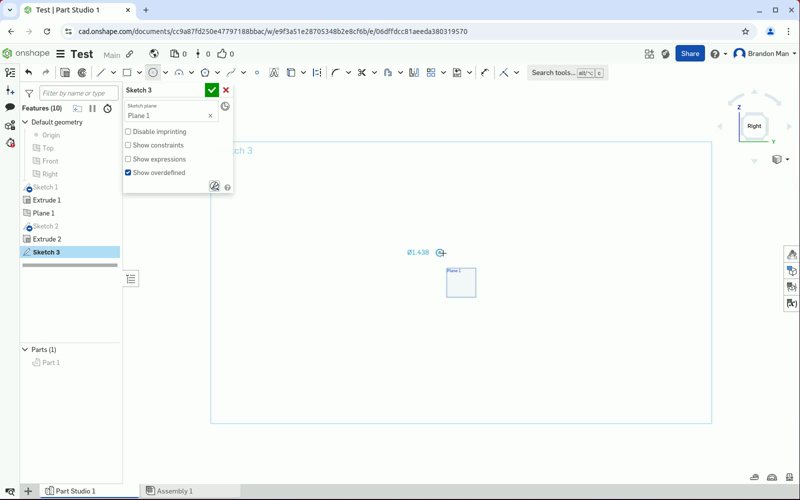
click(443, 252)
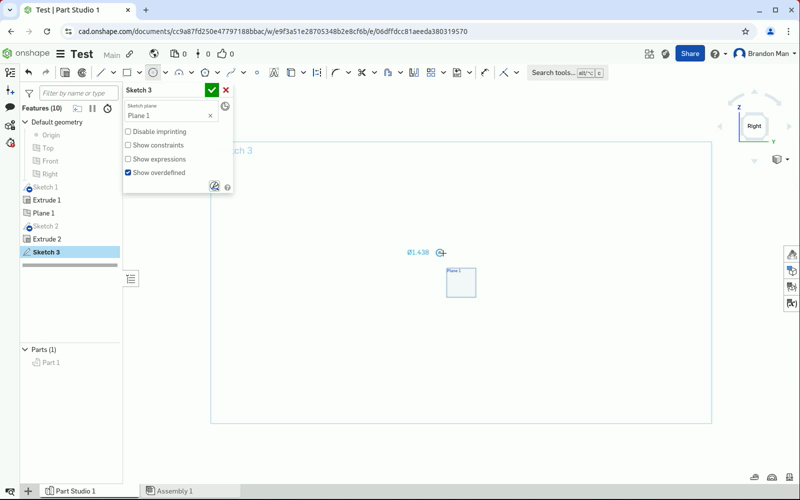
key(esc)
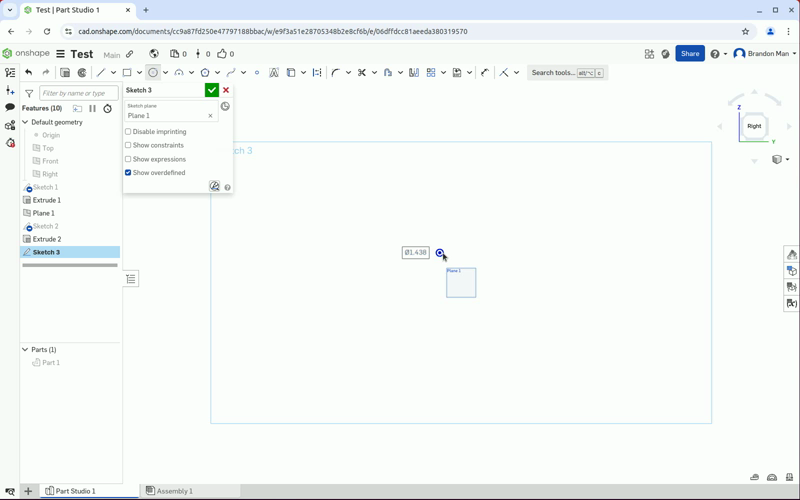
mouse_move(439, 249)
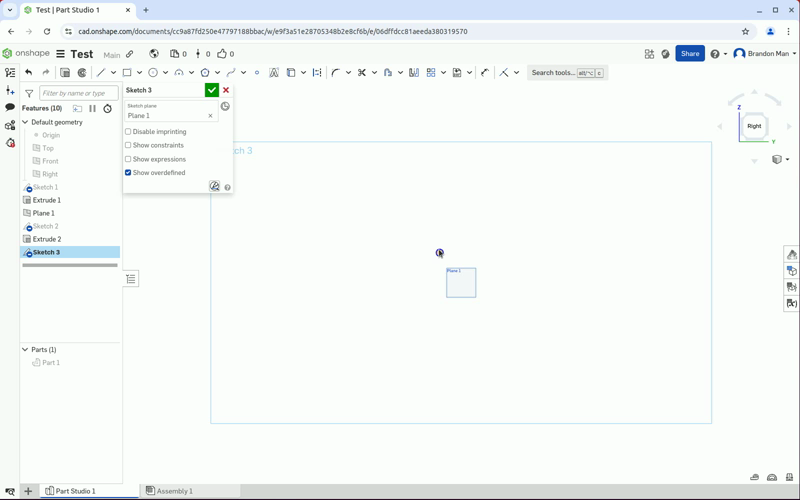
scroll(6)
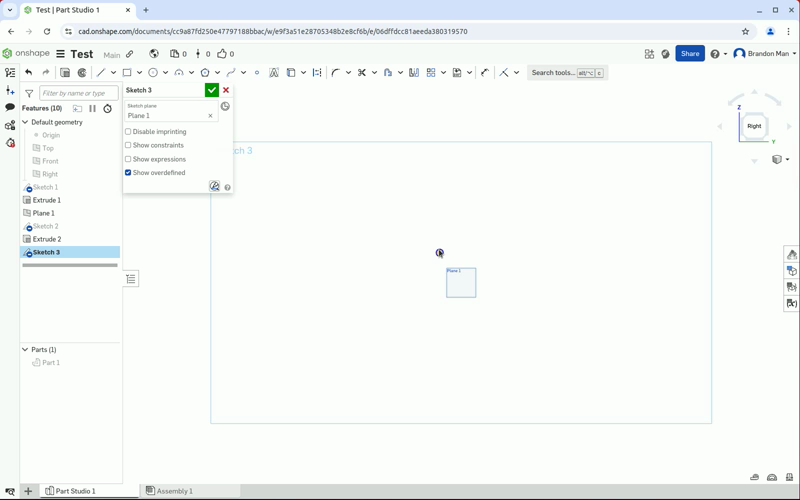
scroll(6)
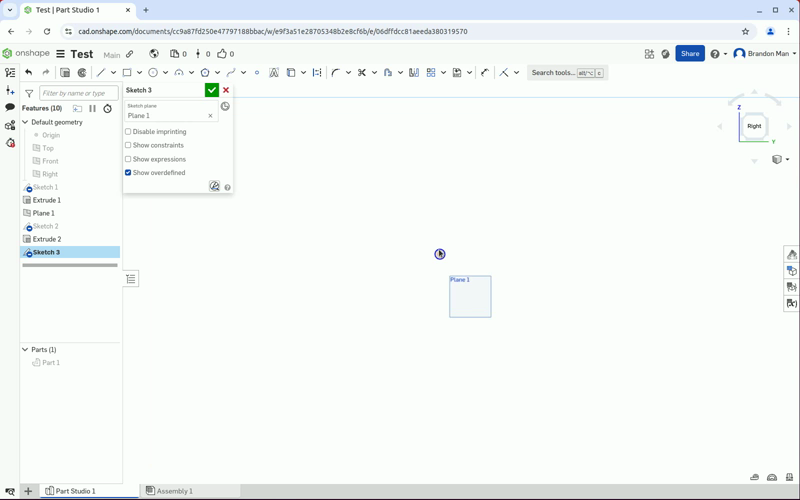
scroll(6)
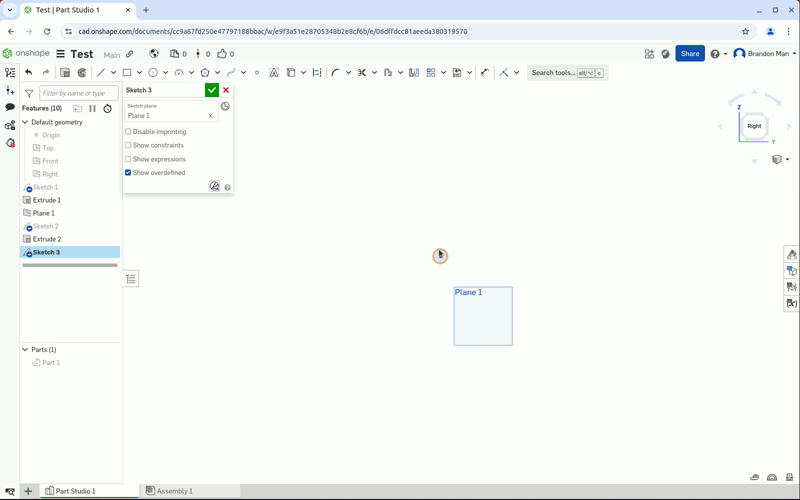
scroll(6)
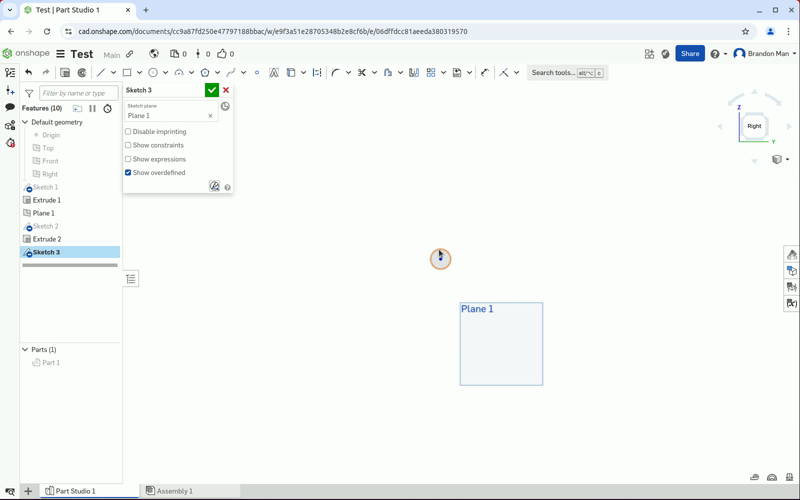
scroll(6)
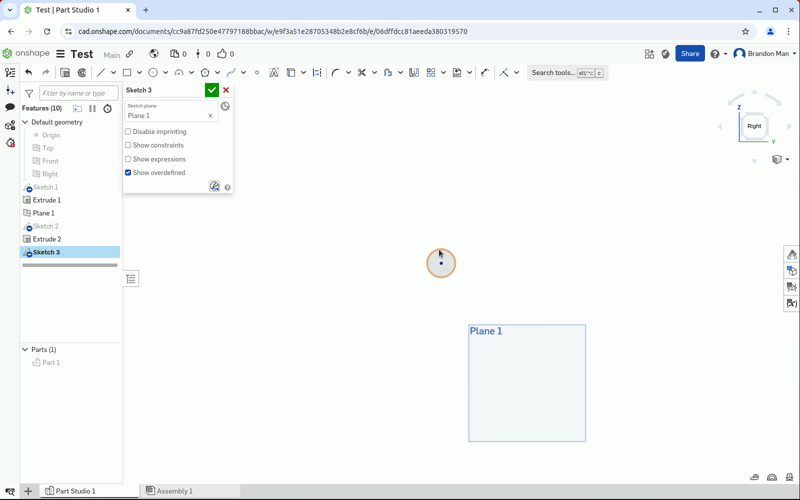
scroll(6)
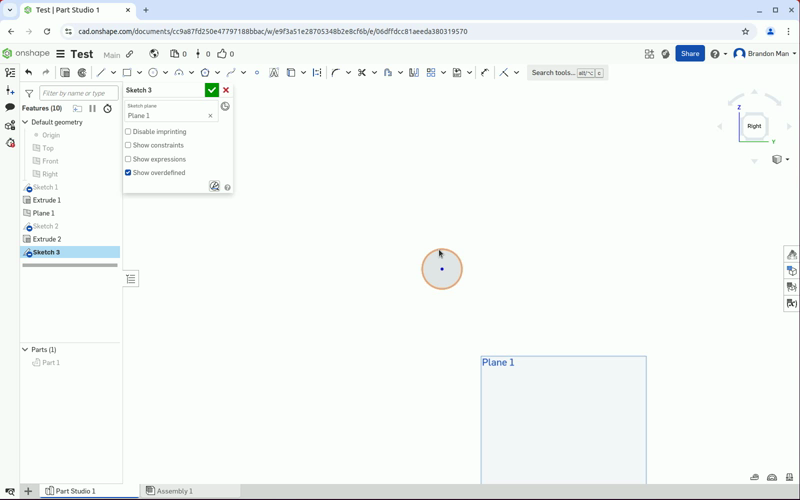
scroll(6)
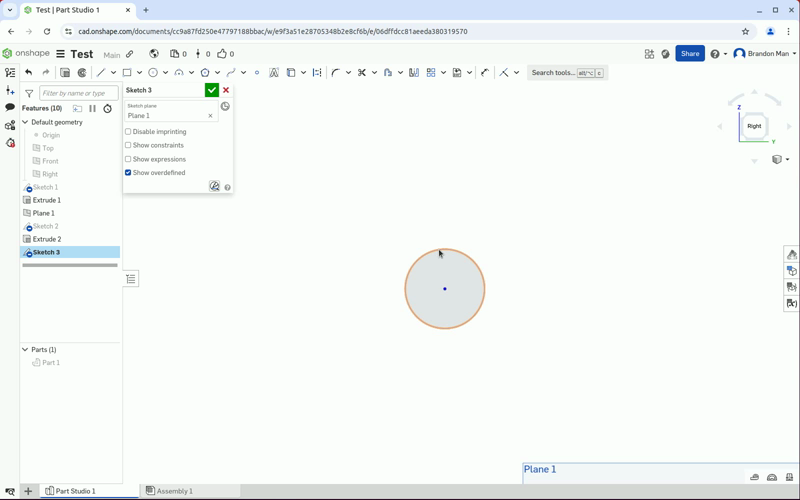
click(439, 249)
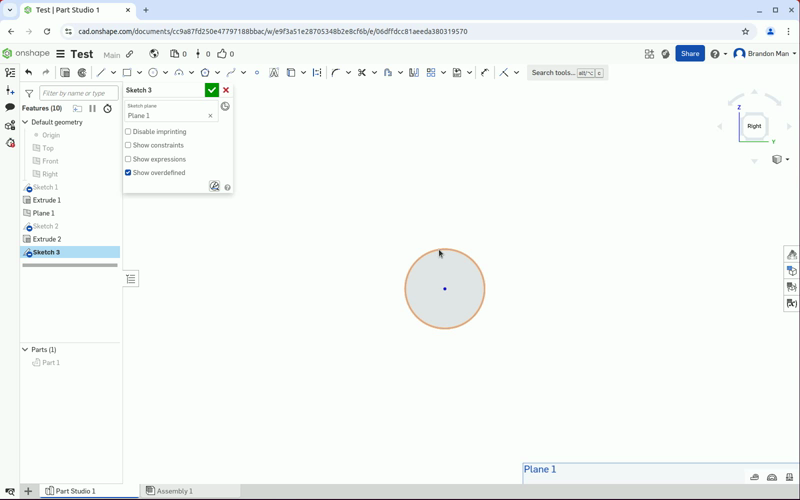
scroll(-6)
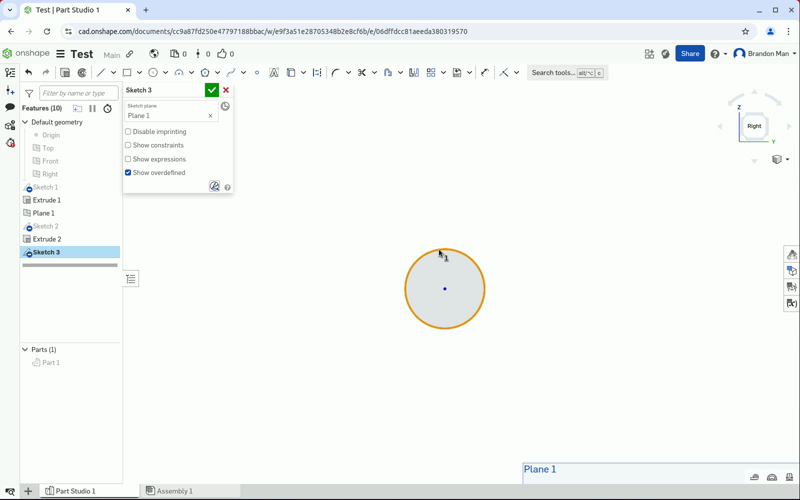
scroll(-6)
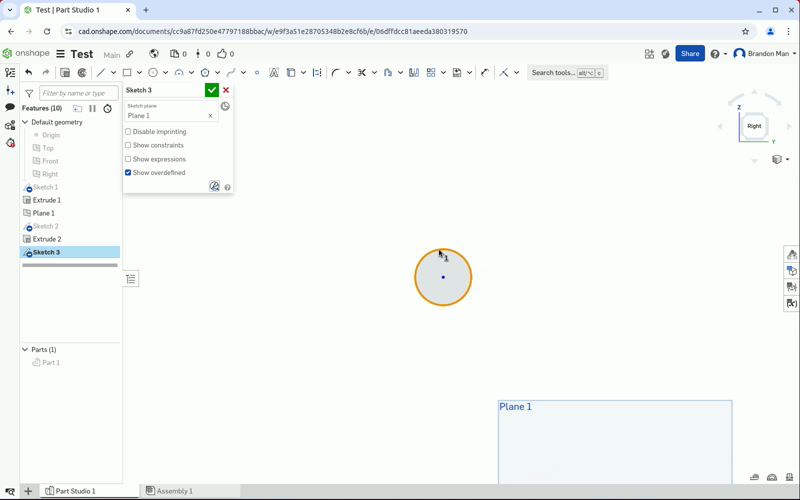
scroll(-6)
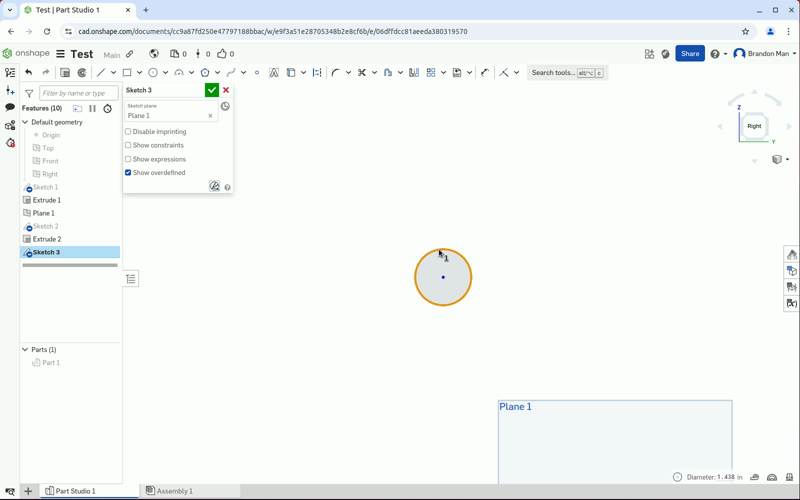
scroll(-6)
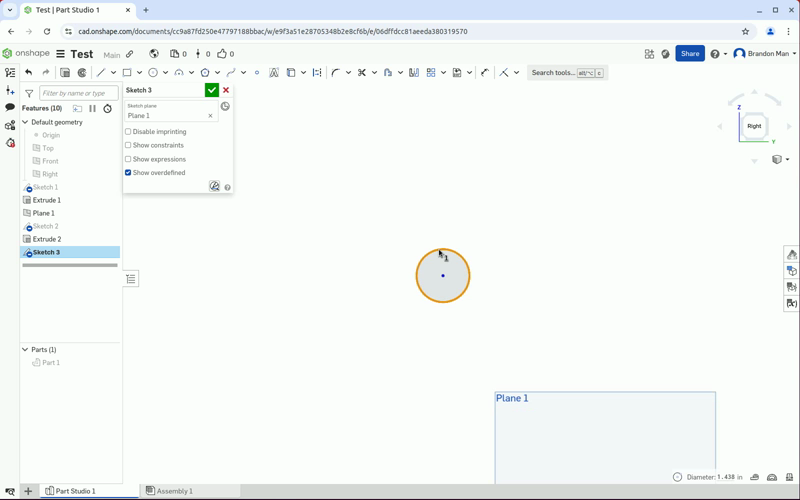
scroll(-6)
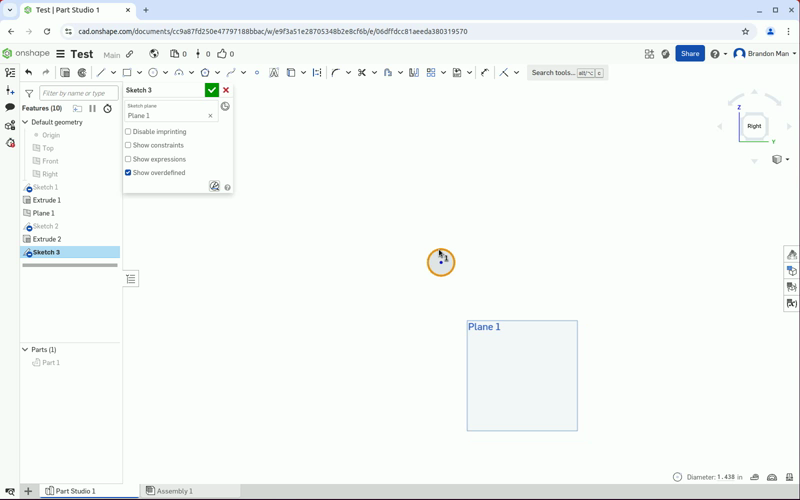
scroll(-6)
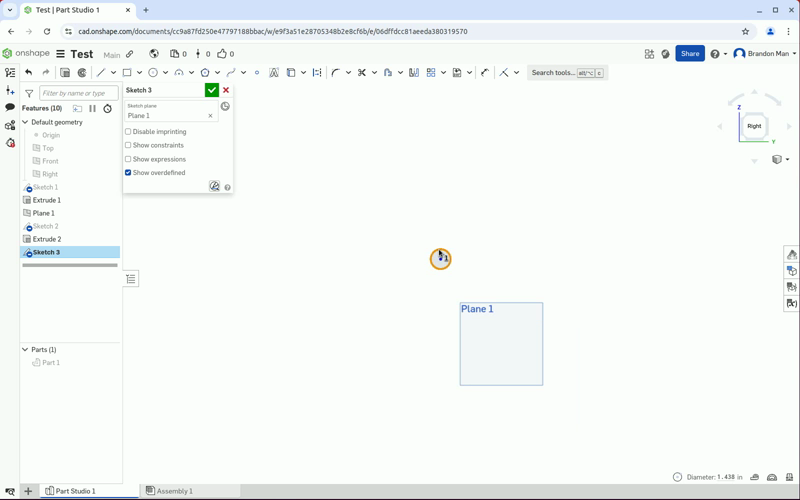
scroll(-6)
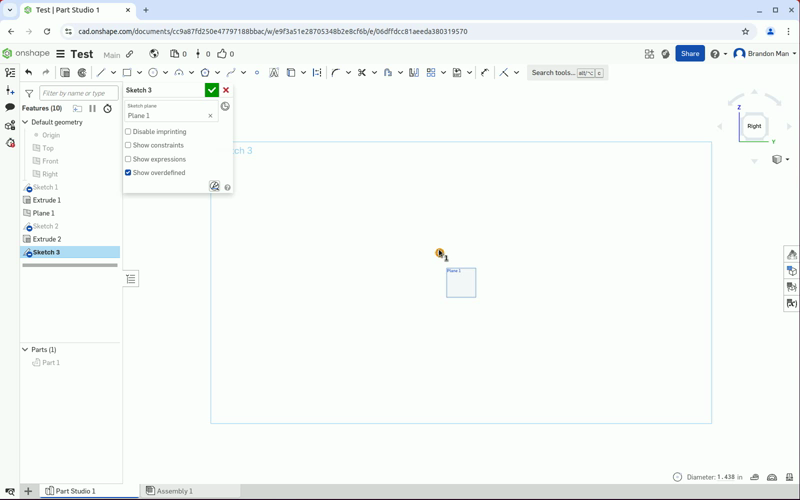
mouse_move(73, 352)
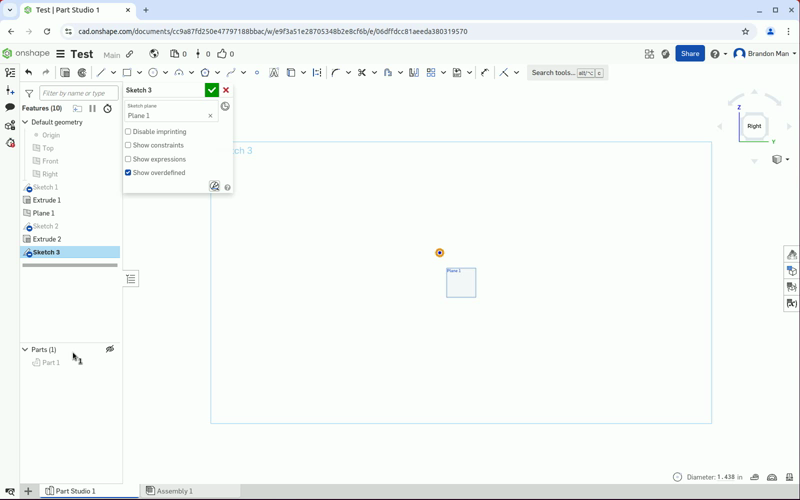
key(shift+y)
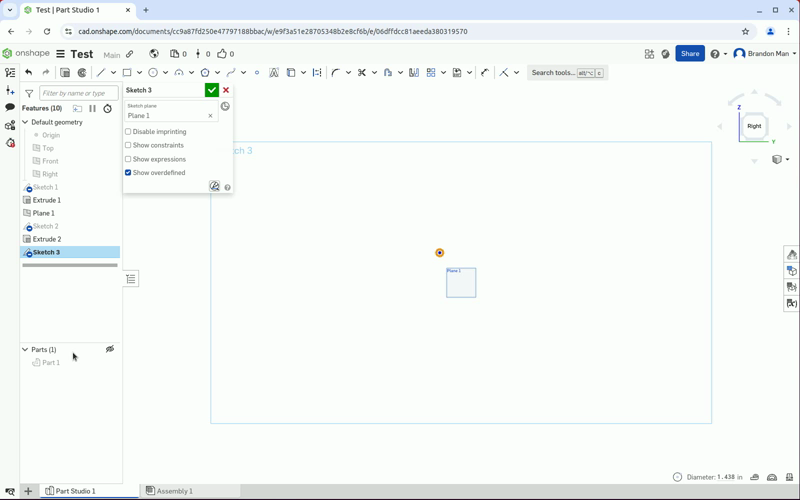
key(shift+e)
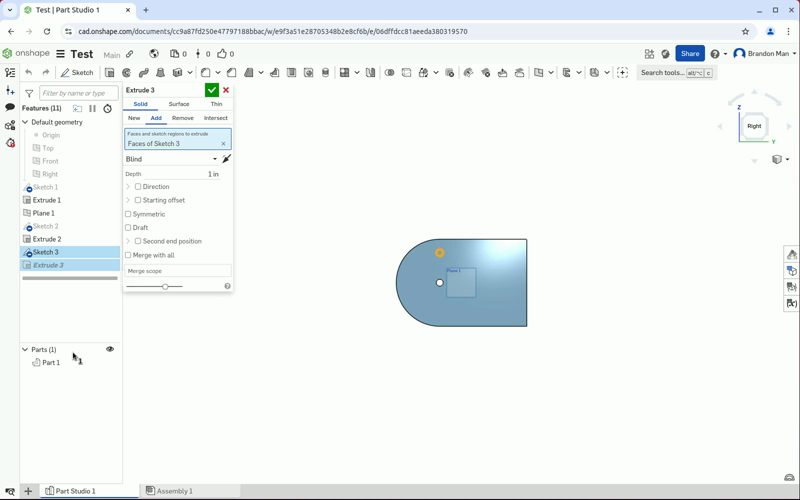
mouse_move(143, 106)
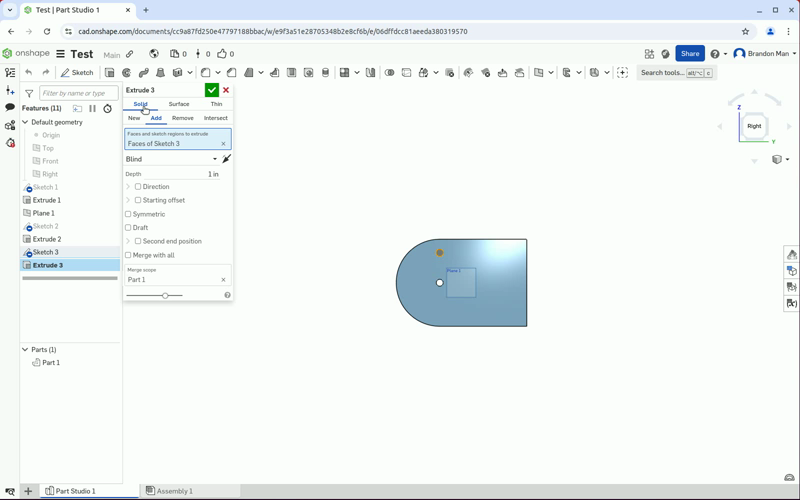
click(143, 106)
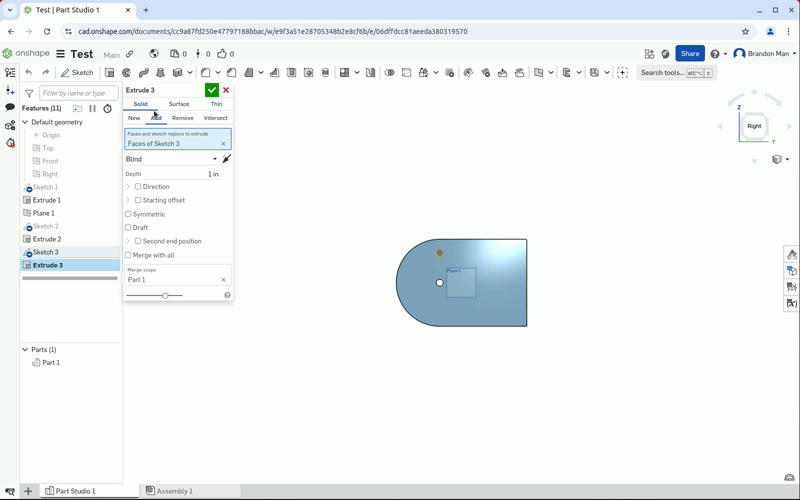
mouse_move(186, 120)
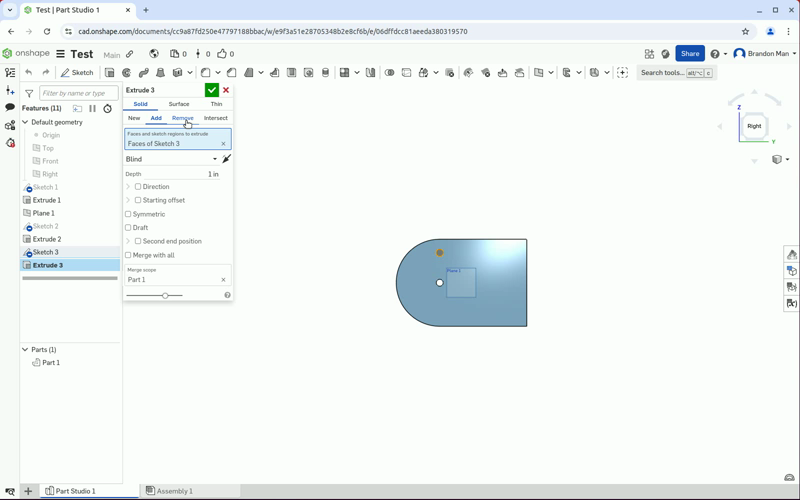
click(186, 120)
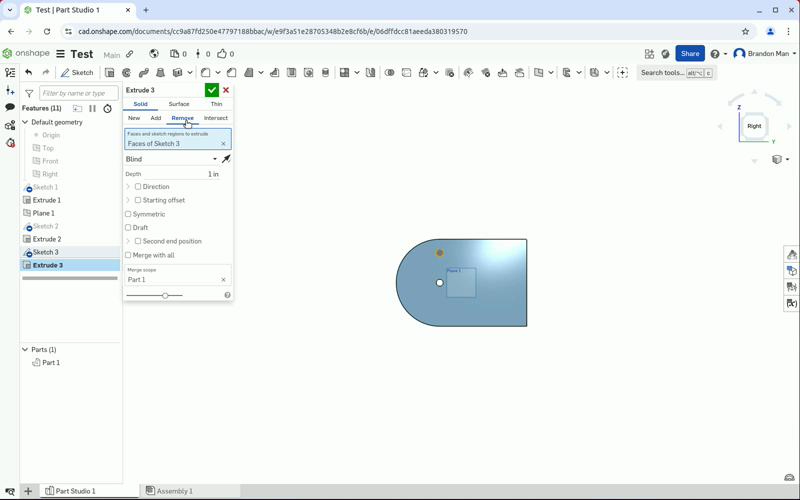
key(tab, 4)
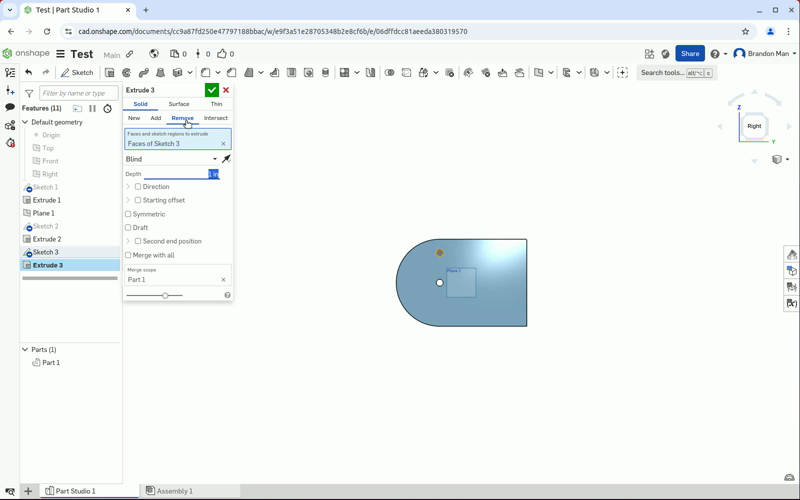
text(23.108)
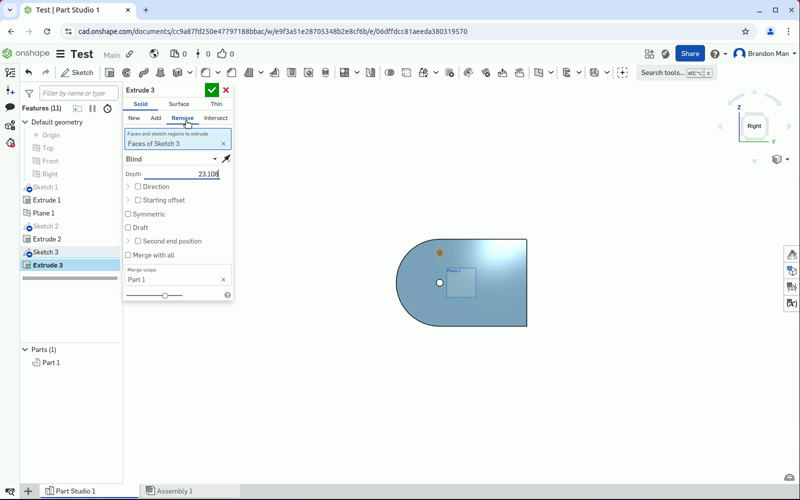
key(tab, 6)
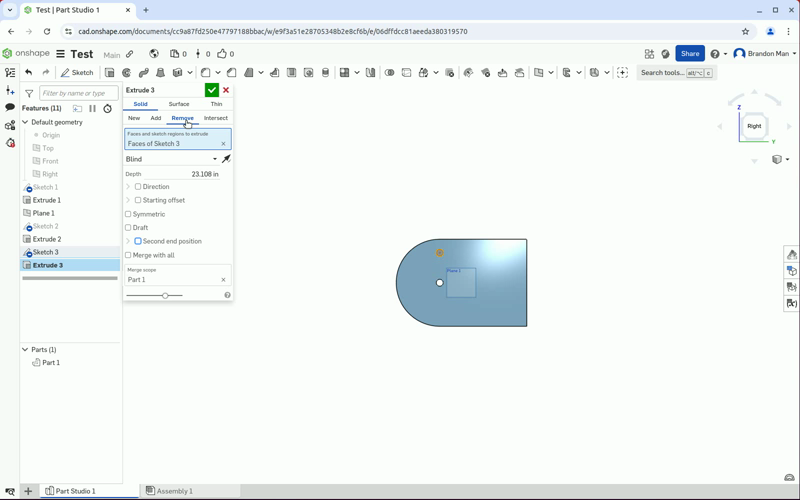
key(space)
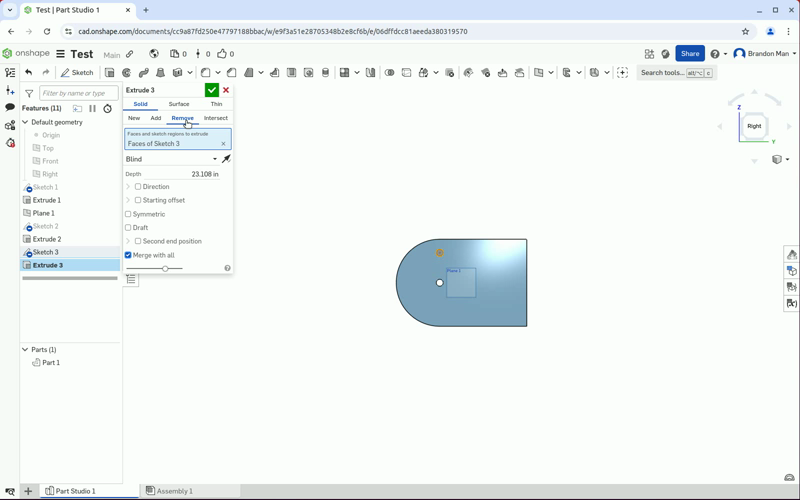
key(enter)
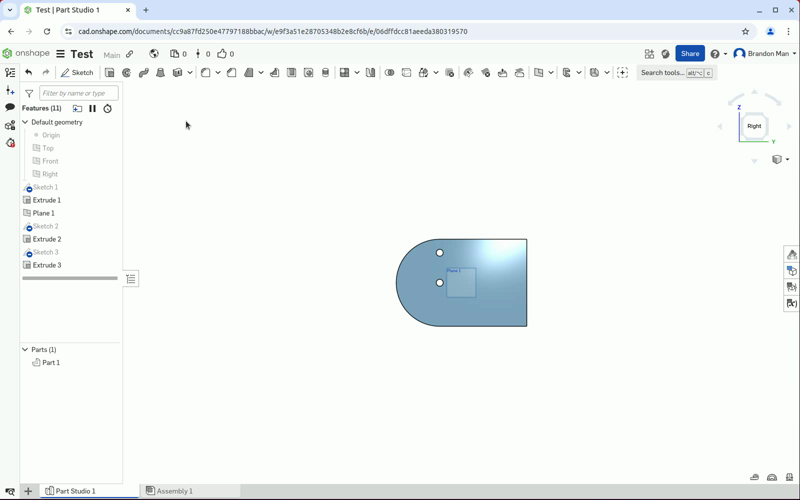
key(shift+h)
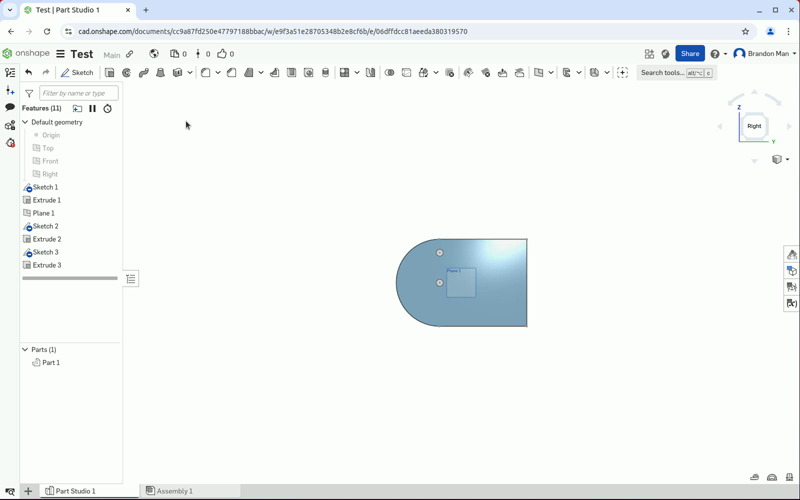
key(shift+h)
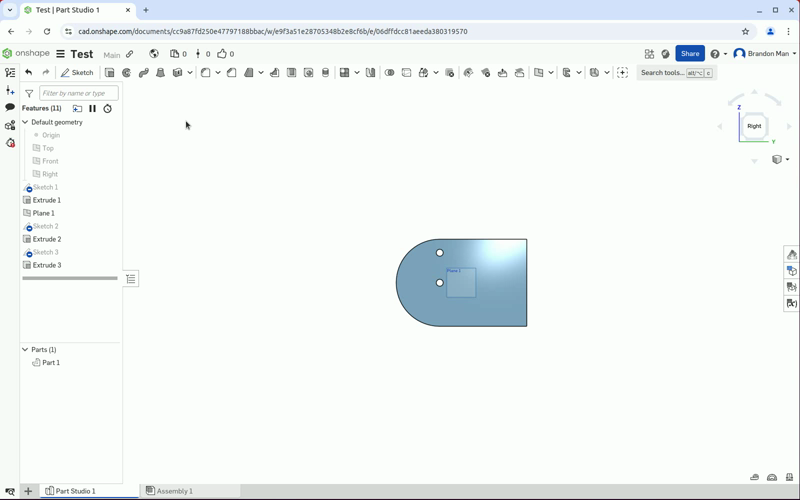
mouse_move(73, 189)
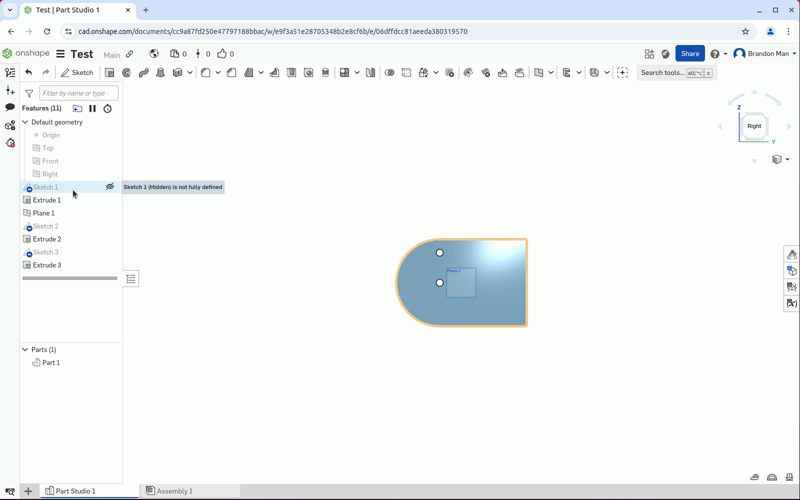
click(73, 189)
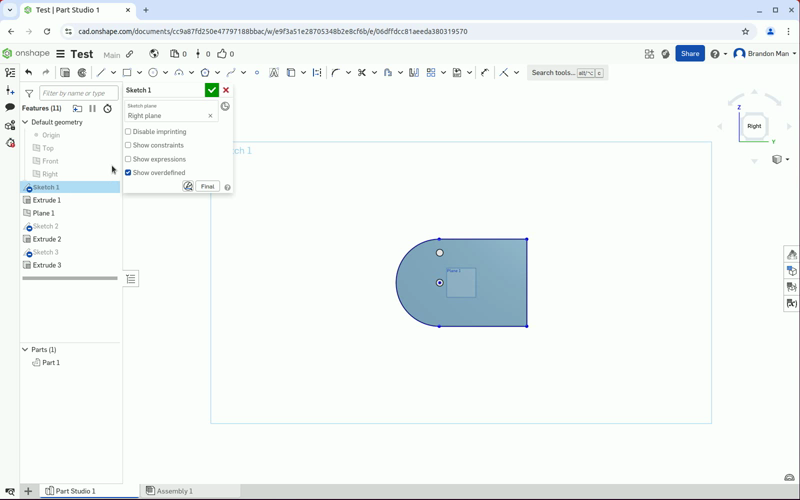
mouse_move(229, 92)
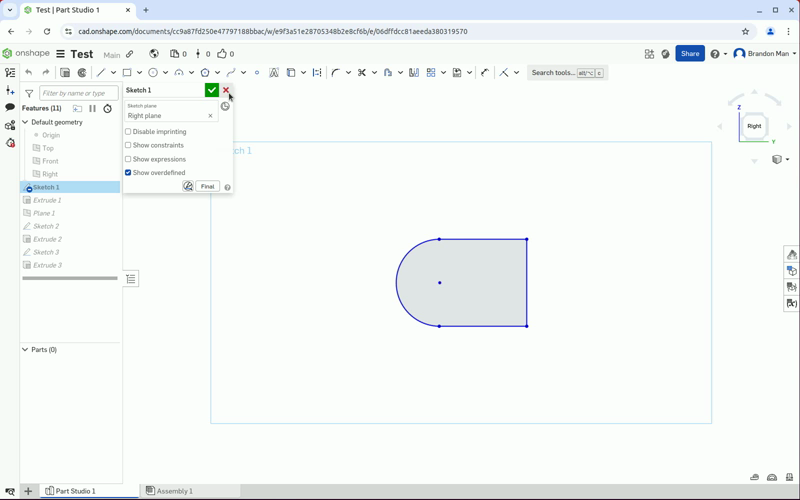
click(229, 92)
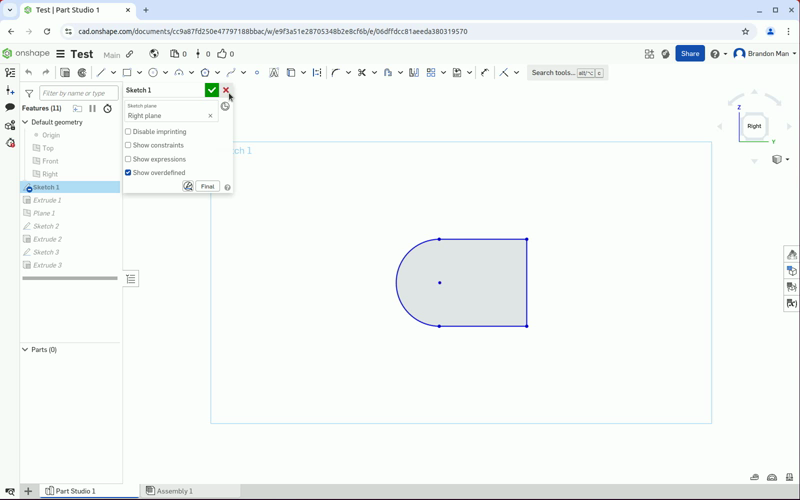
key(shift+s)
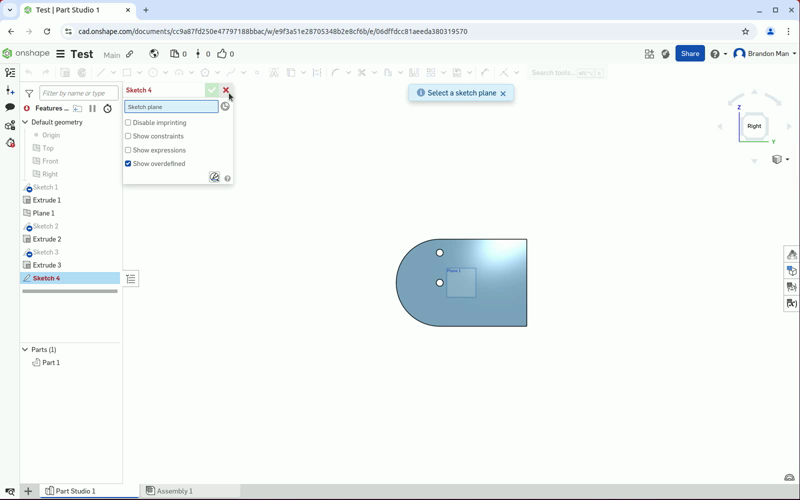
mouse_move(73, 215)
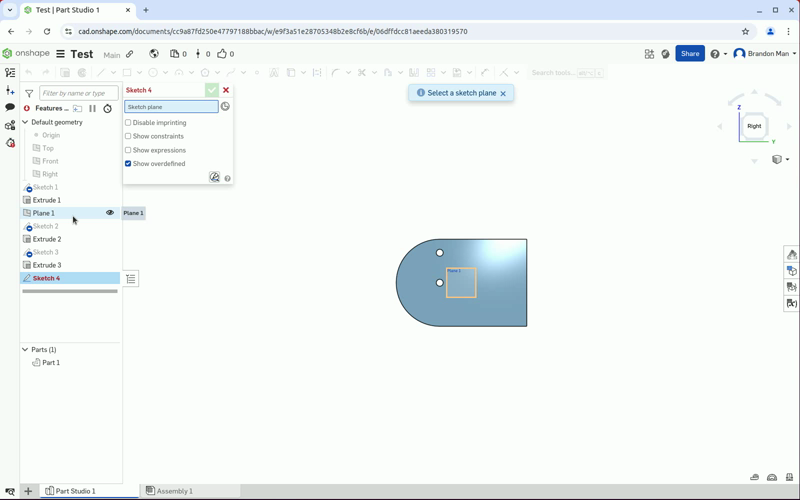
click(73, 215)
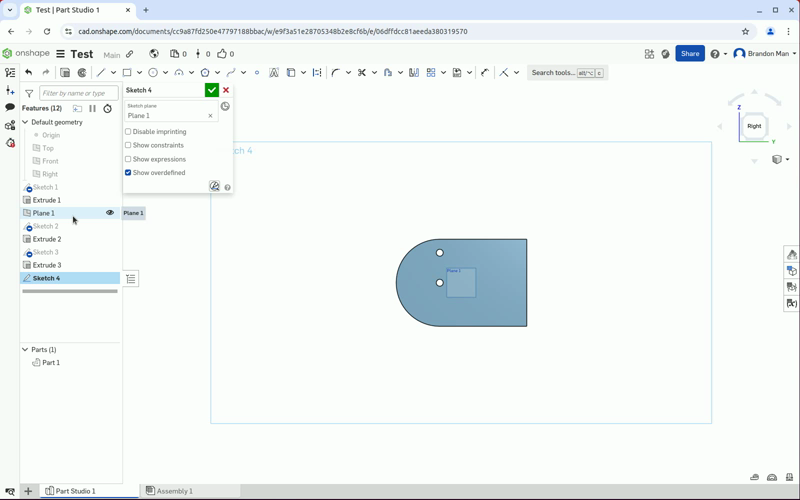
mouse_move(73, 352)
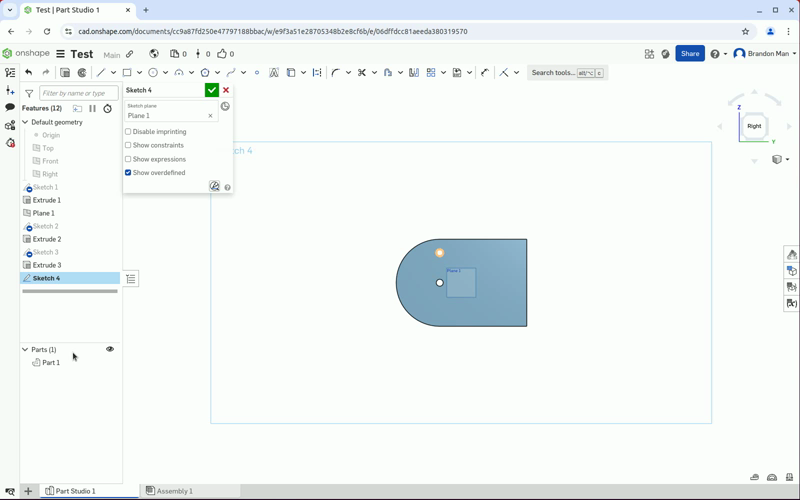
key(y)
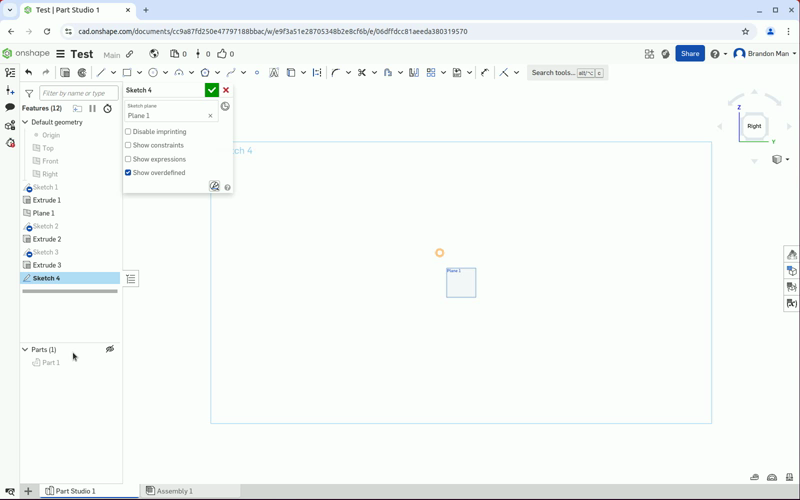
key(c)
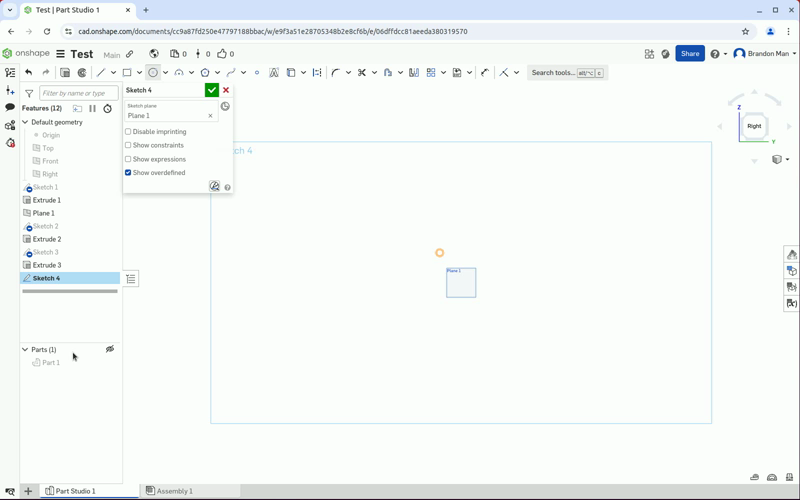
key_down(shift)
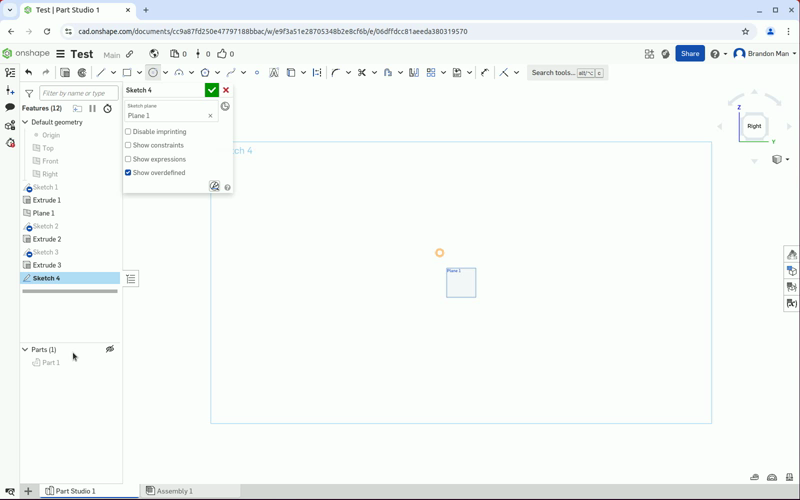
mouse_move(409, 282)
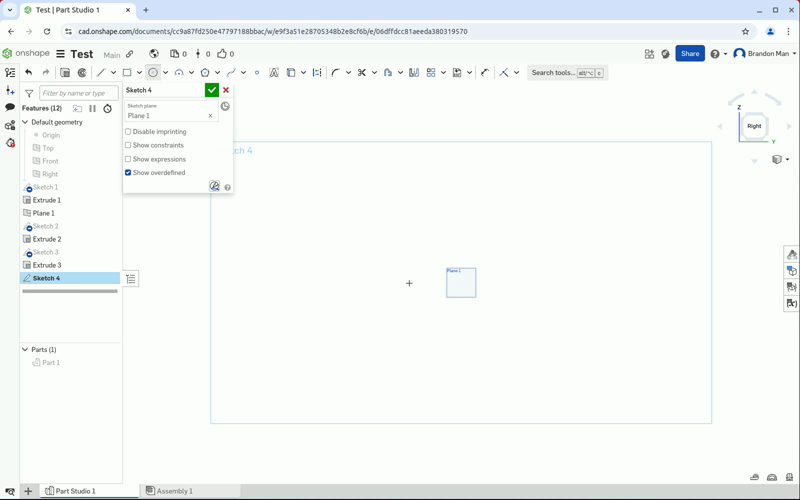
click(409, 282)
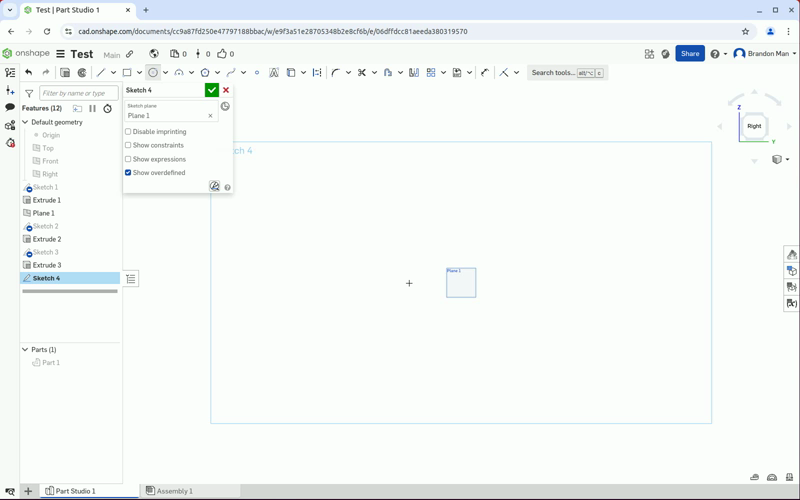
key_up(shift)
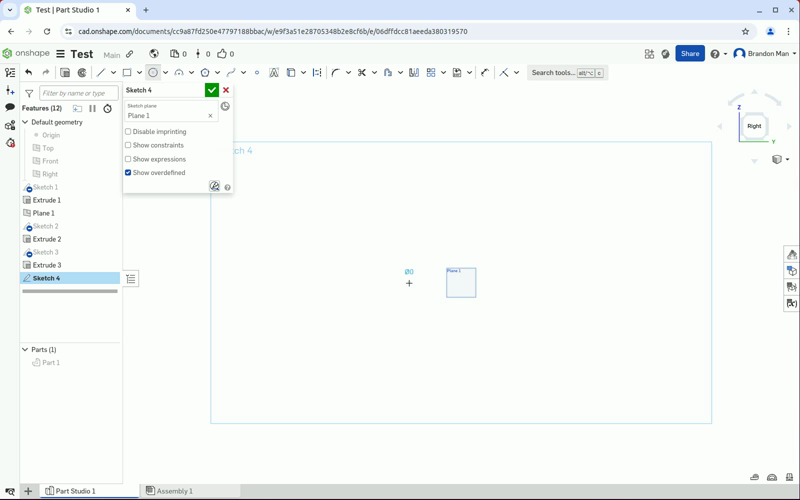
mouse_move(412, 282)
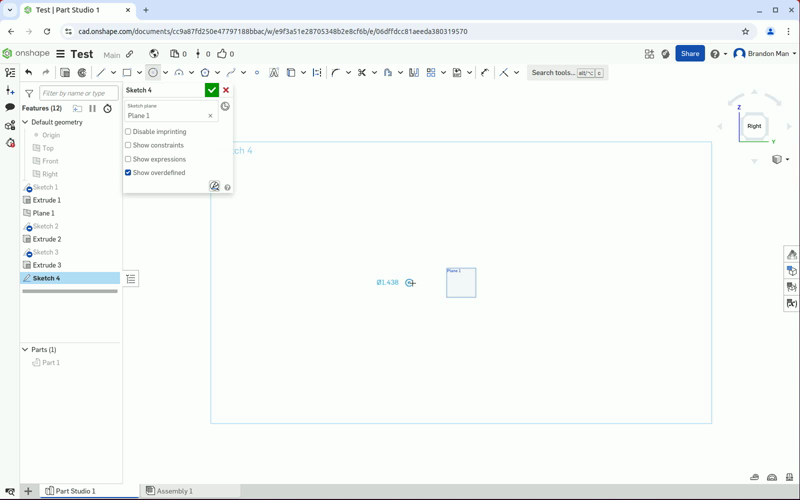
click(412, 282)
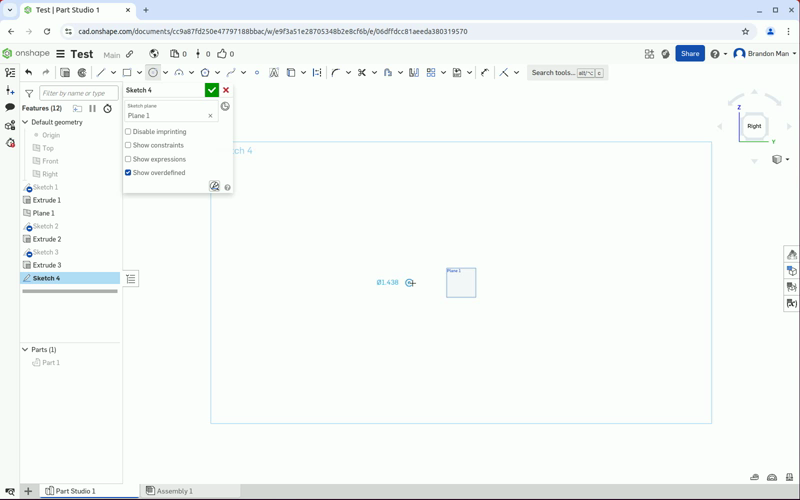
key(esc)
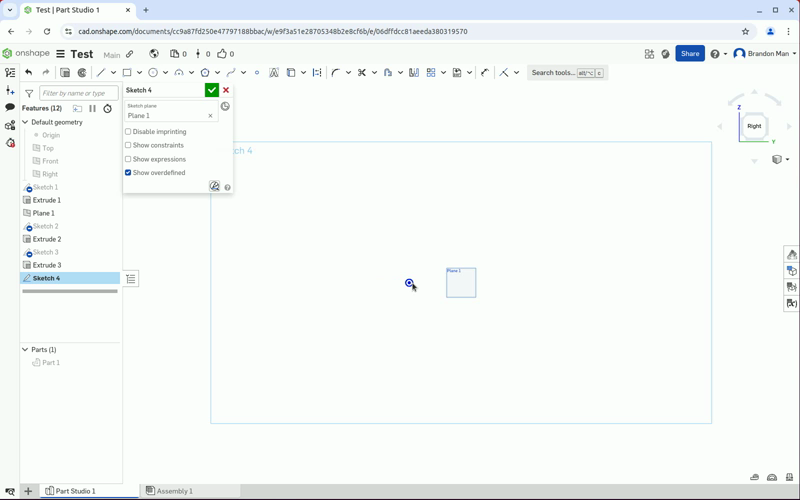
mouse_move(412, 284)
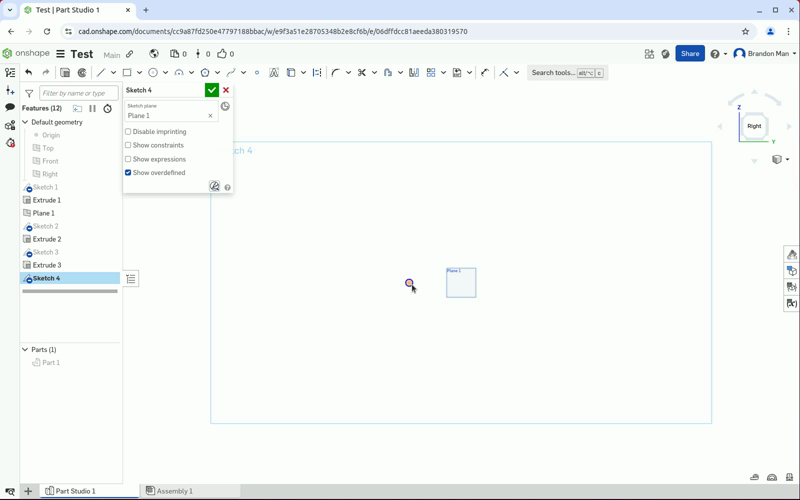
scroll(6)
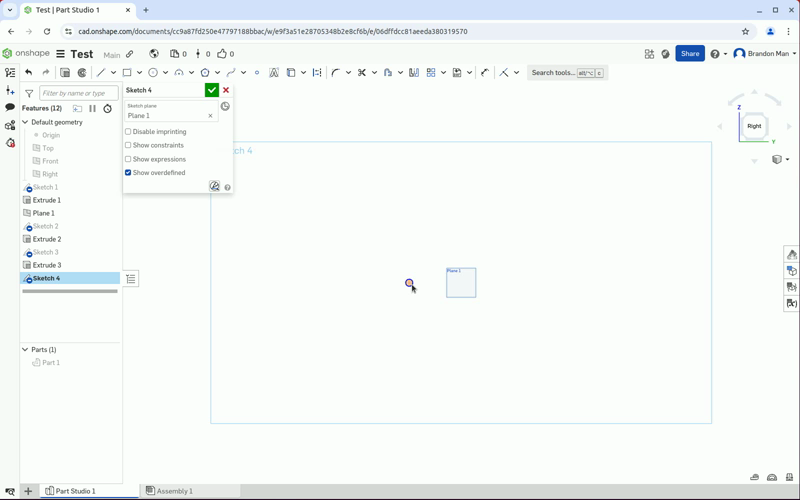
scroll(6)
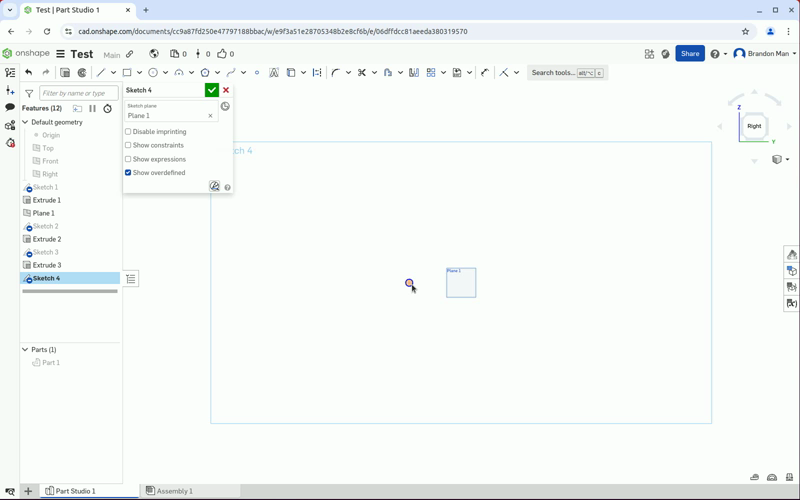
scroll(6)
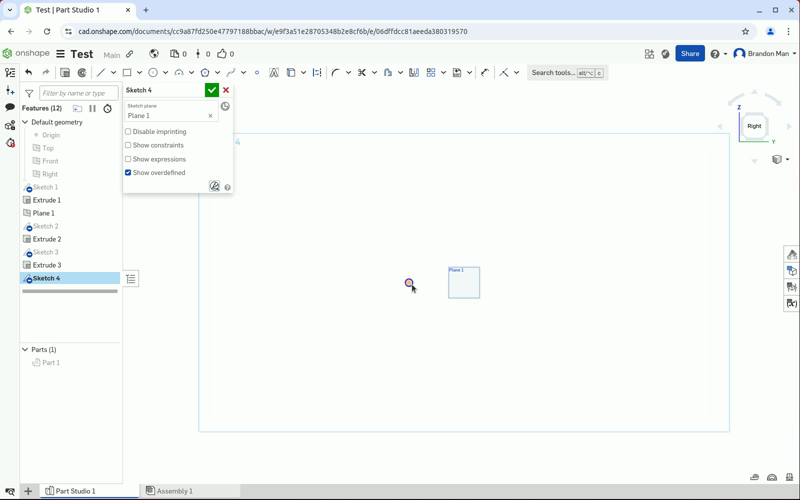
scroll(6)
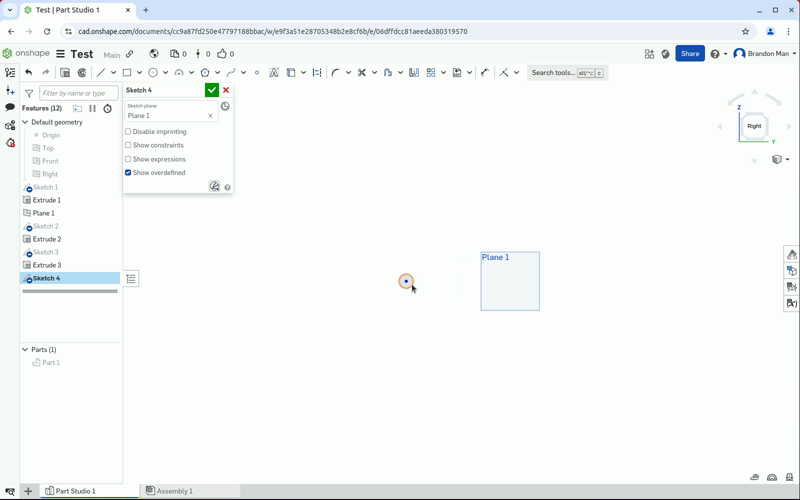
scroll(6)
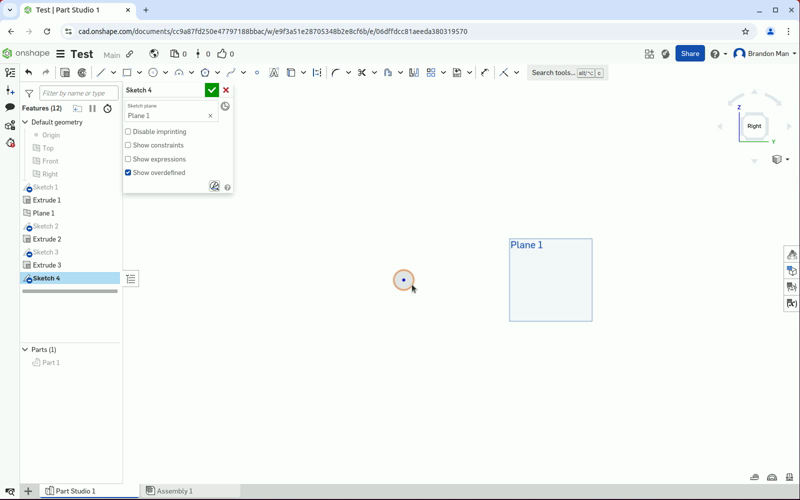
scroll(6)
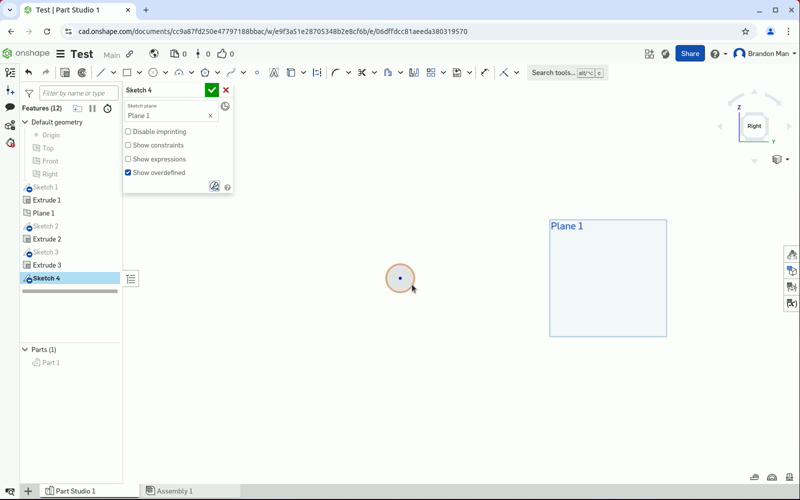
scroll(6)
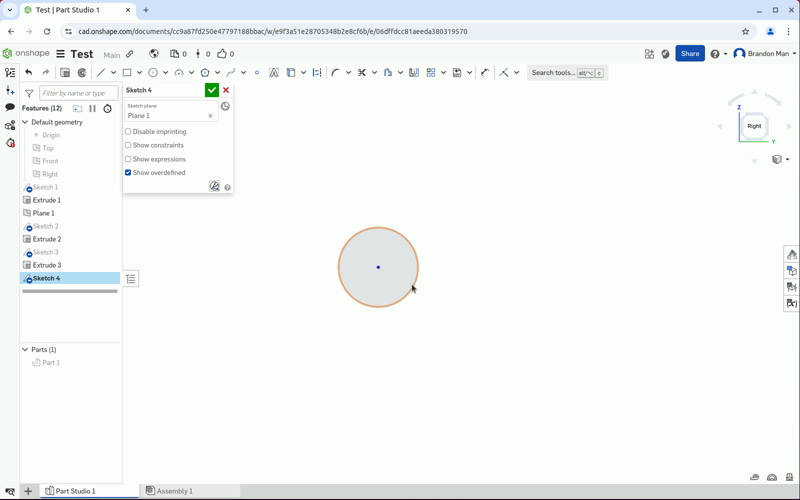
click(412, 284)
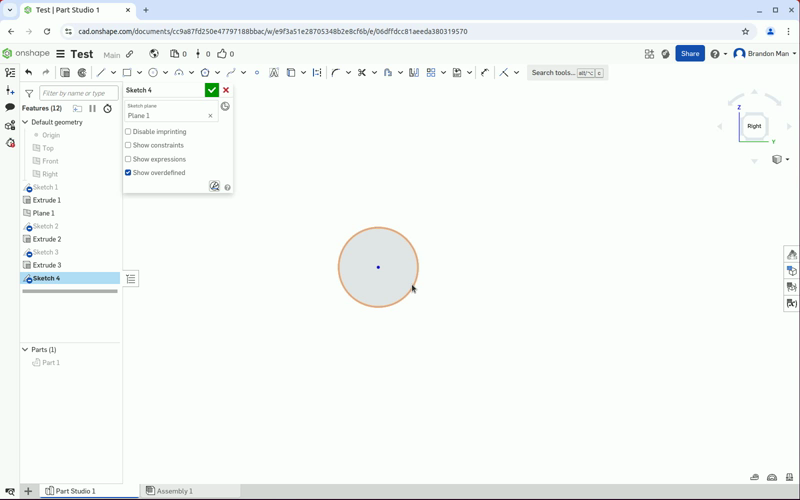
scroll(-6)
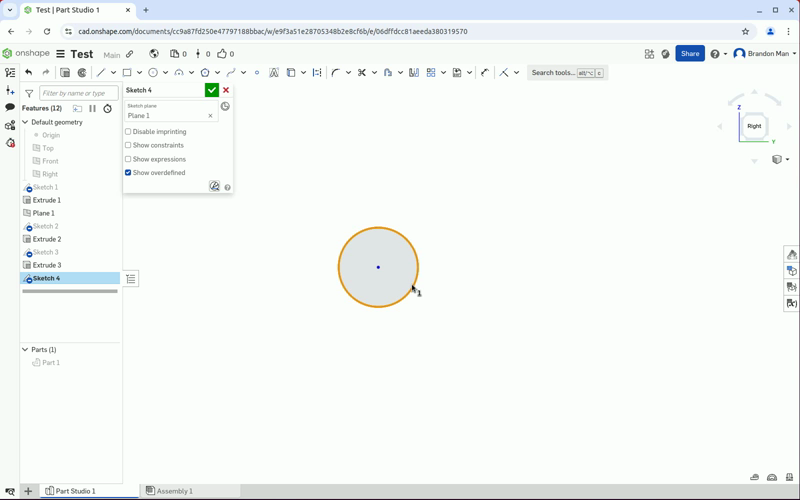
scroll(-6)
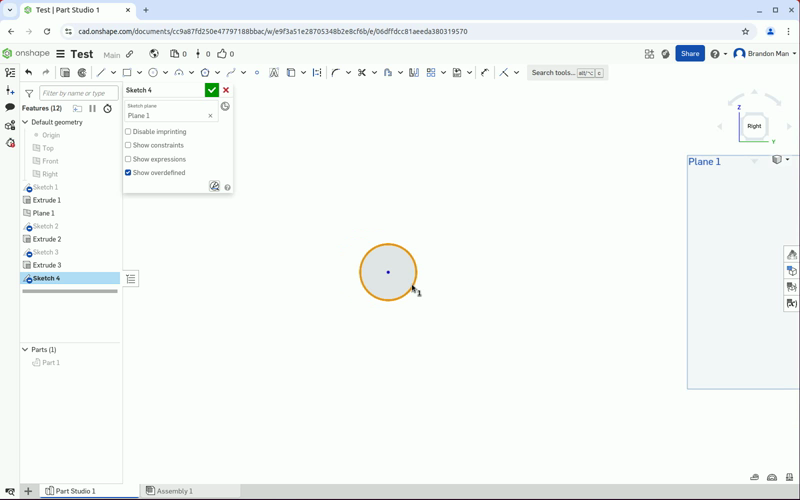
scroll(-6)
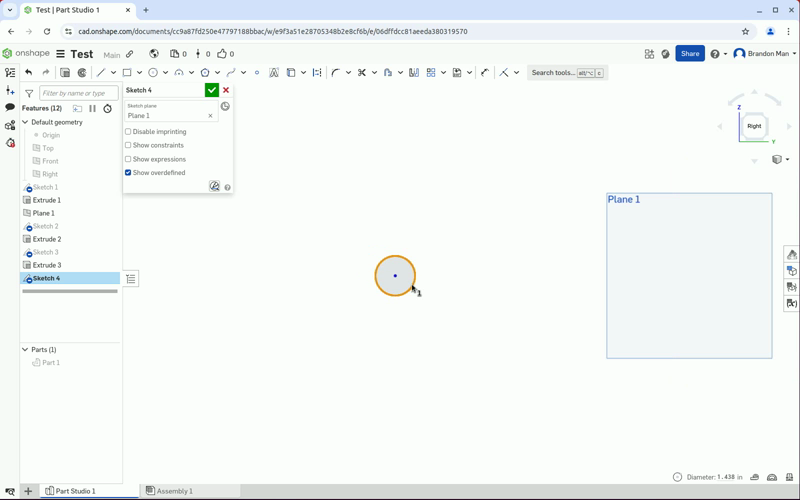
scroll(-6)
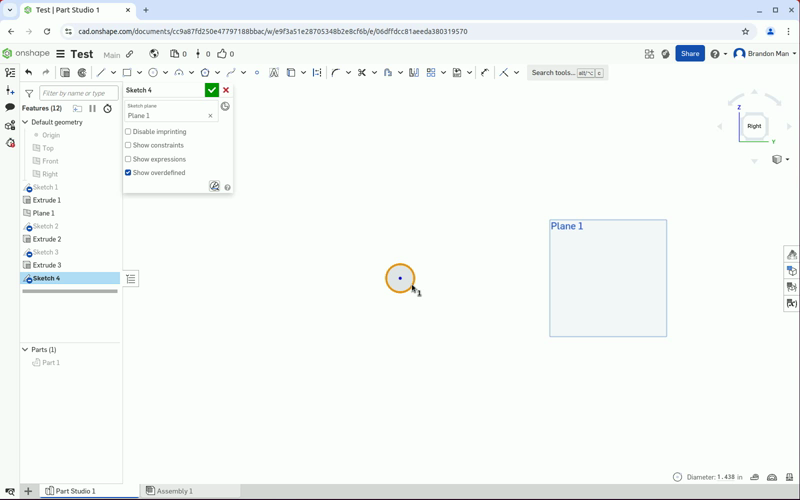
scroll(-6)
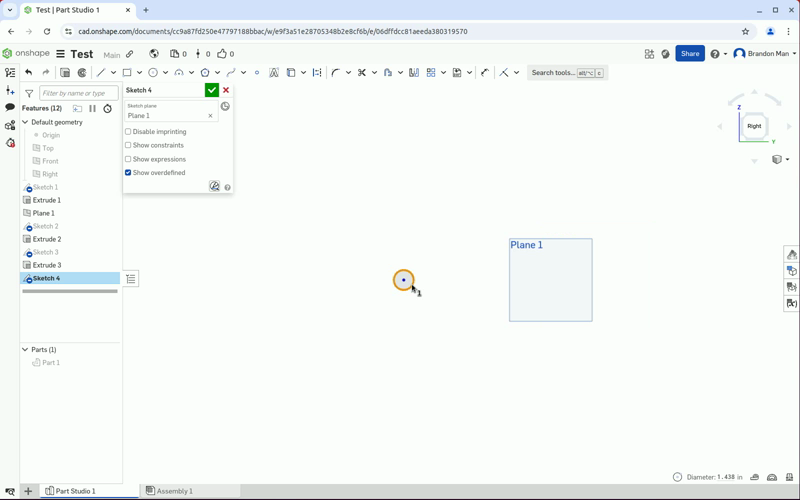
scroll(-6)
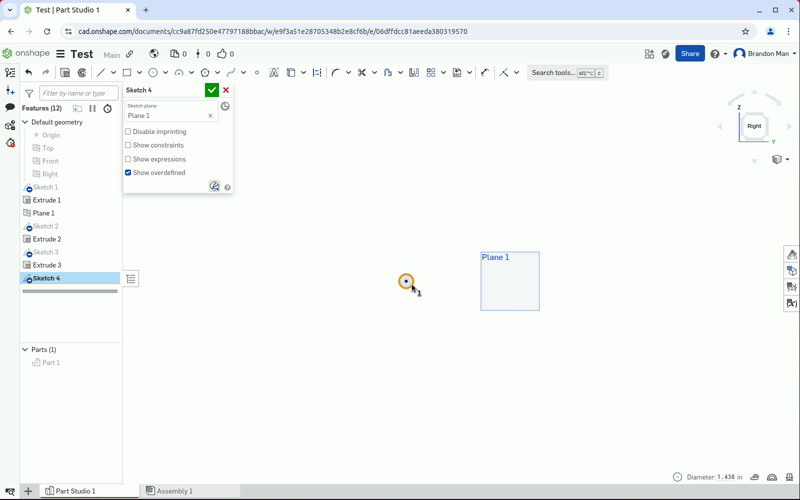
scroll(-6)
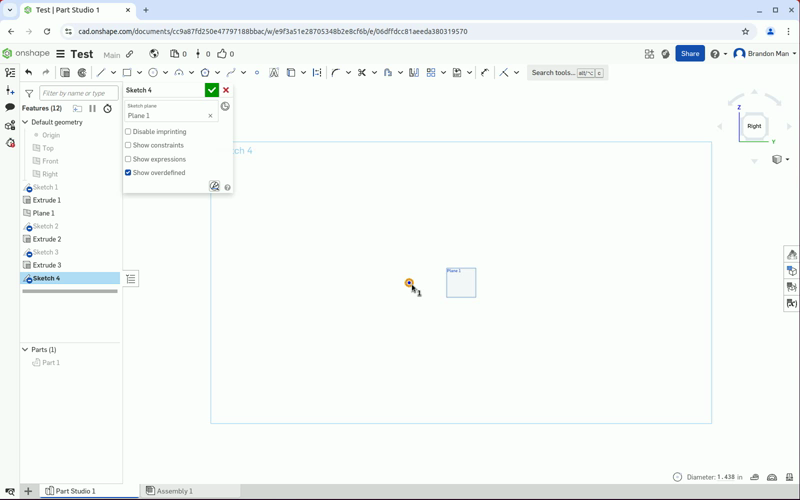
mouse_move(73, 352)
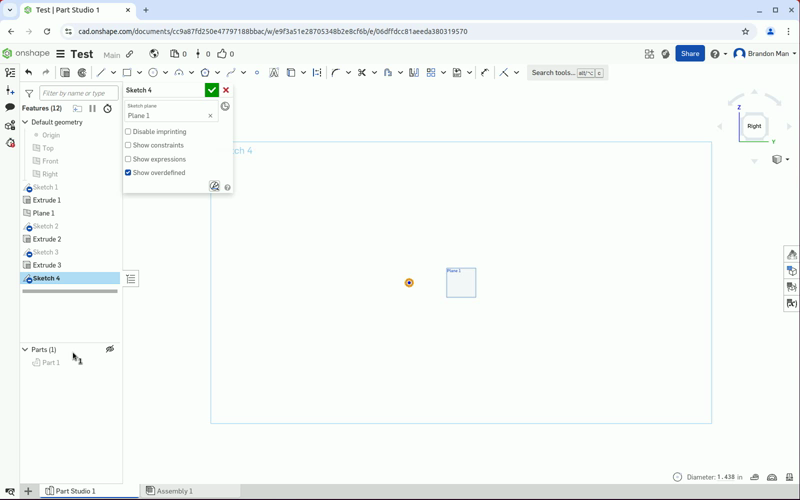
key(shift+y)
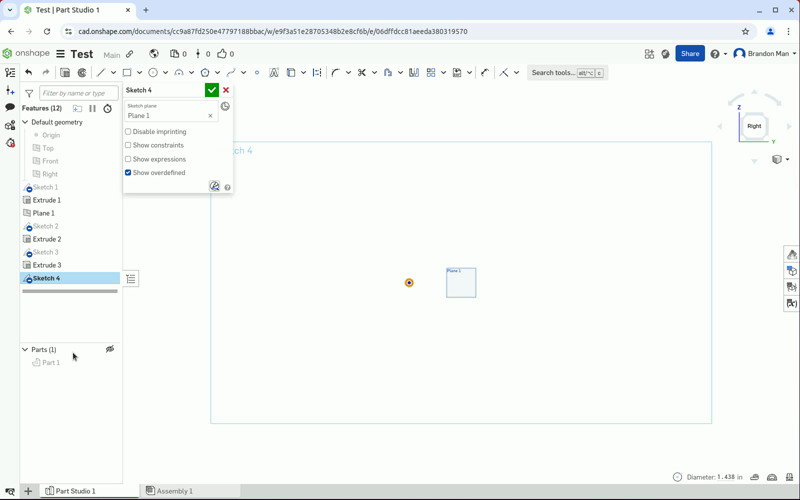
key(shift+e)
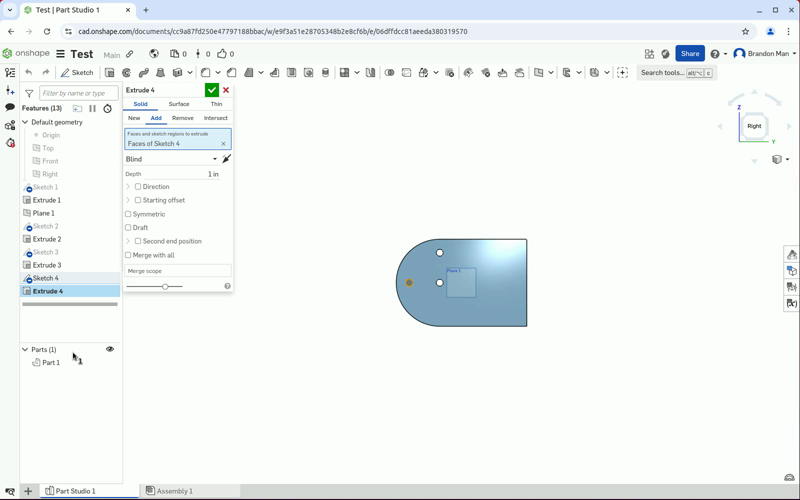
mouse_move(143, 106)
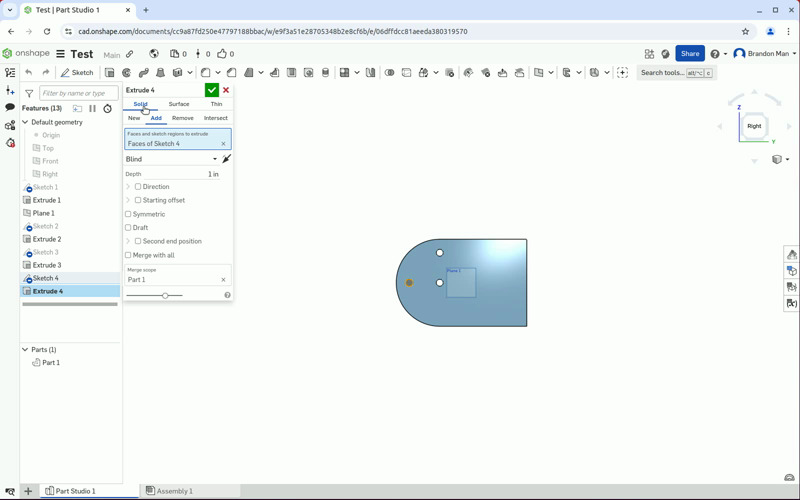
click(143, 106)
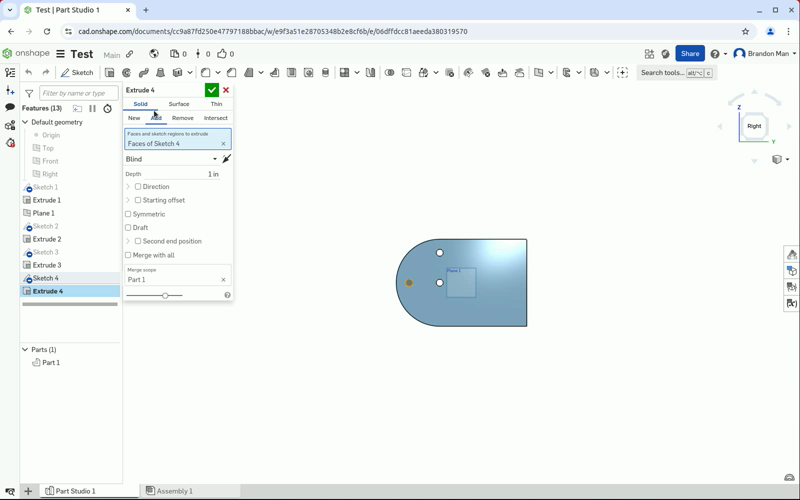
mouse_move(186, 120)
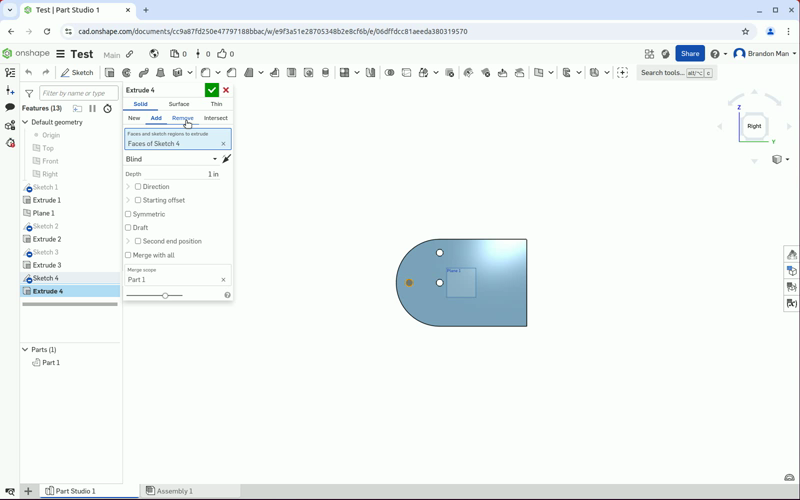
click(186, 120)
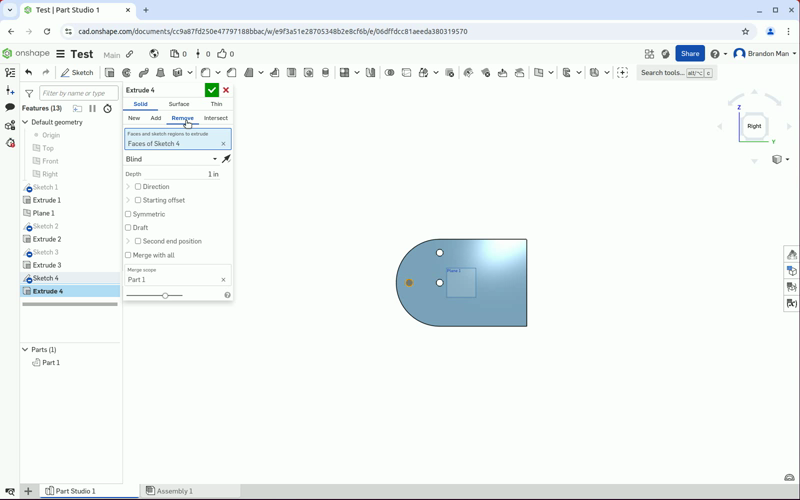
key(tab, 4)
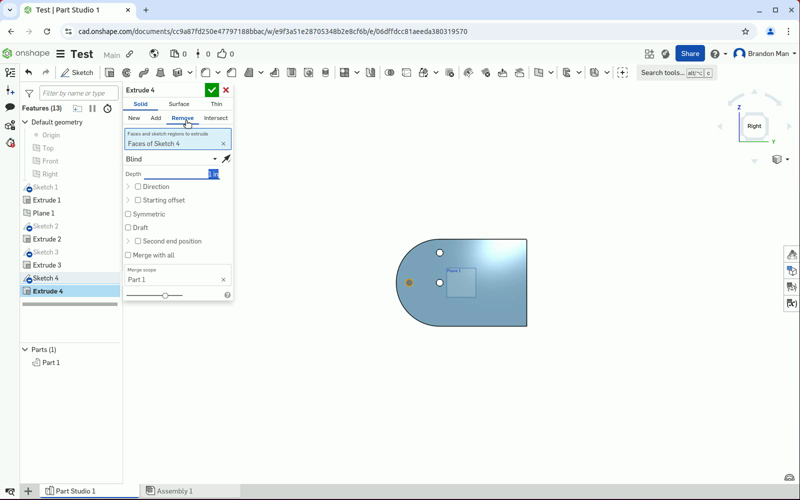
text(23.108)
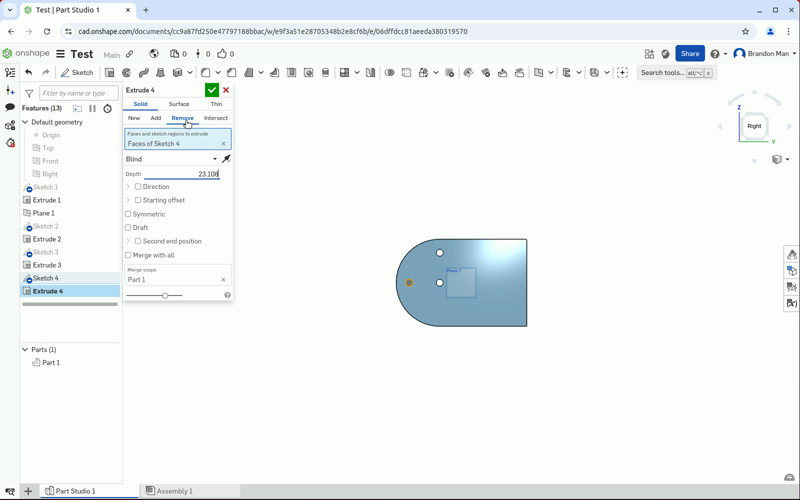
key(tab, 6)
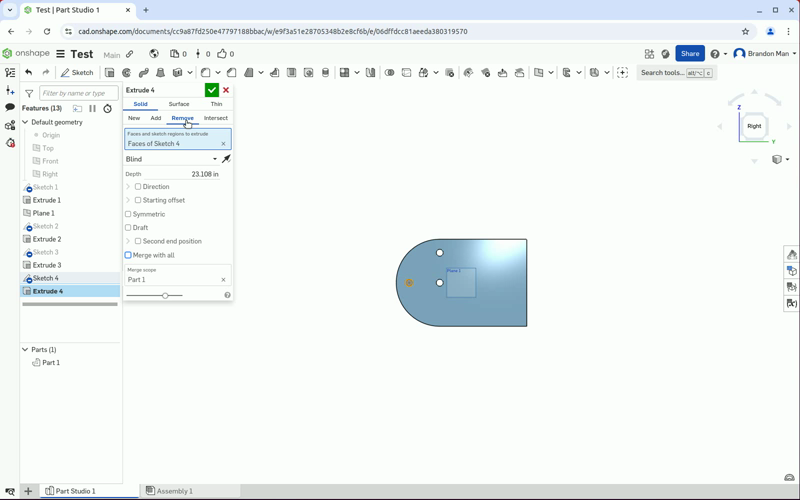
key(space)
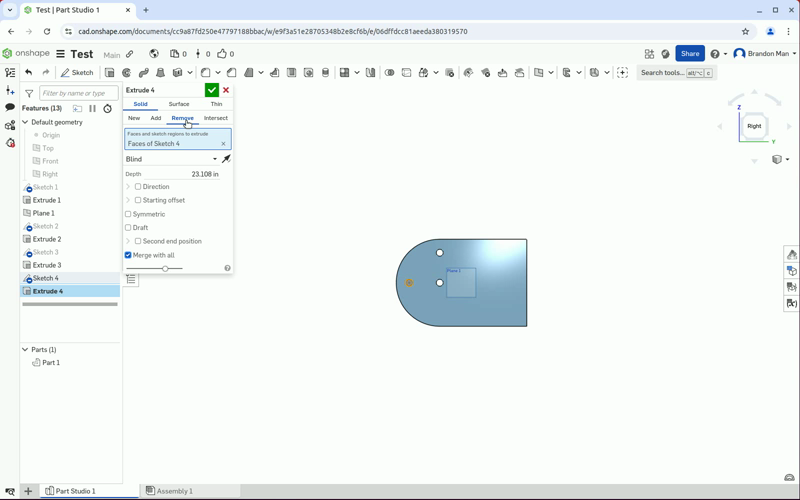
key(enter)
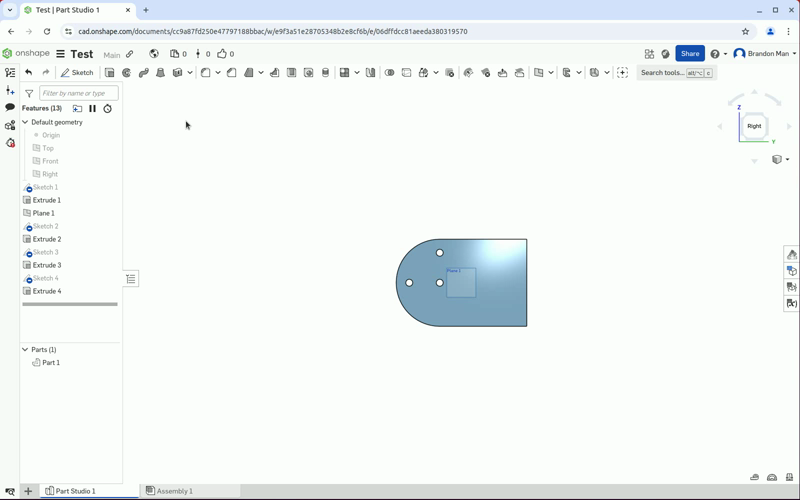
key(shift+h)
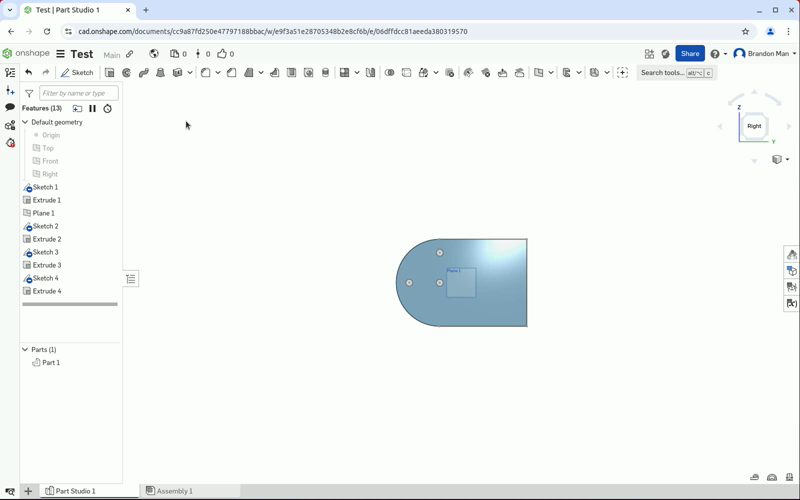
key(shift+h)
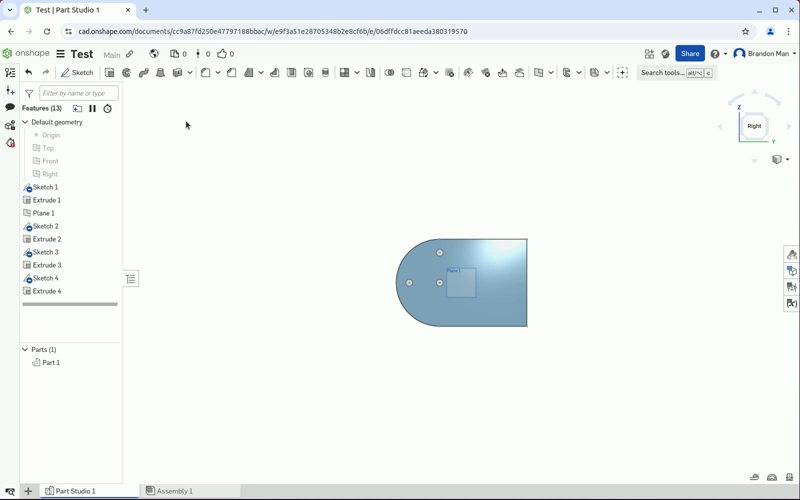
key(shift+7)
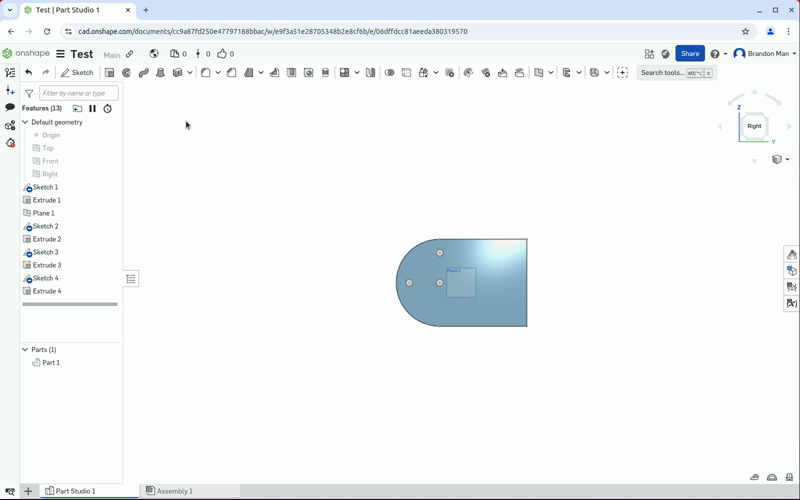
key(right, 2)
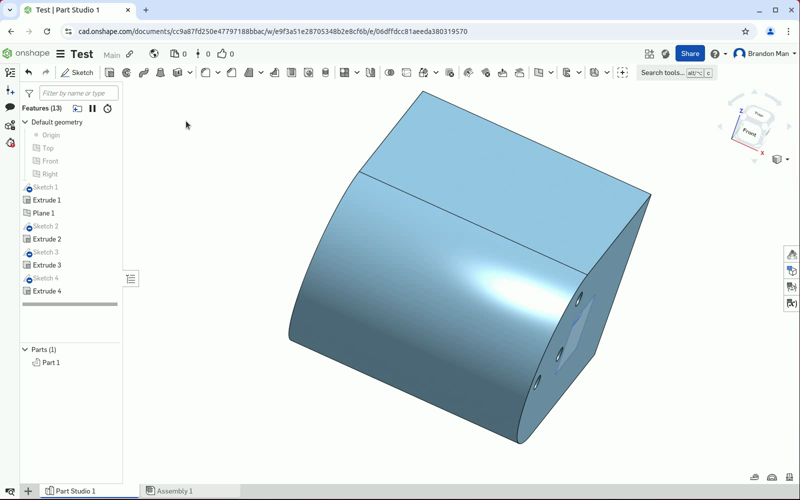
key(down, 2)
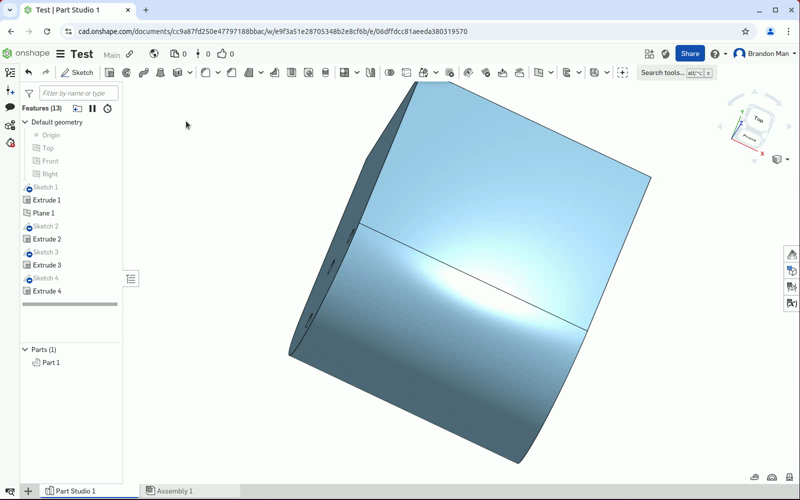
key(up, 2)
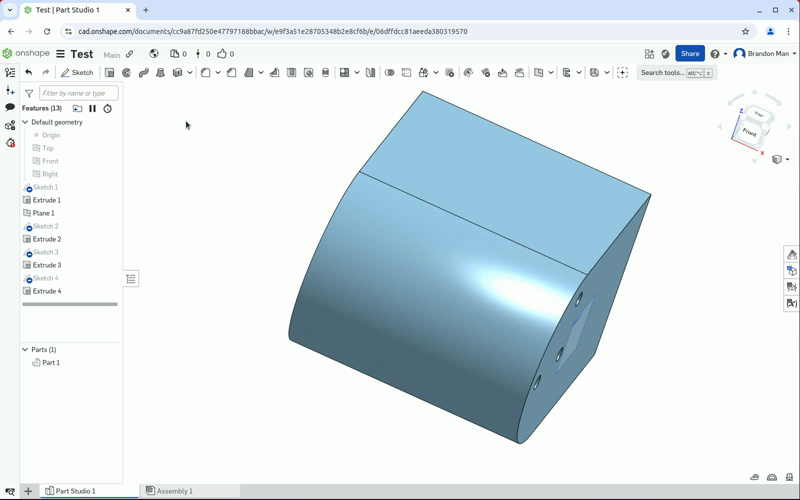
key(left, 2)
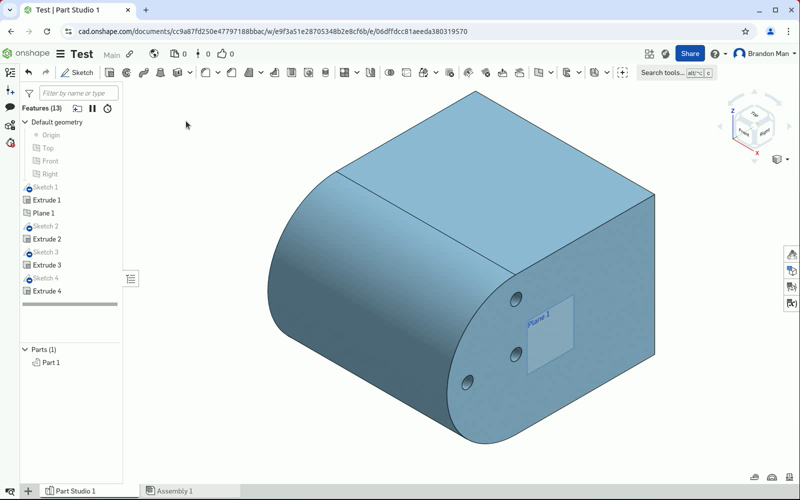
mouse_move(73, 189)
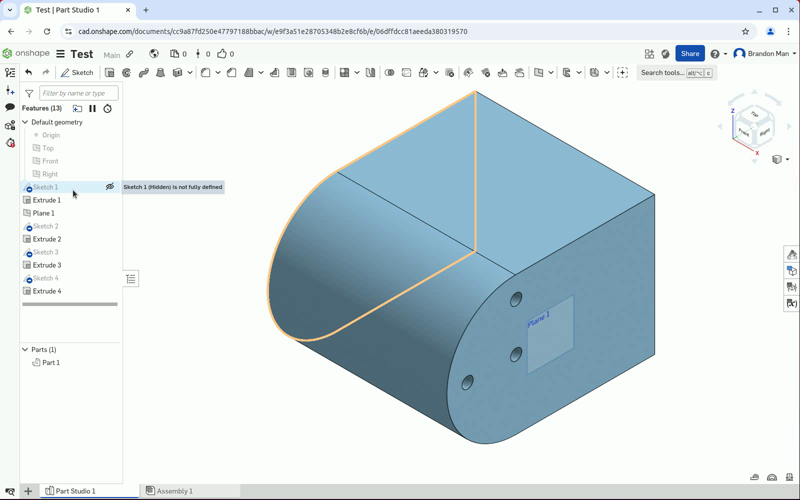
click(73, 189)